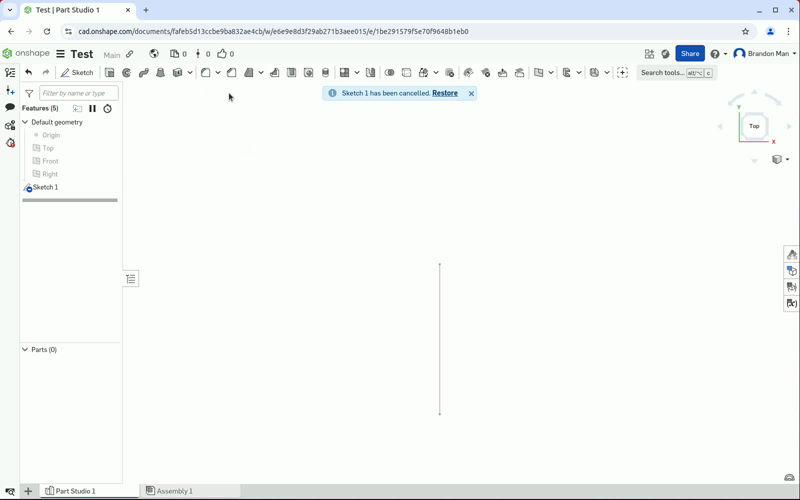
key(shift+h)
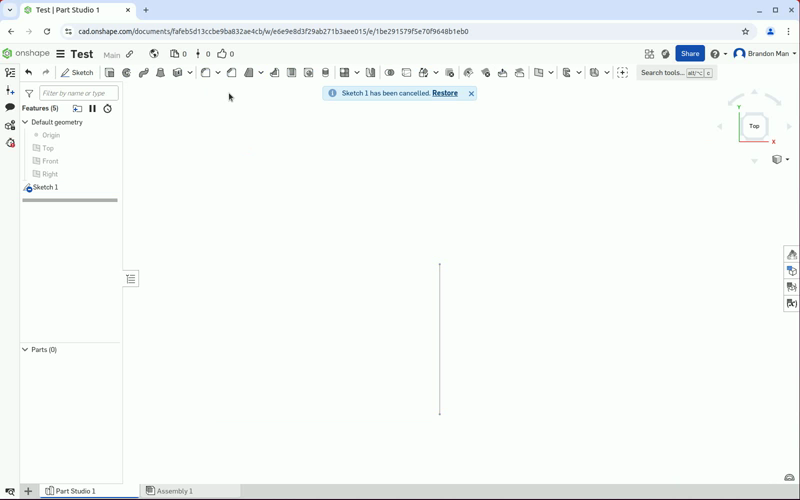
key(shift+s)
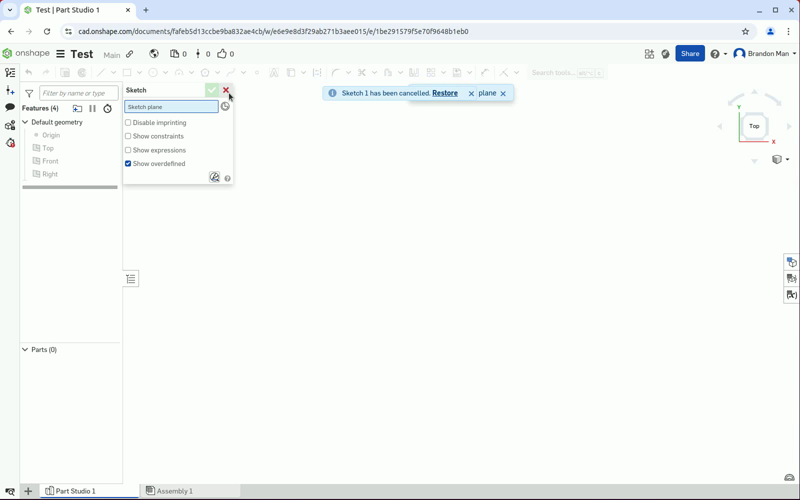
mouse_move(73, 150)
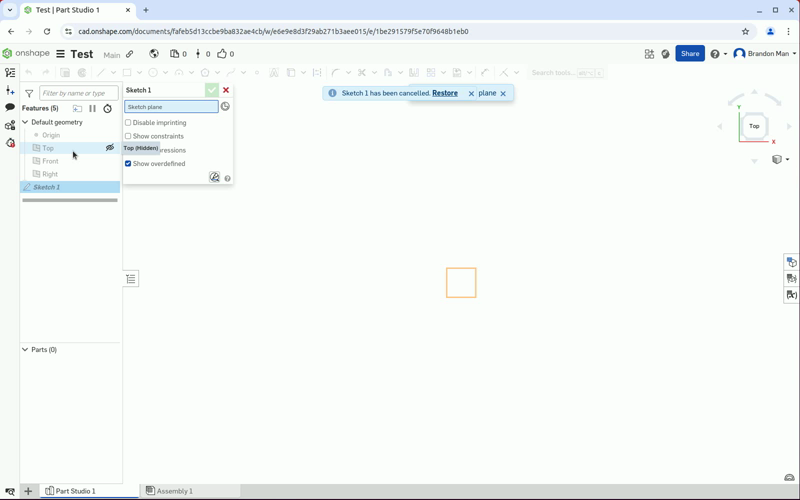
click(73, 150)
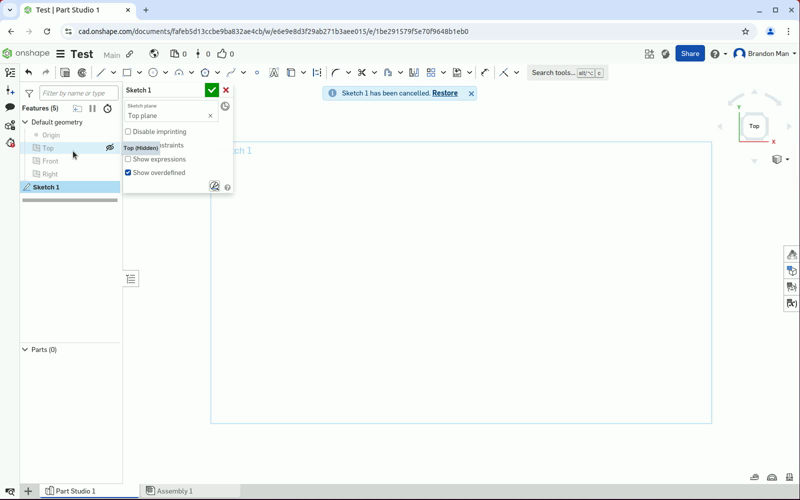
mouse_move(73, 352)
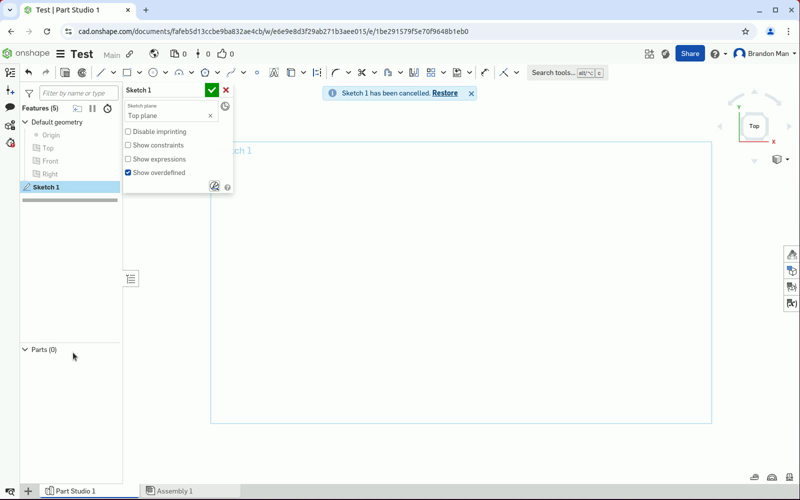
key(y)
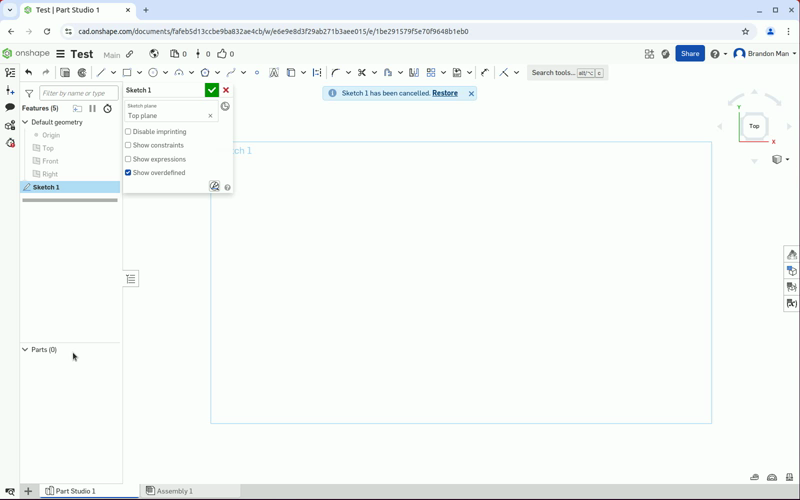
key(l)
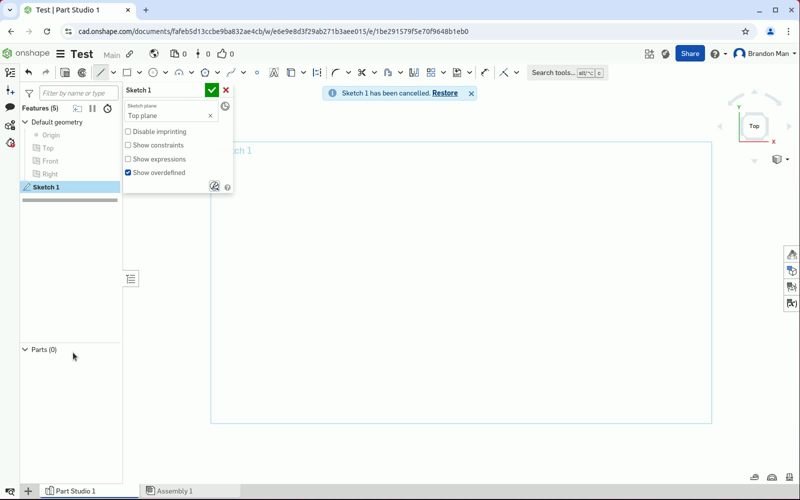
key_down(shift)
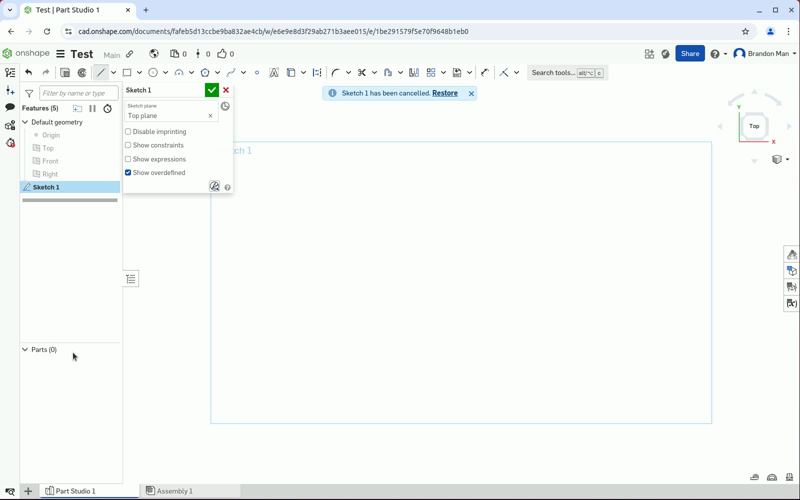
mouse_move(348, 312)
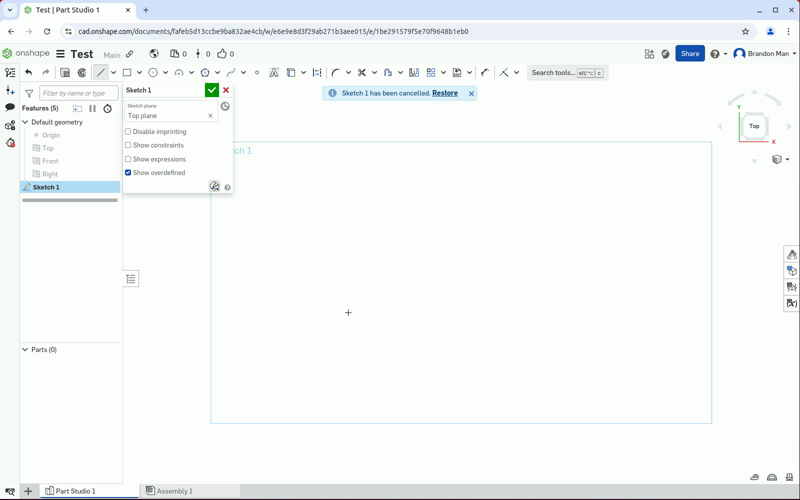
click(348, 312)
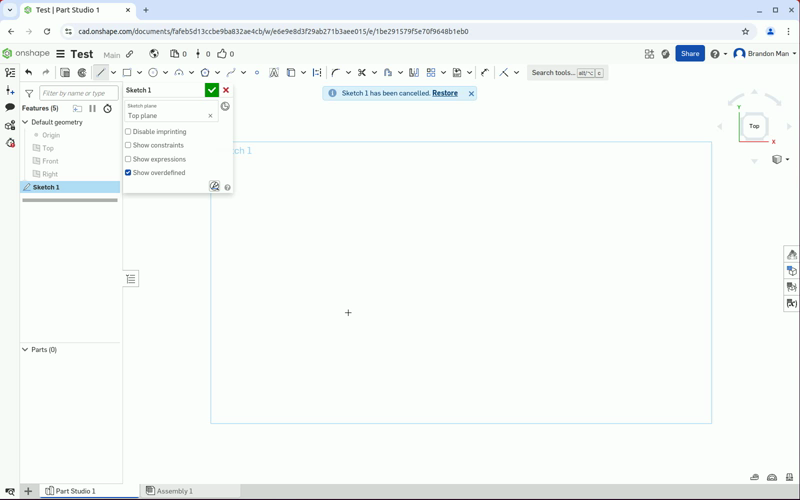
key_up(shift)
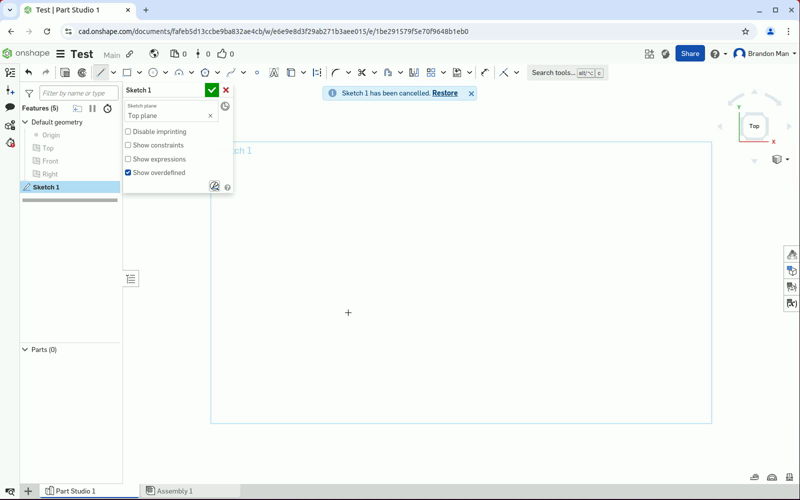
key_down(shift)
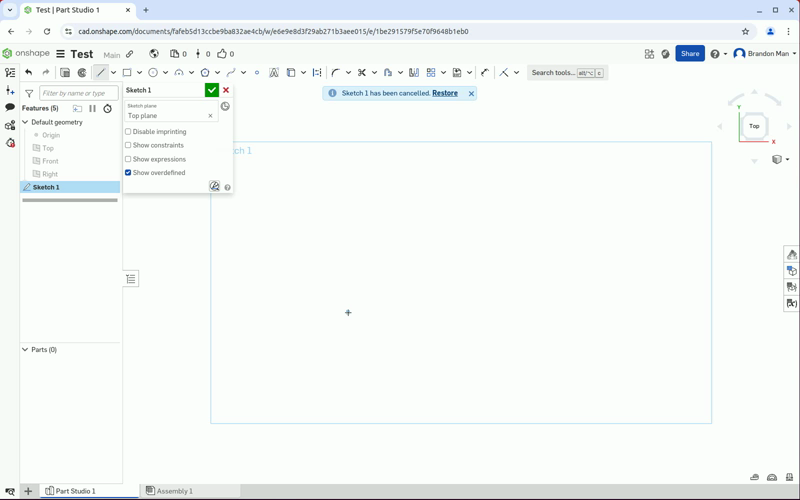
mouse_move(378, 312)
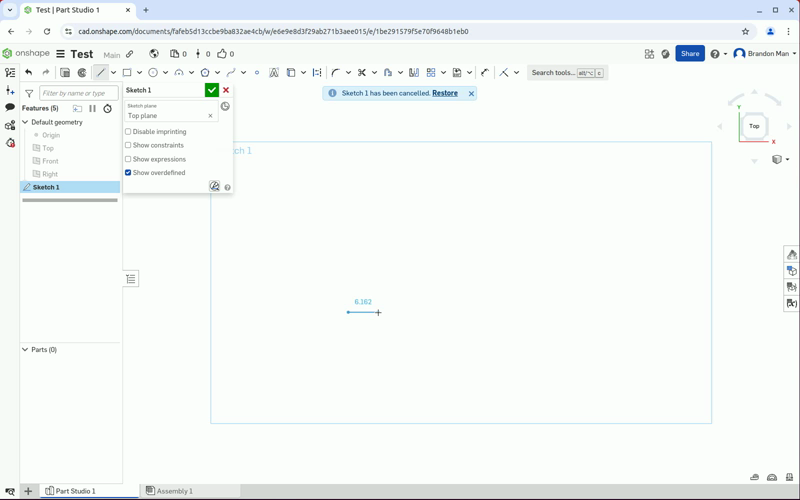
mouse_move(402, 312)
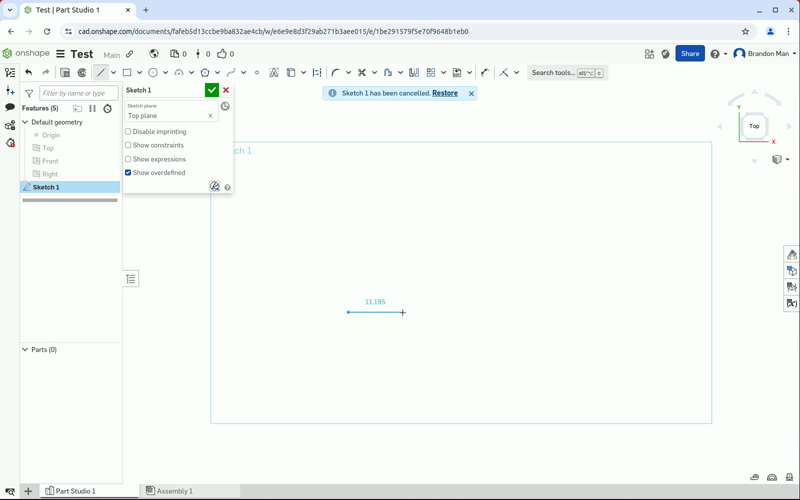
click(402, 312)
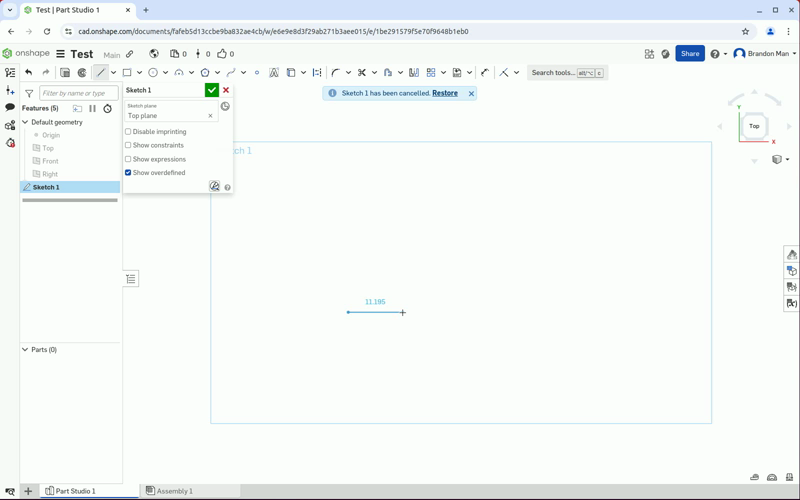
key_up(shift)
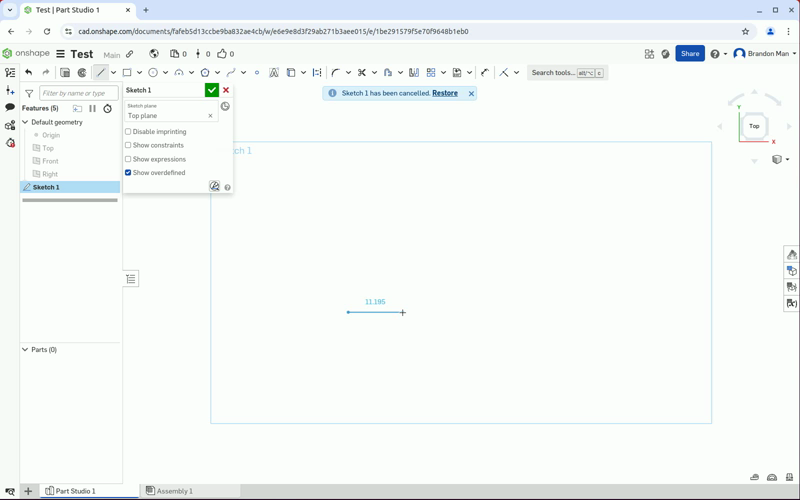
key_down(shift)
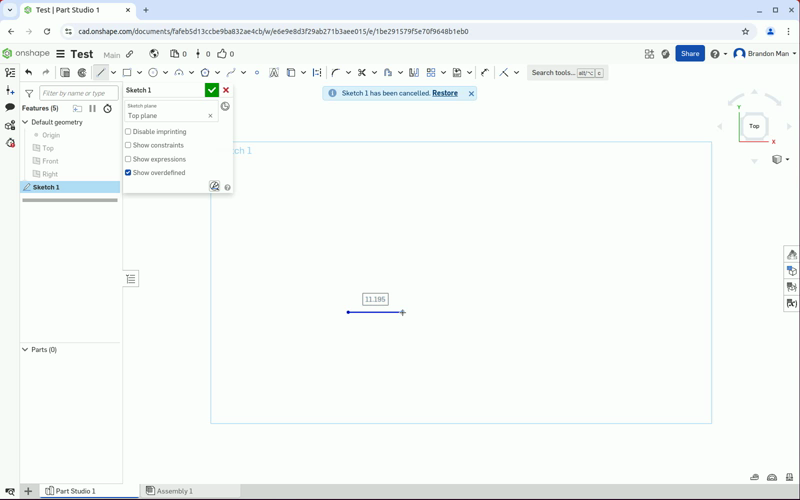
mouse_move(432, 312)
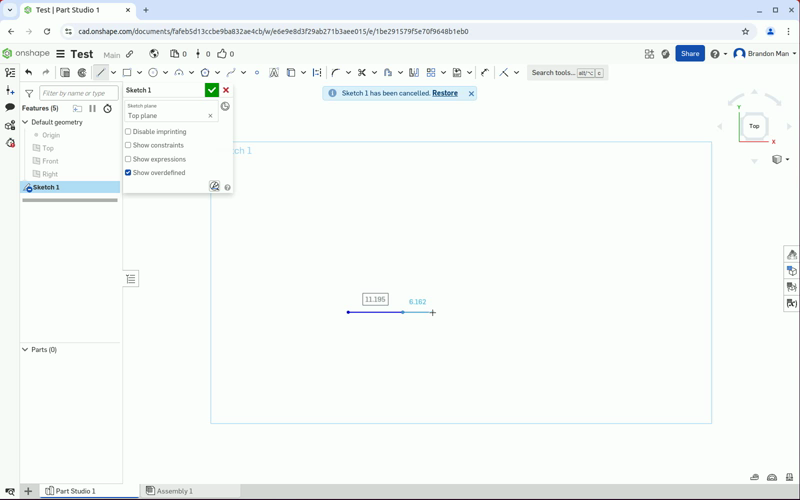
mouse_move(402, 283)
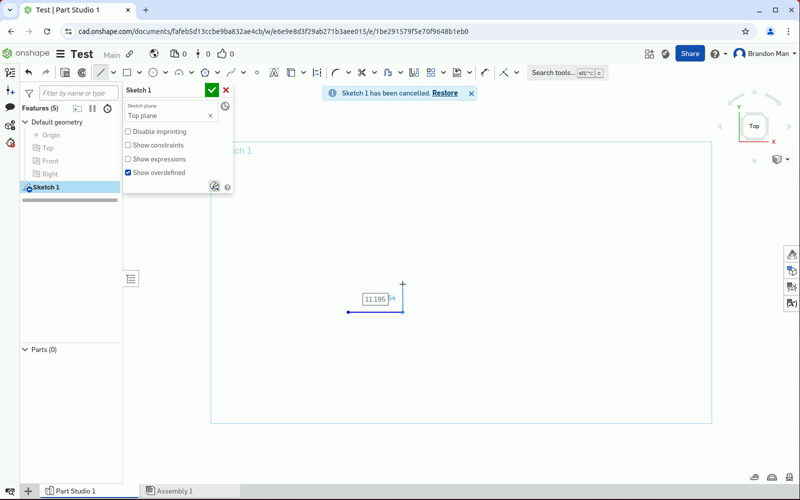
click(402, 283)
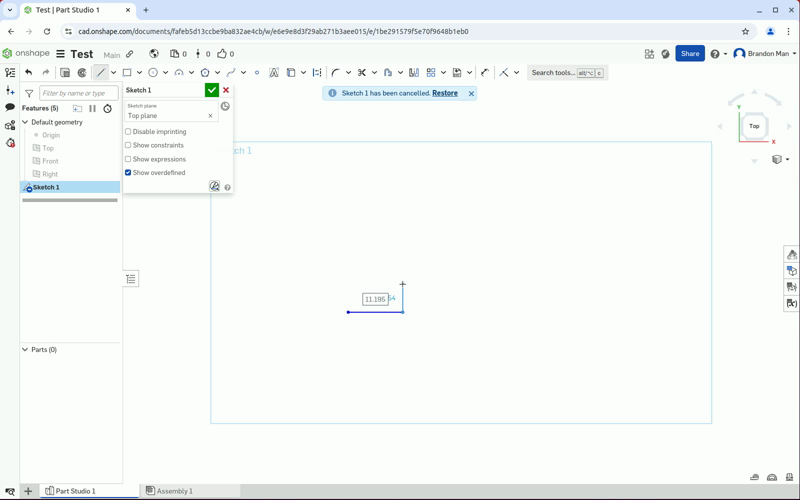
key_up(shift)
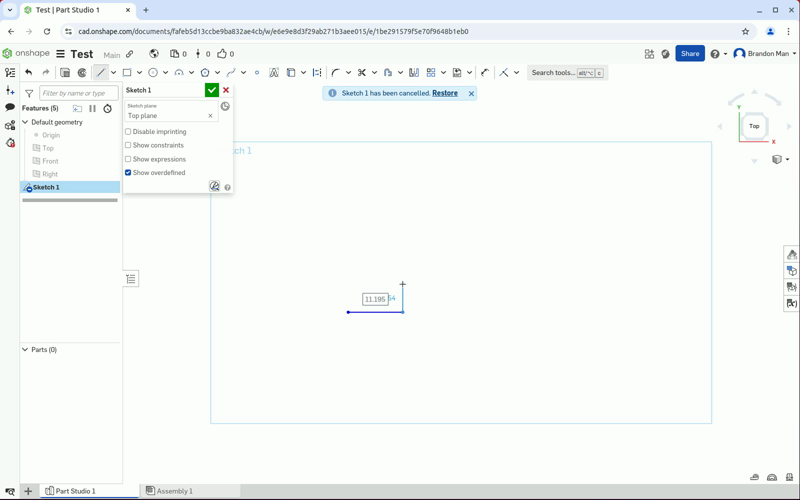
key_down(shift)
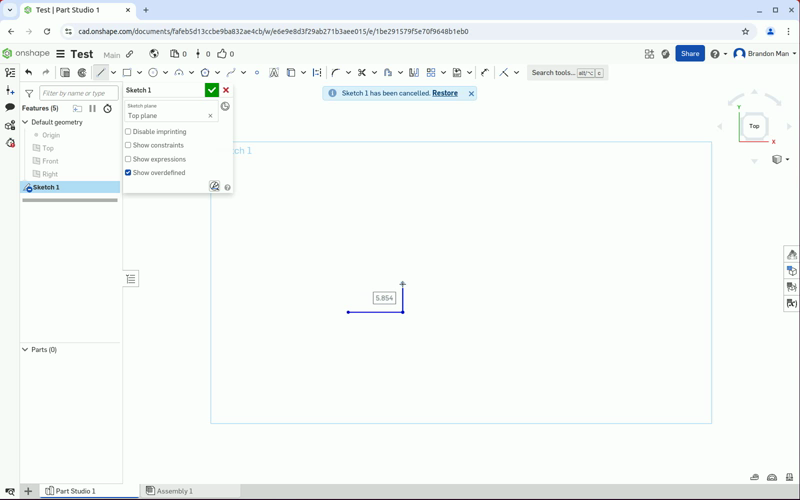
mouse_move(432, 283)
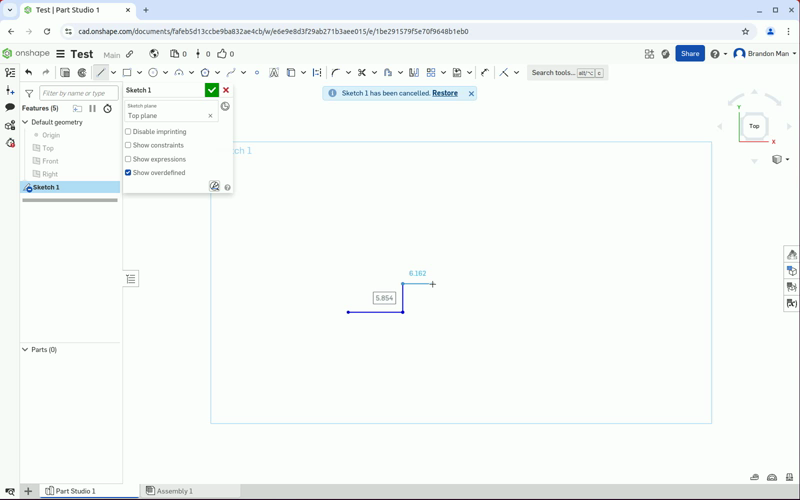
mouse_move(426, 283)
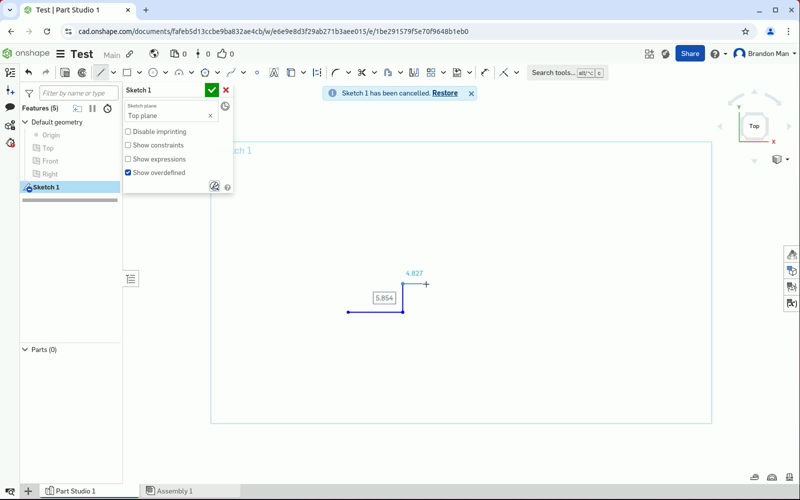
click(426, 283)
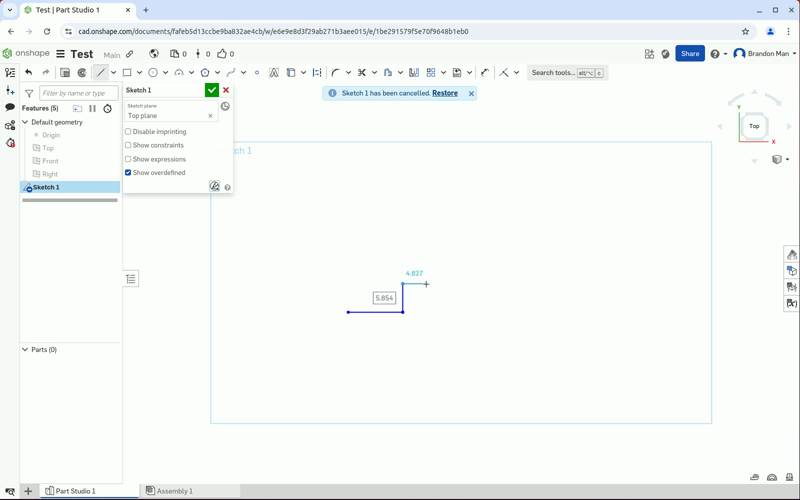
key_up(shift)
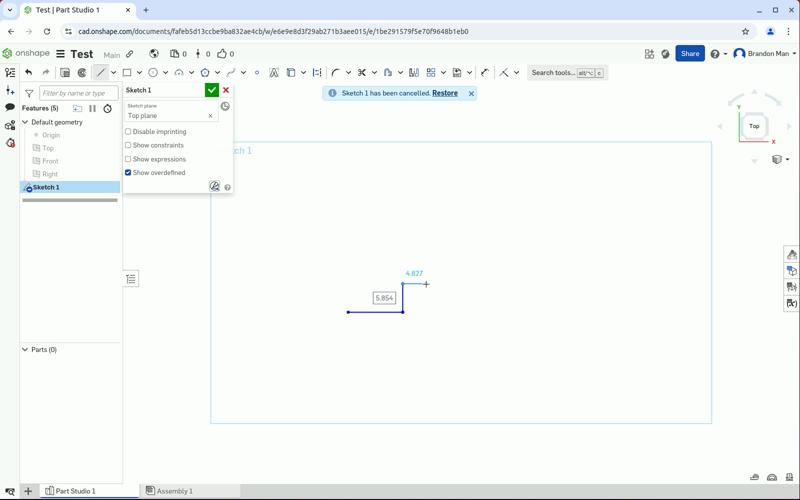
key_down(shift)
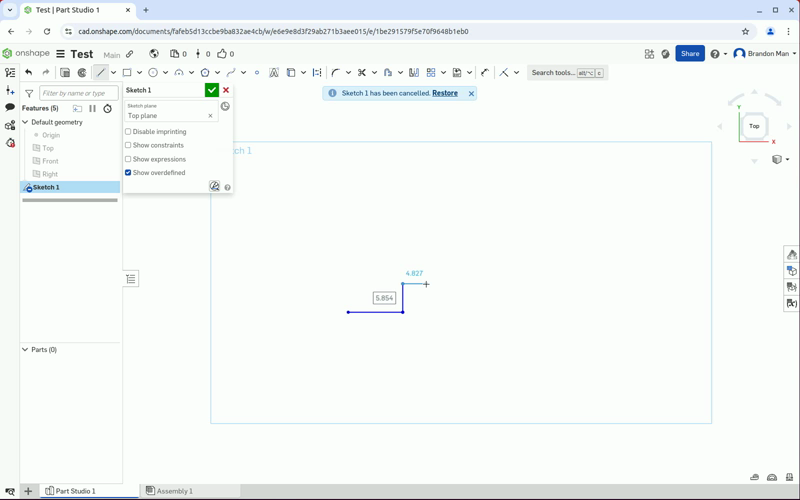
mouse_move(456, 283)
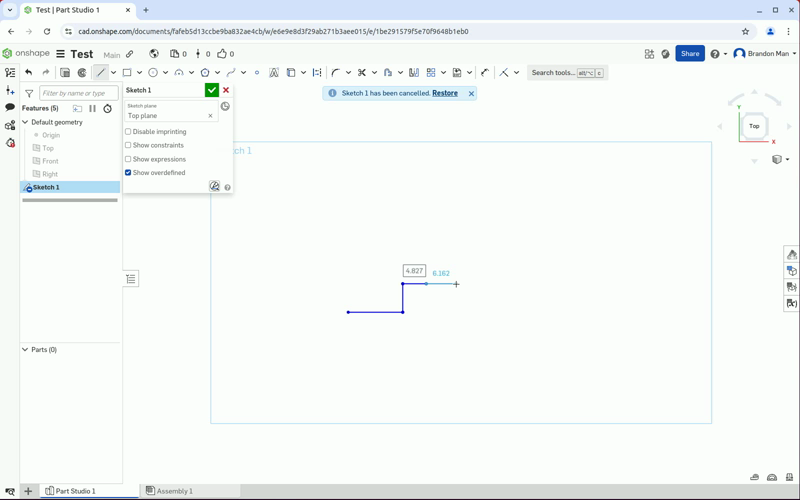
mouse_move(461, 283)
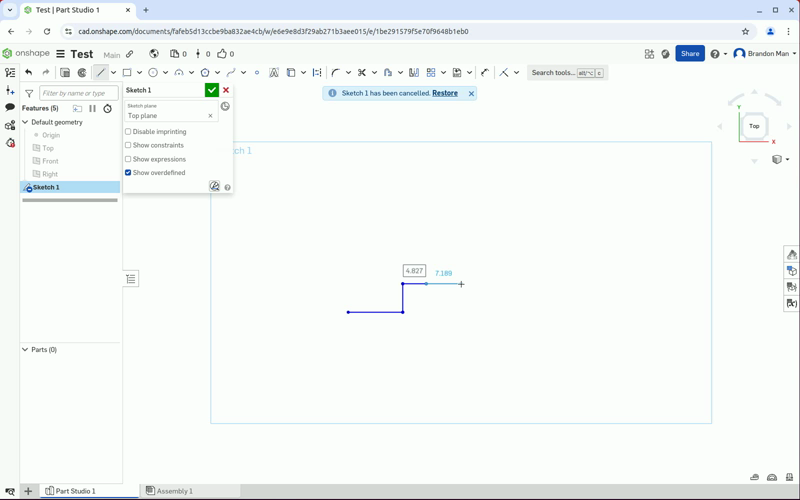
click(461, 283)
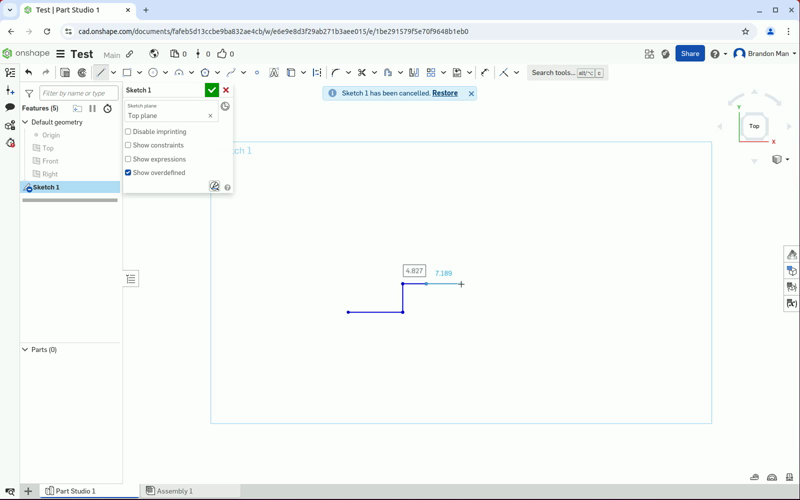
key_up(shift)
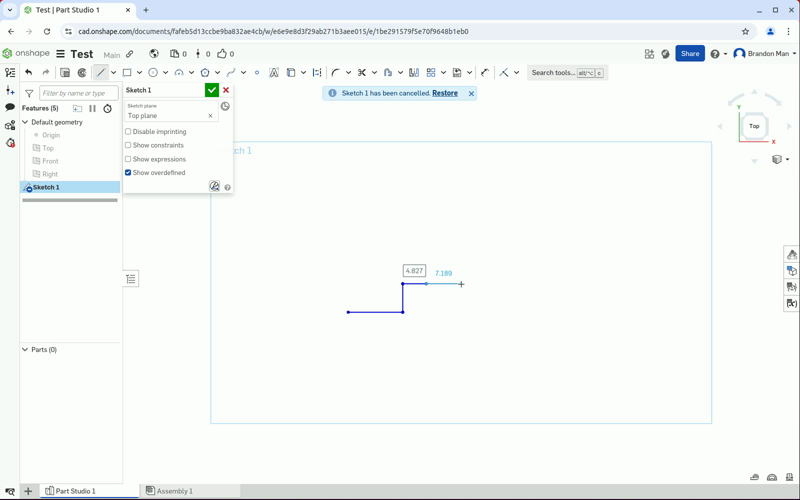
key_down(shift)
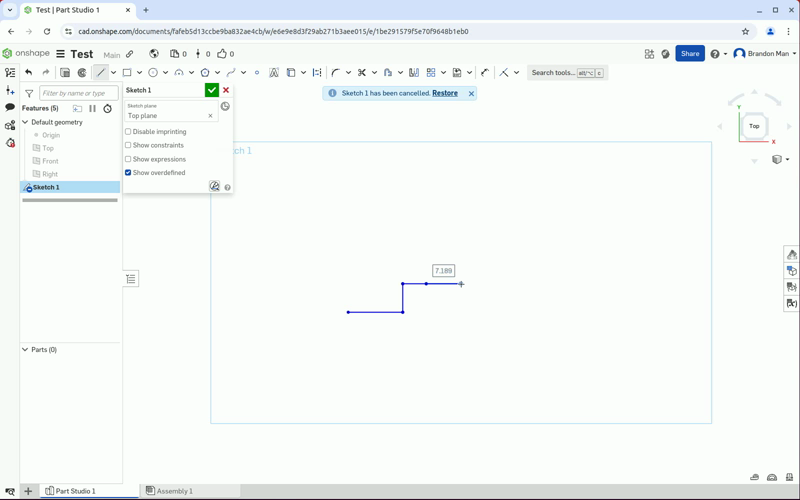
mouse_move(491, 283)
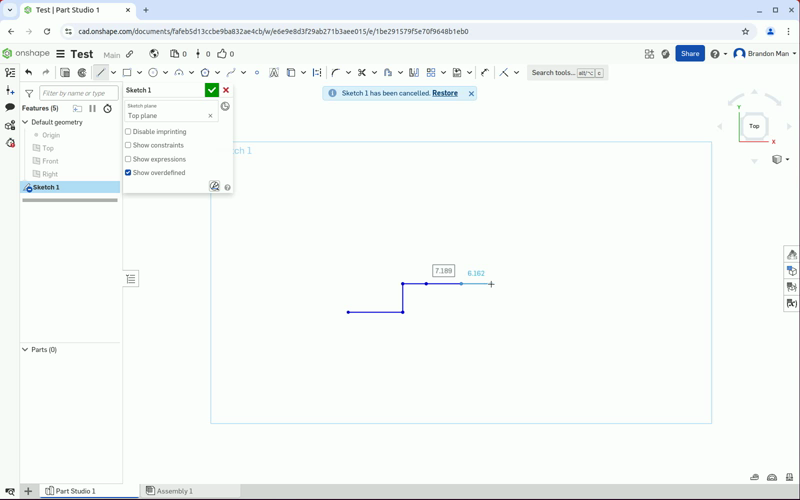
mouse_move(494, 283)
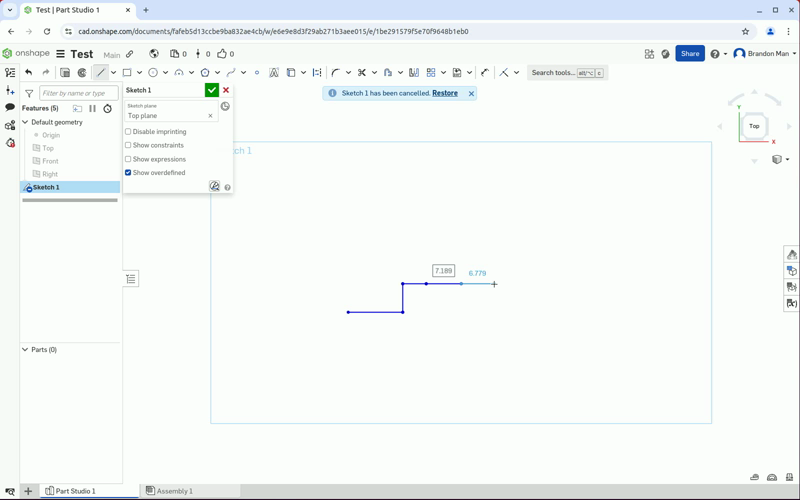
click(494, 283)
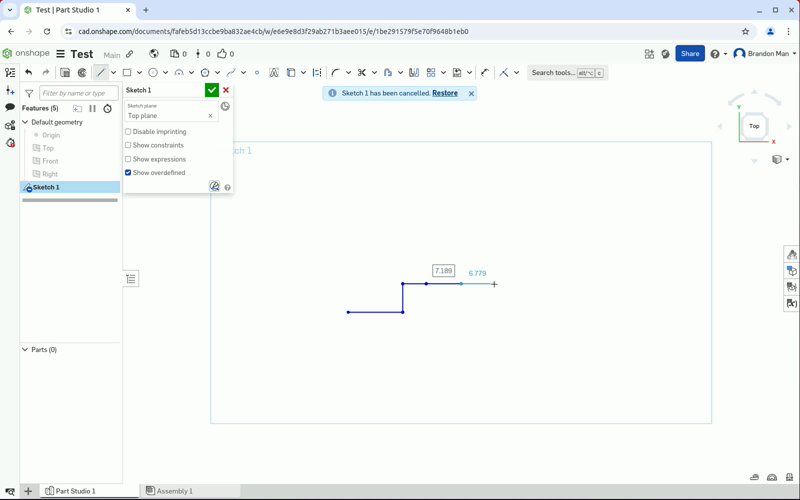
key_up(shift)
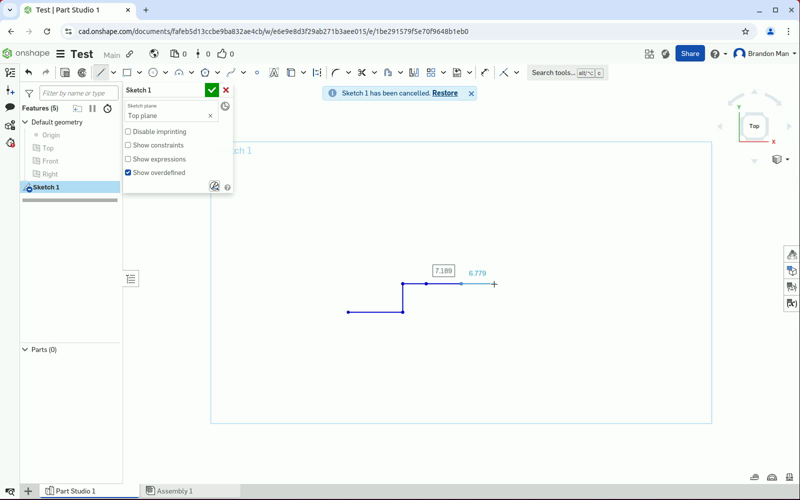
key_down(shift)
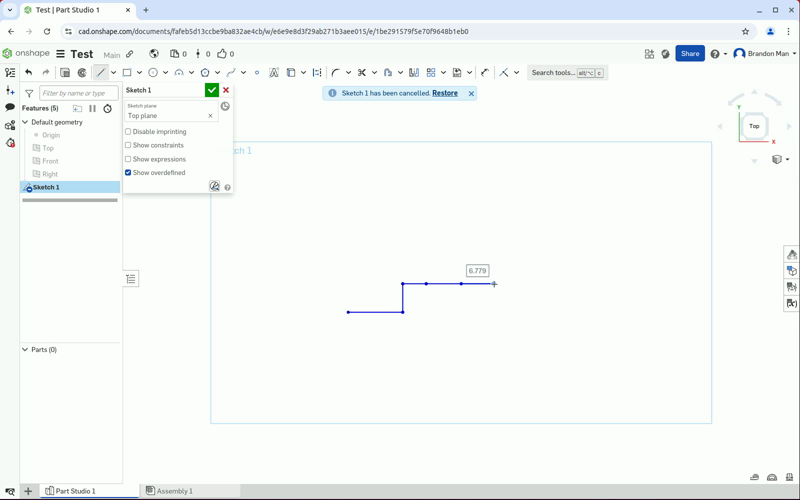
mouse_move(524, 283)
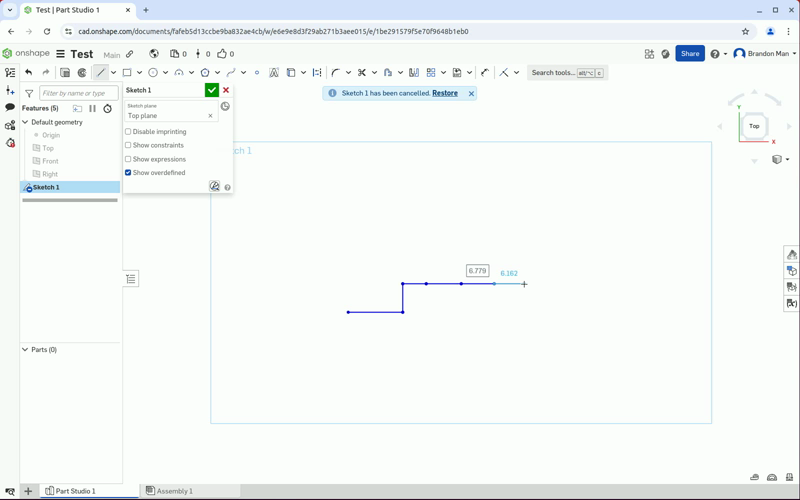
mouse_move(517, 283)
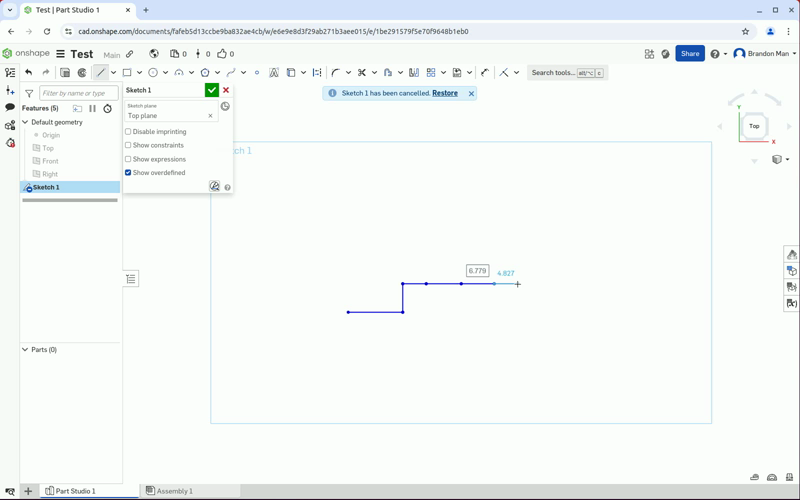
click(517, 283)
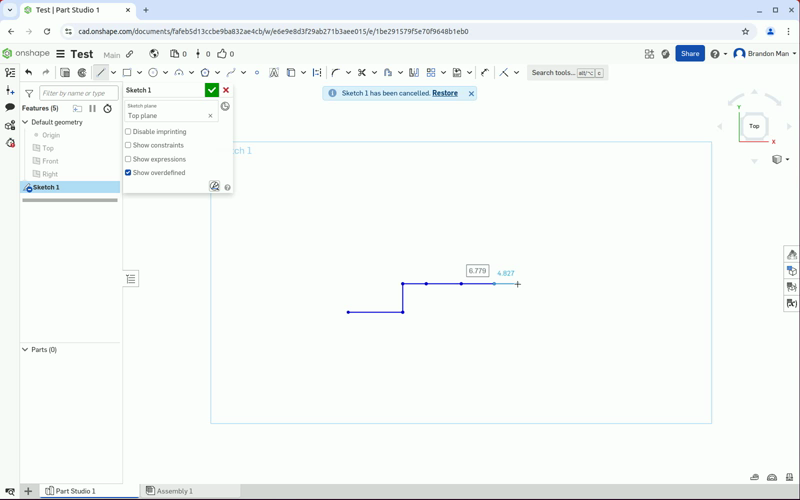
key_up(shift)
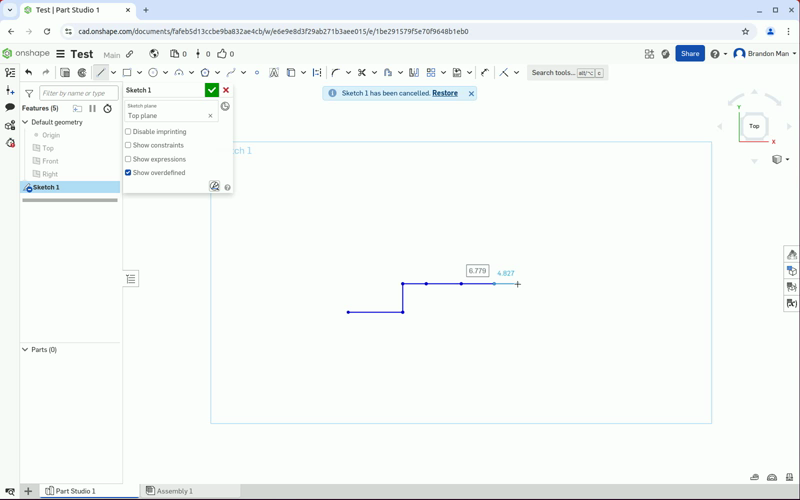
key_down(shift)
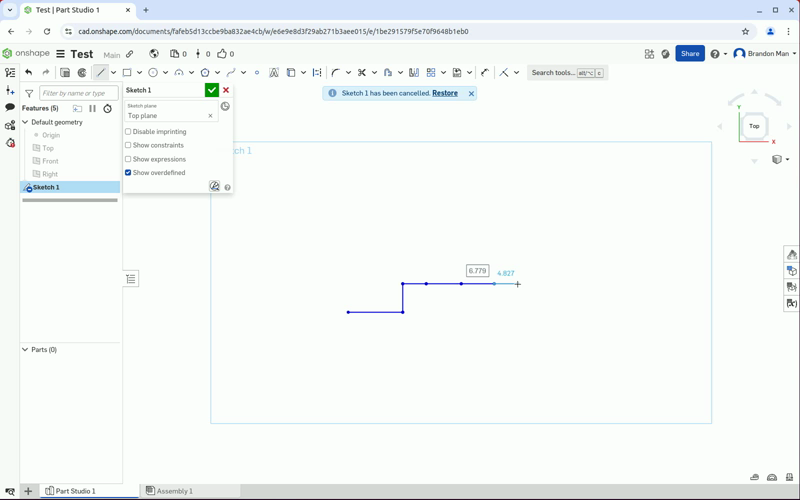
mouse_move(547, 283)
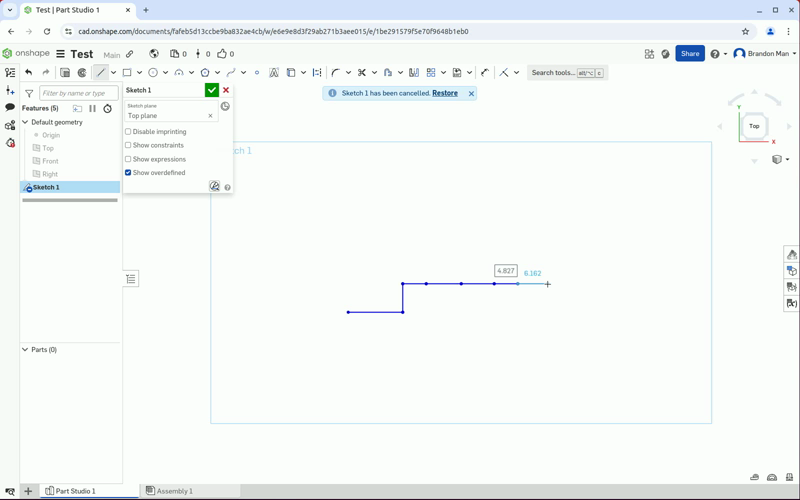
mouse_move(517, 312)
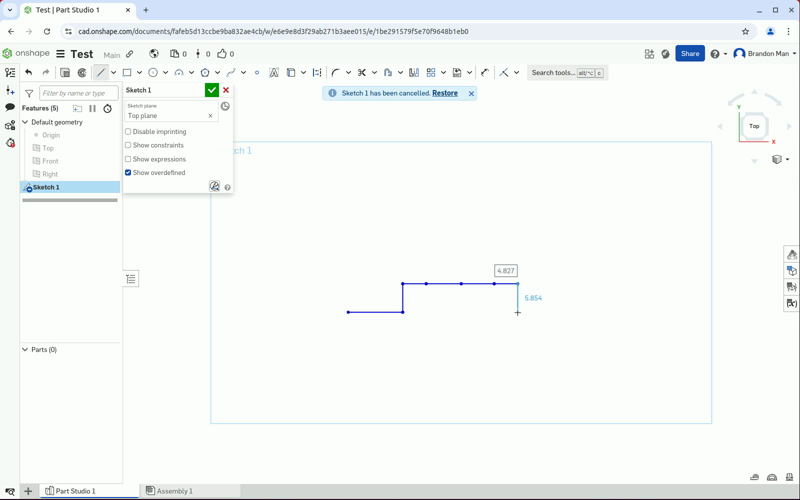
click(517, 312)
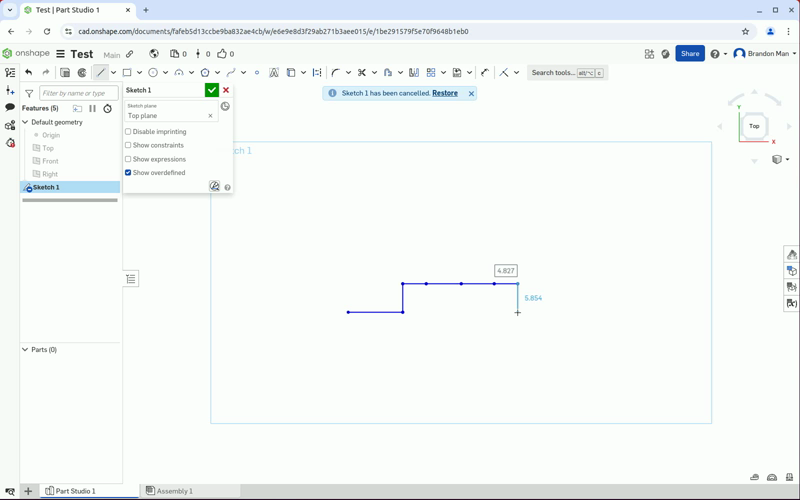
key_up(shift)
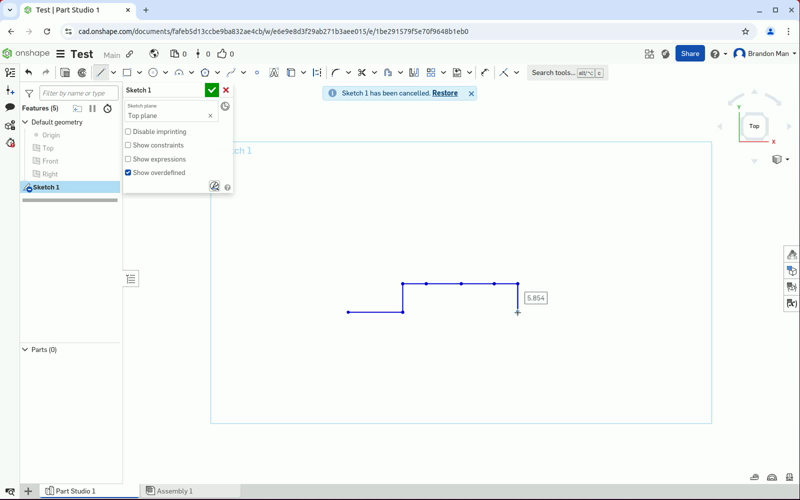
key_down(shift)
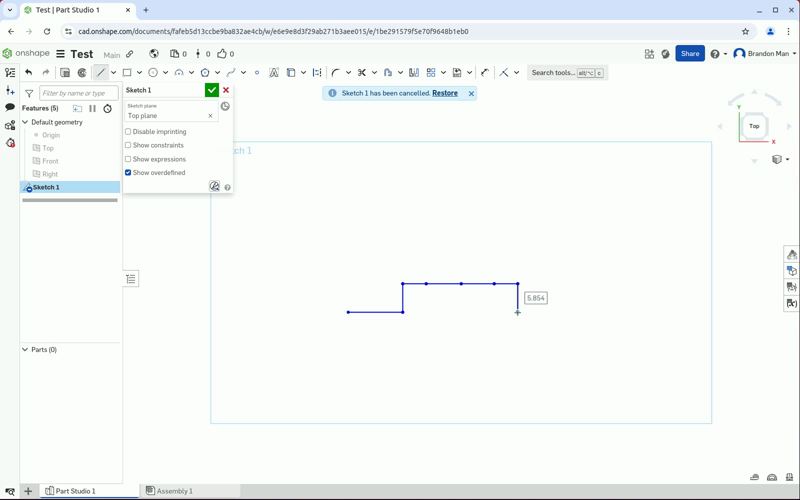
mouse_move(547, 312)
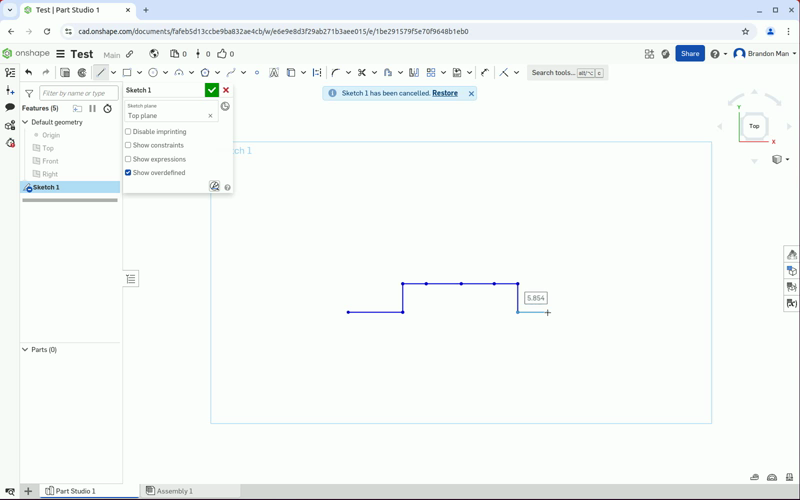
mouse_move(572, 312)
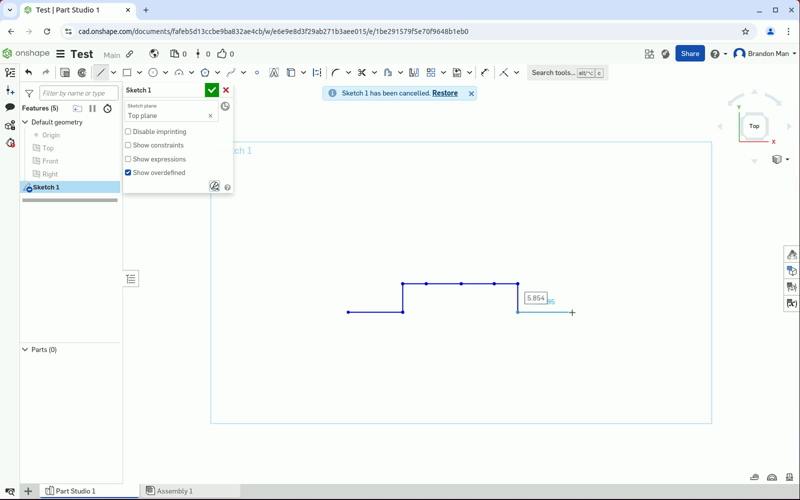
click(572, 312)
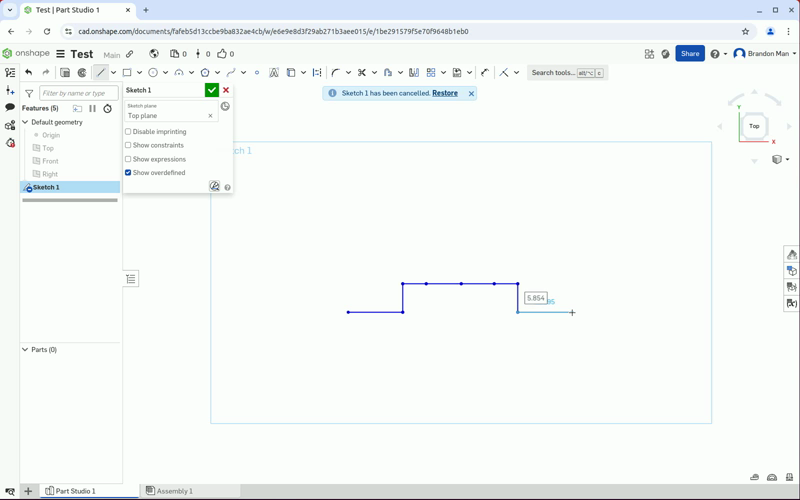
key_up(shift)
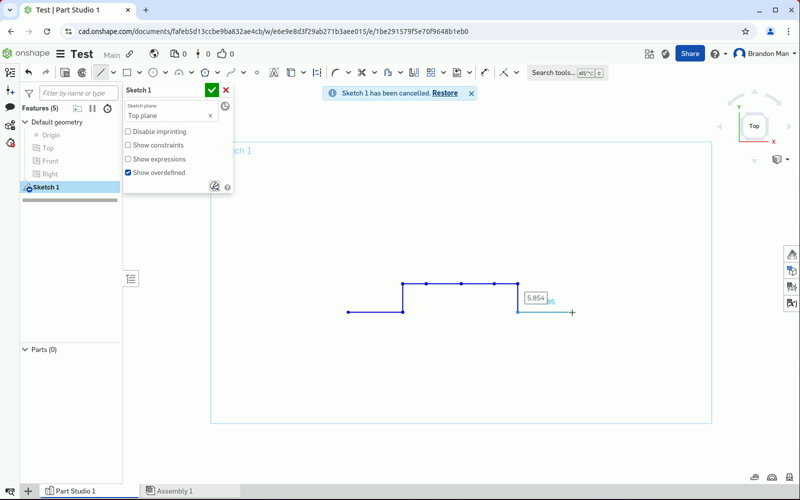
key_down(shift)
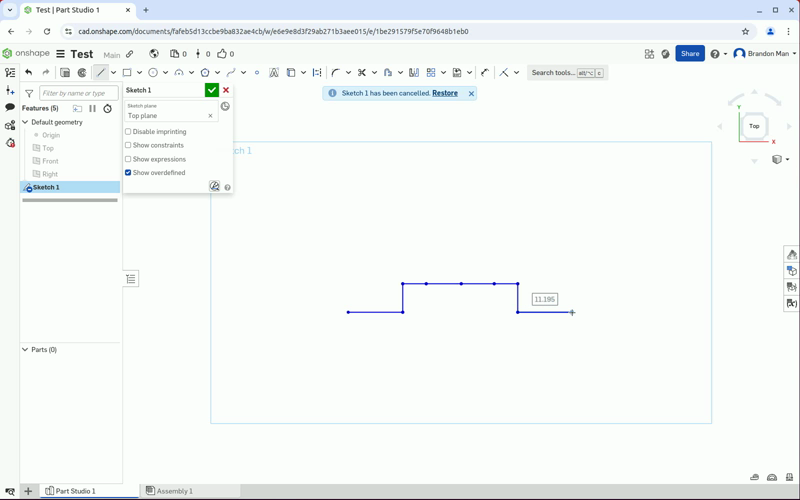
mouse_move(589, 312)
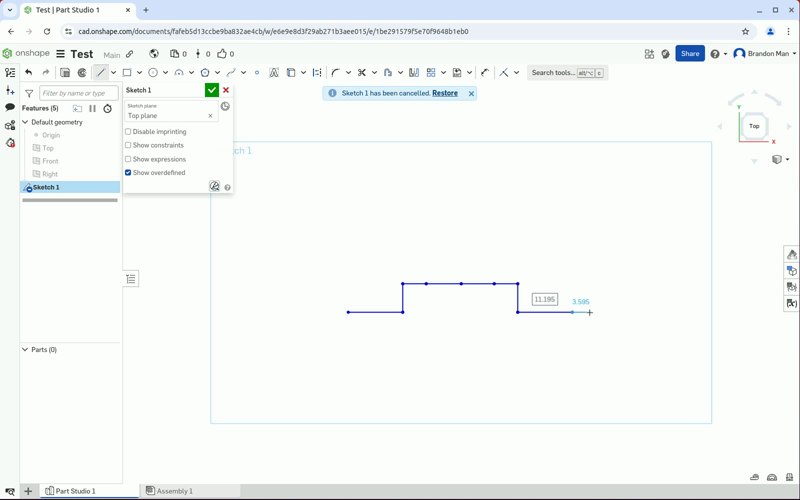
mouse_move(572, 253)
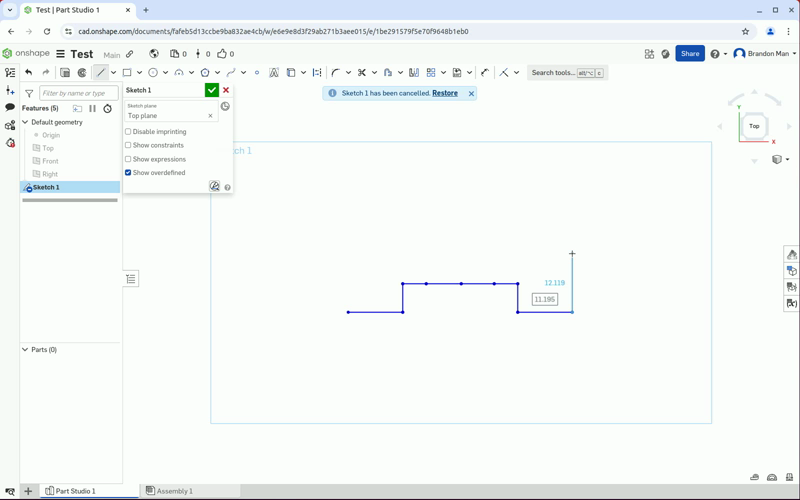
click(572, 253)
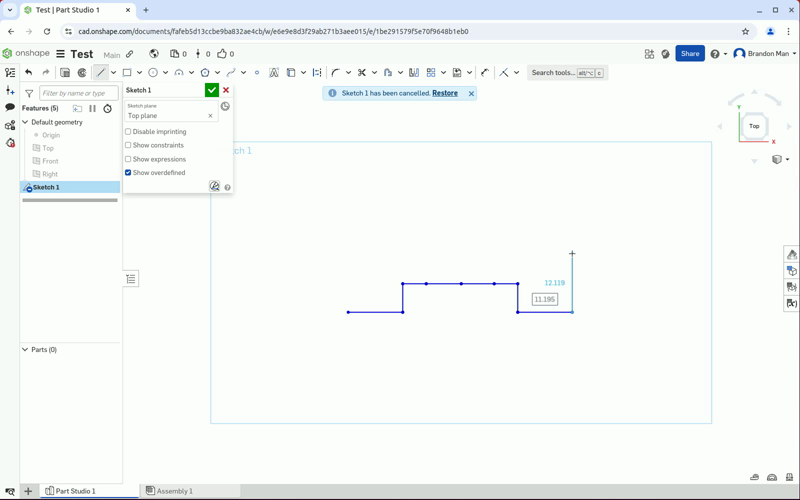
key_up(shift)
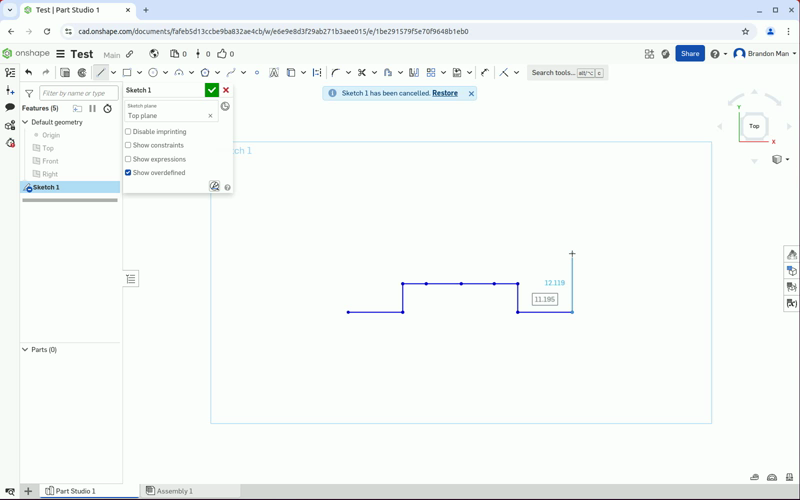
key_down(shift)
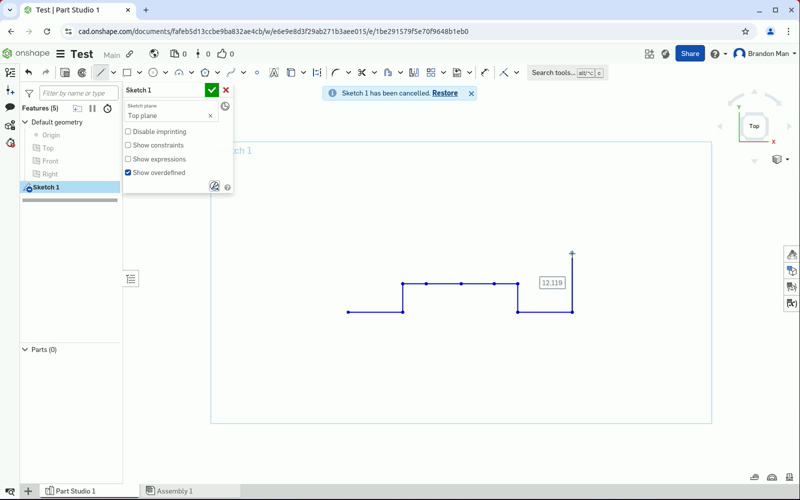
mouse_move(348, 253)
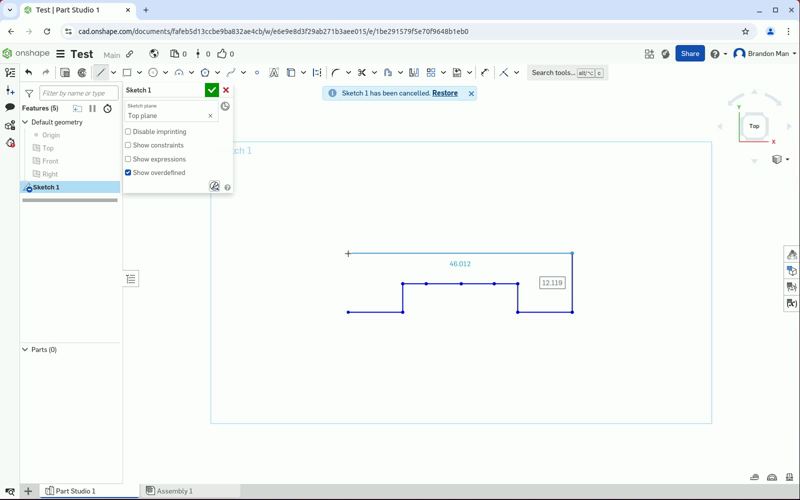
click(348, 253)
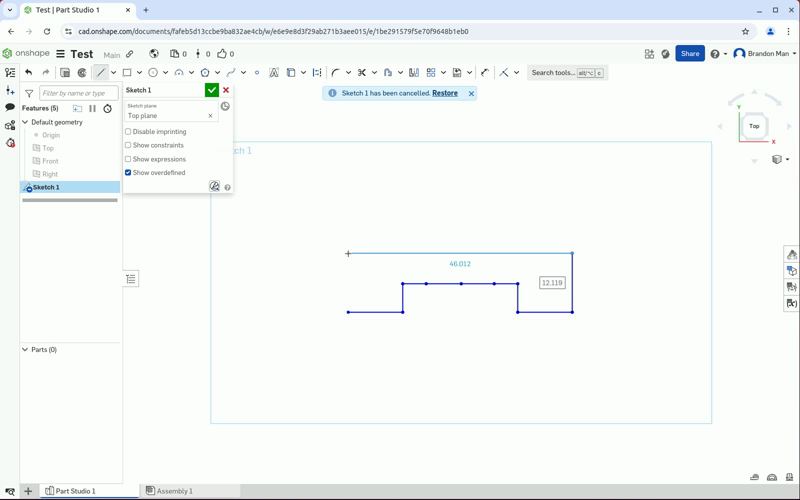
key_up(shift)
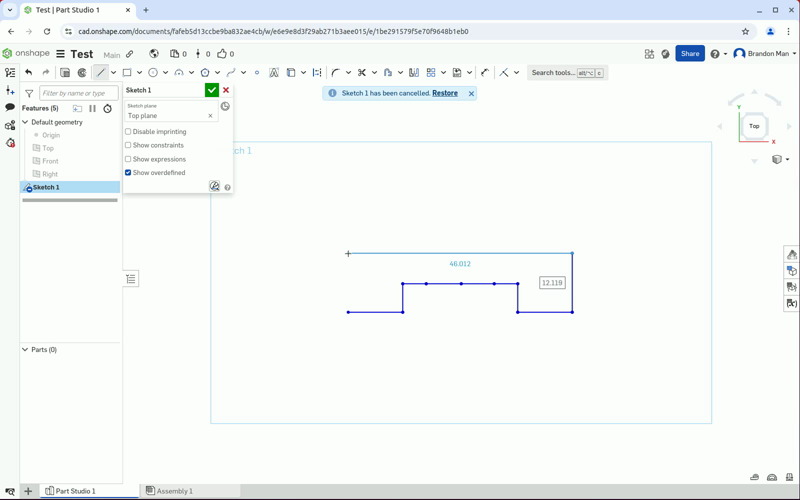
mouse_move(378, 253)
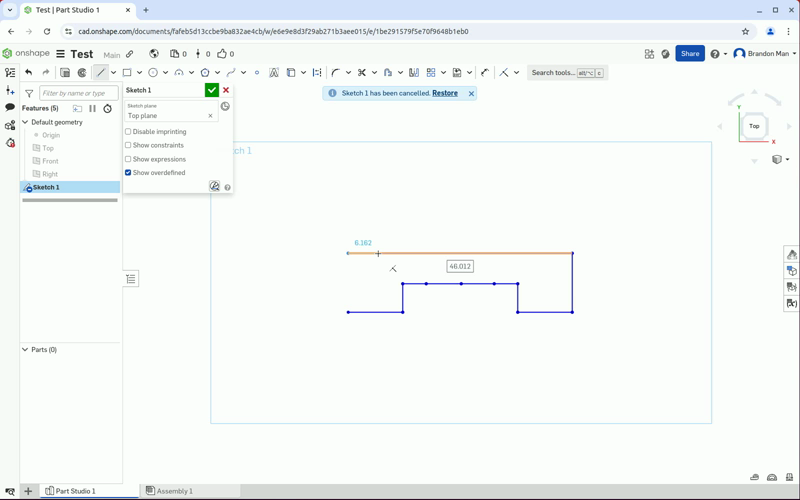
key_down(shift)
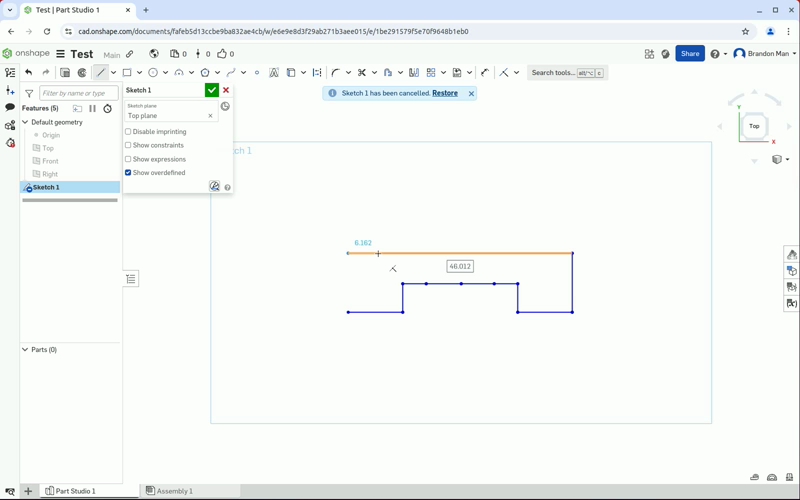
mouse_move(348, 312)
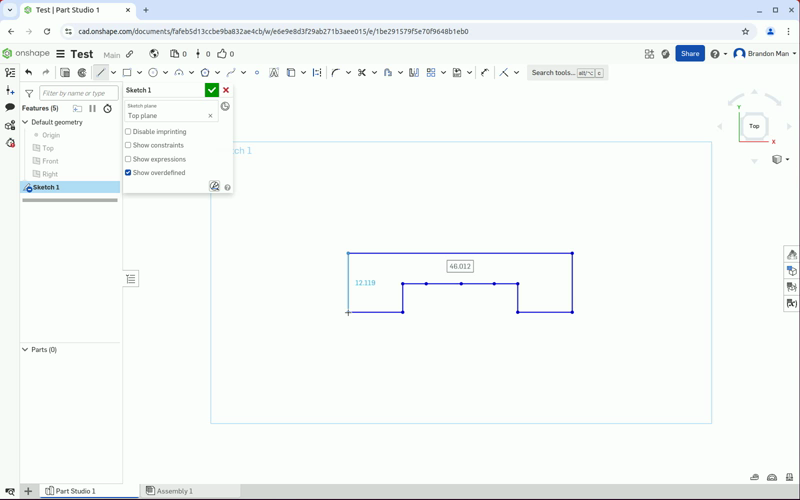
key_up(shift)
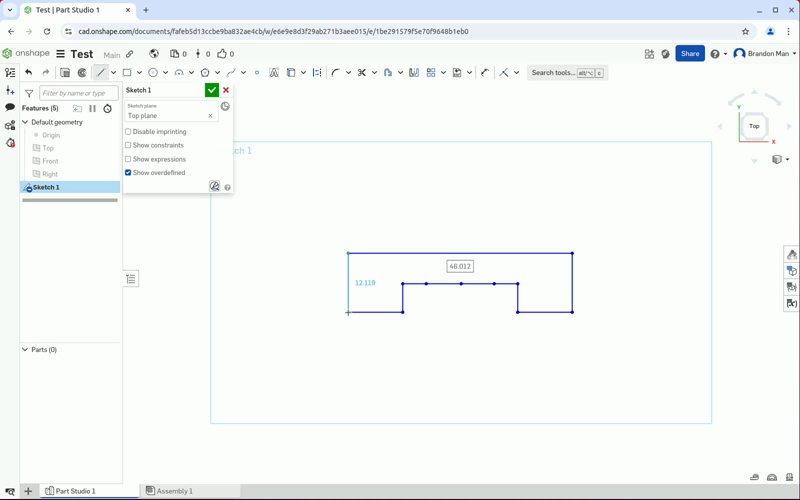
click(348, 312)
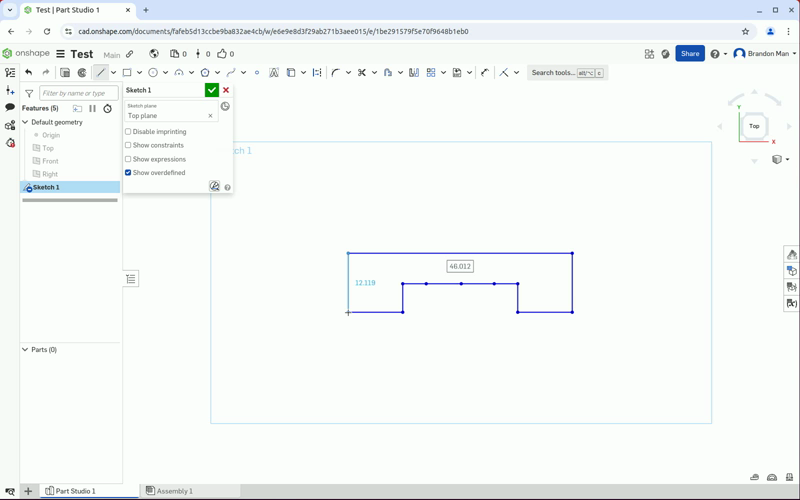
key(esc)
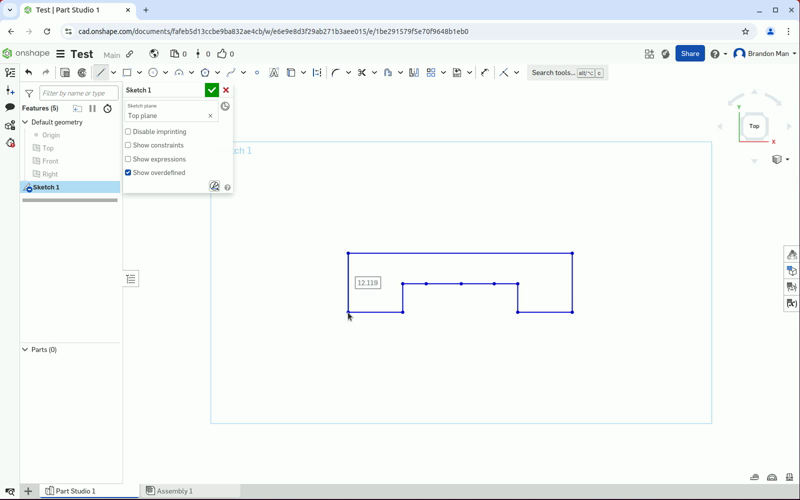
mouse_move(355, 275)
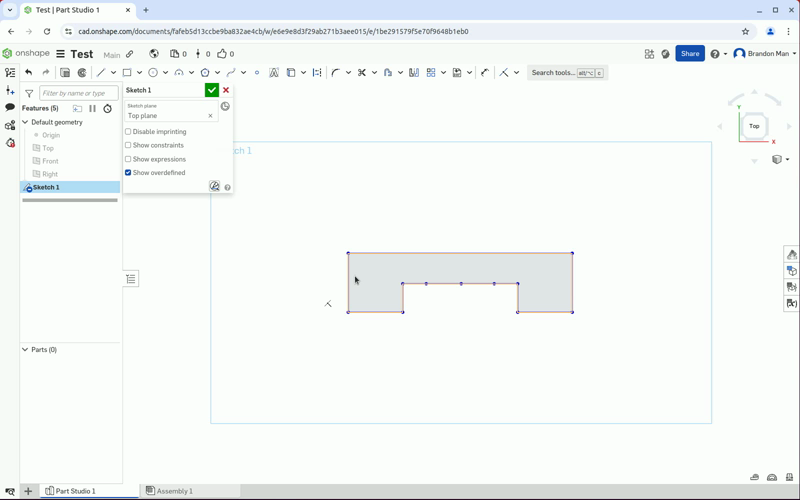
click(355, 275)
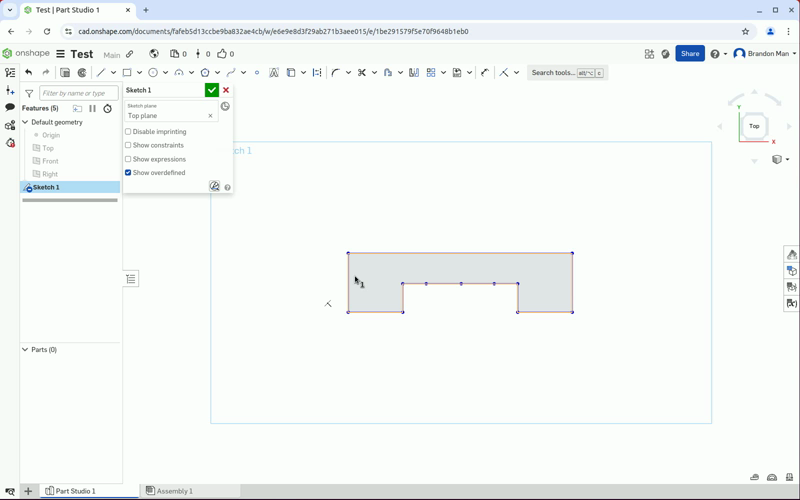
mouse_move(73, 352)
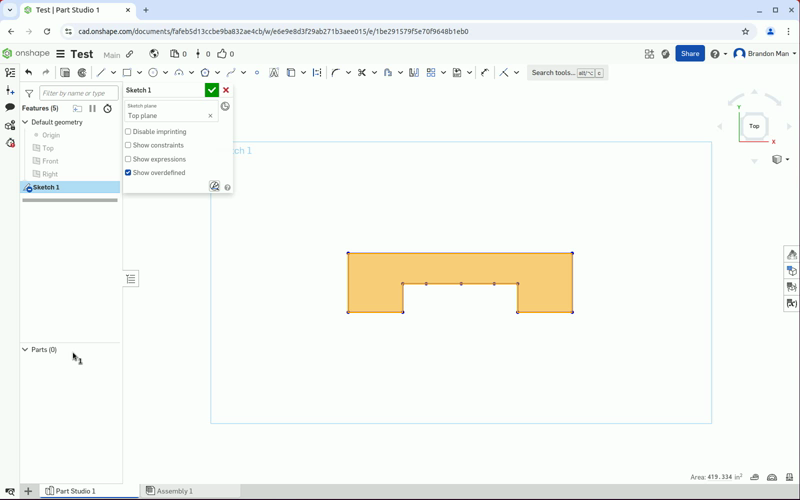
key(shift+y)
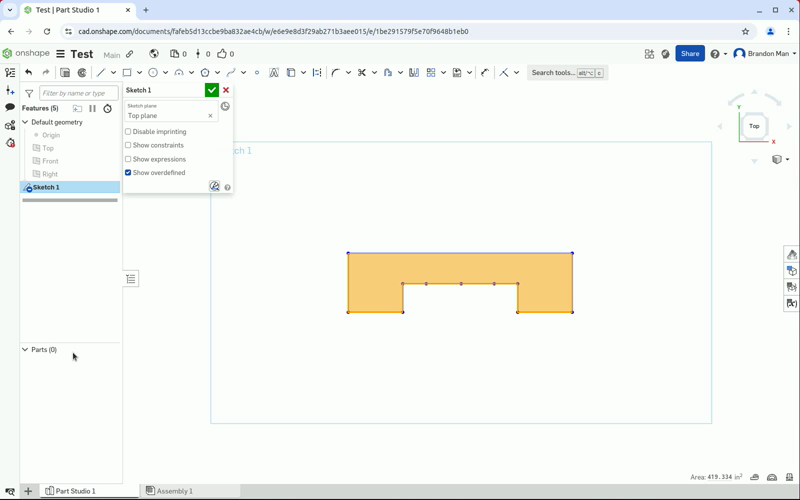
key(shift+e)
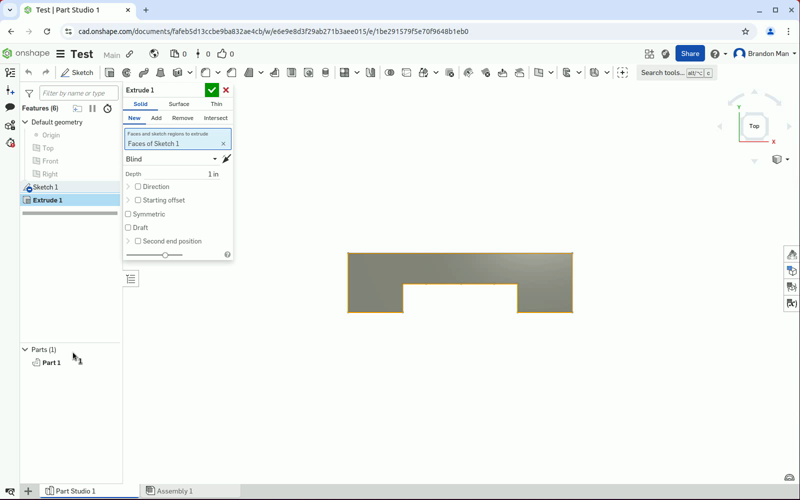
mouse_move(143, 106)
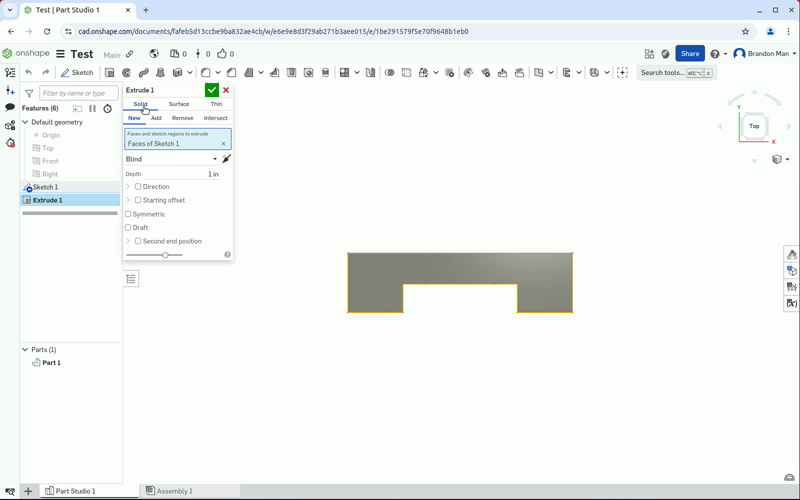
click(143, 106)
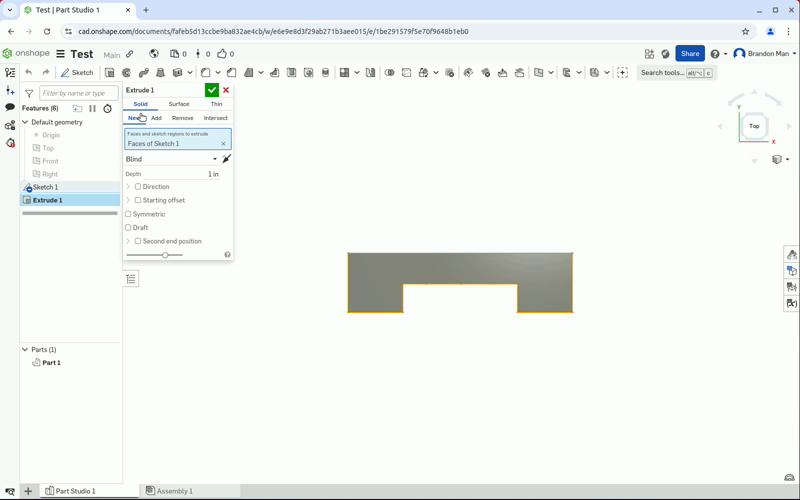
mouse_move(137, 120)
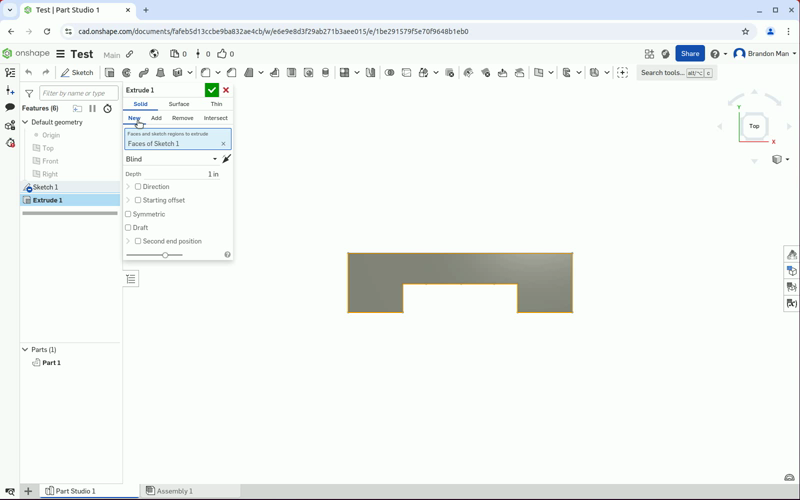
click(137, 120)
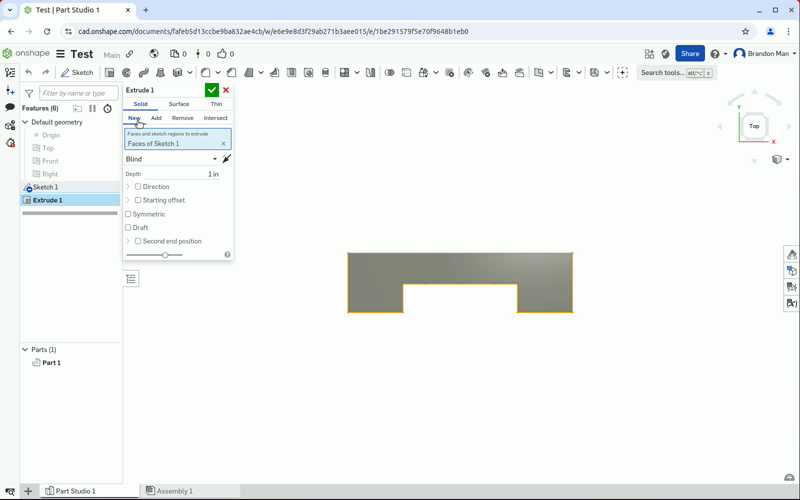
key(tab, 4)
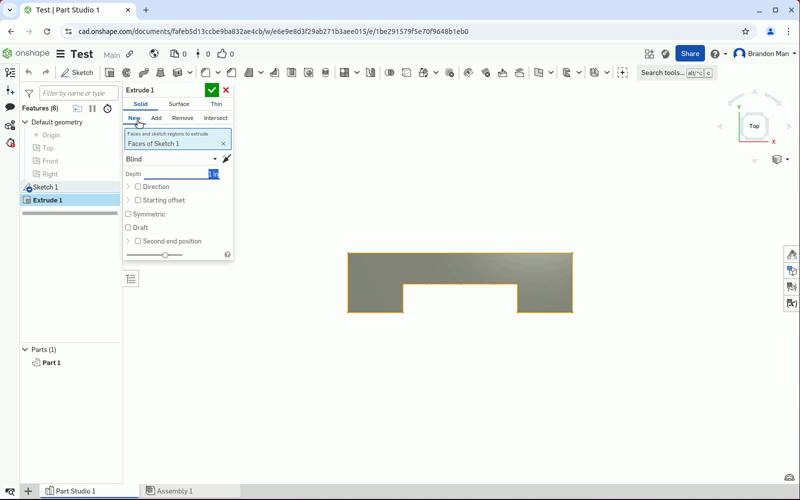
text(22.145)
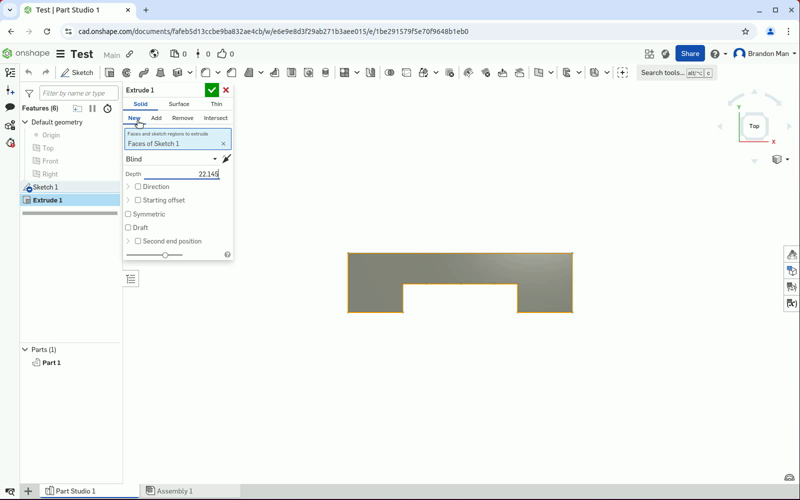
key(enter)
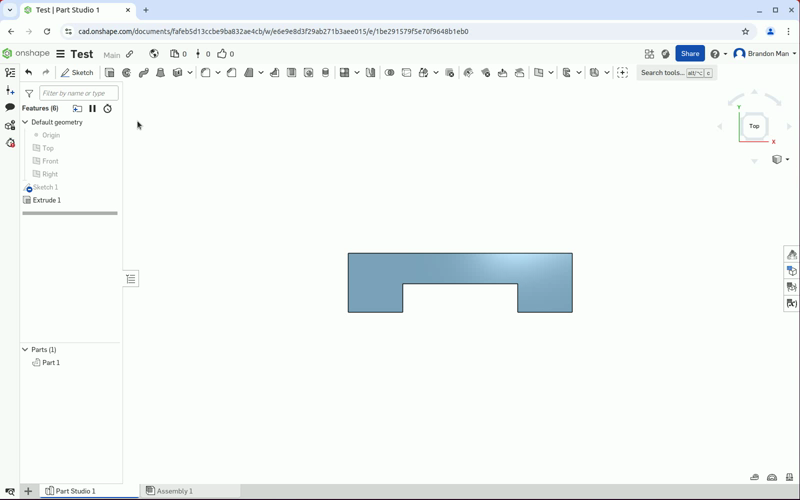
key(shift+h)
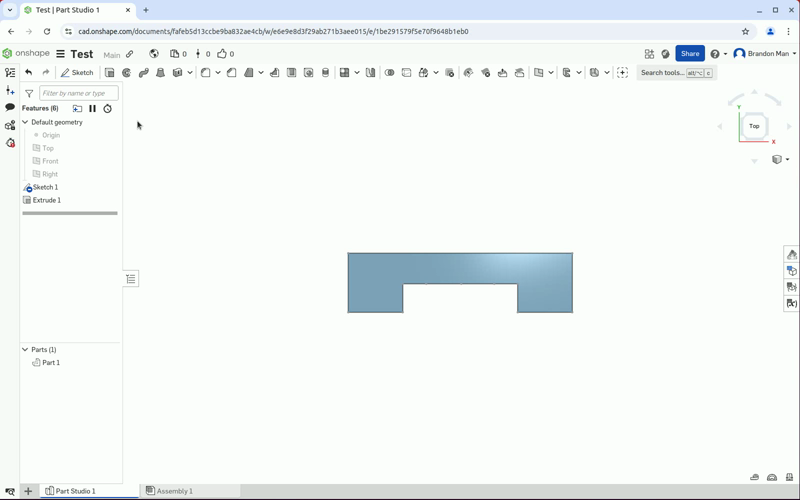
key(shift+h)
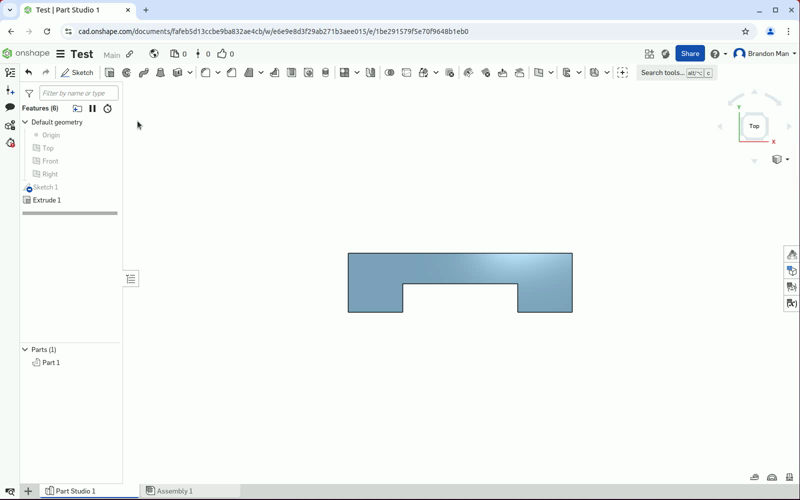
mouse_move(73, 189)
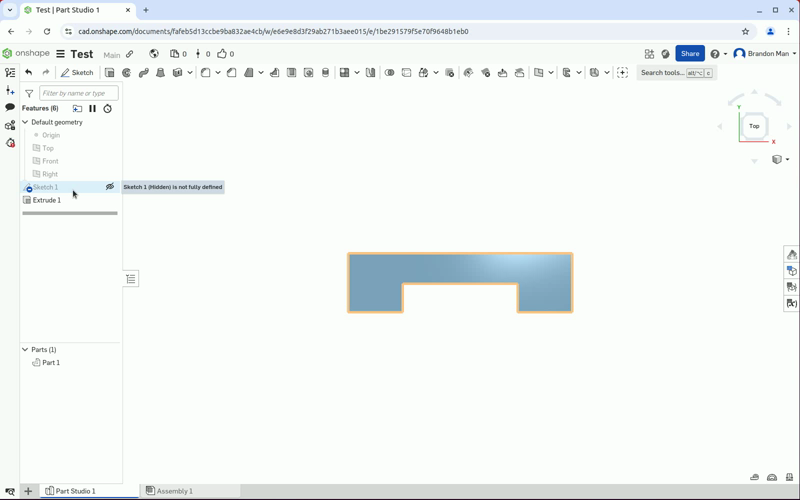
click(73, 189)
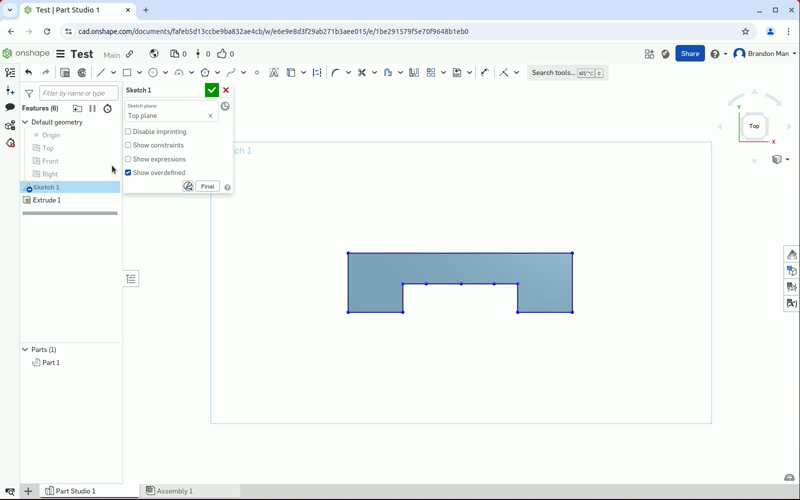
mouse_move(229, 92)
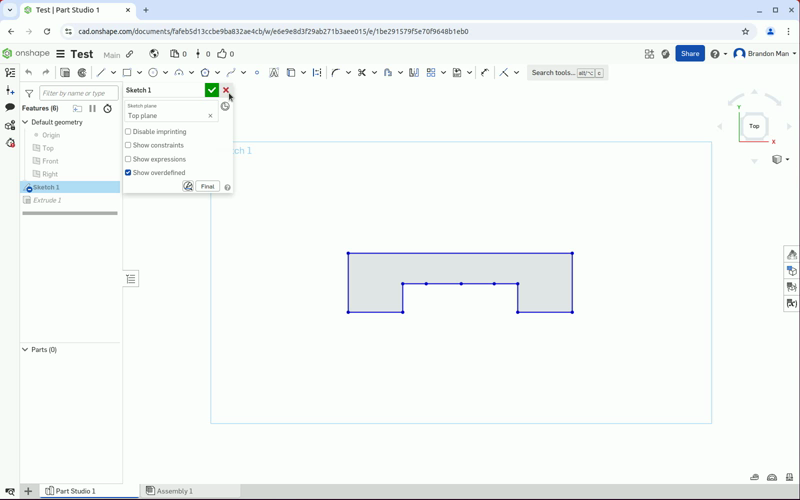
click(229, 92)
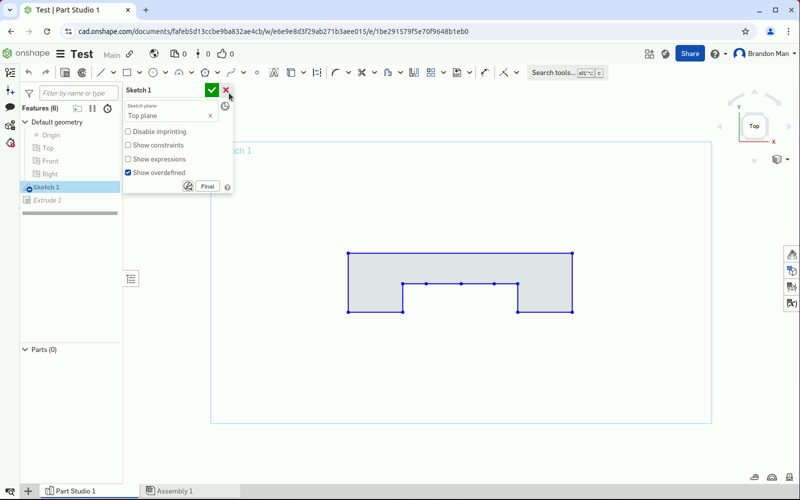
key(shift+s)
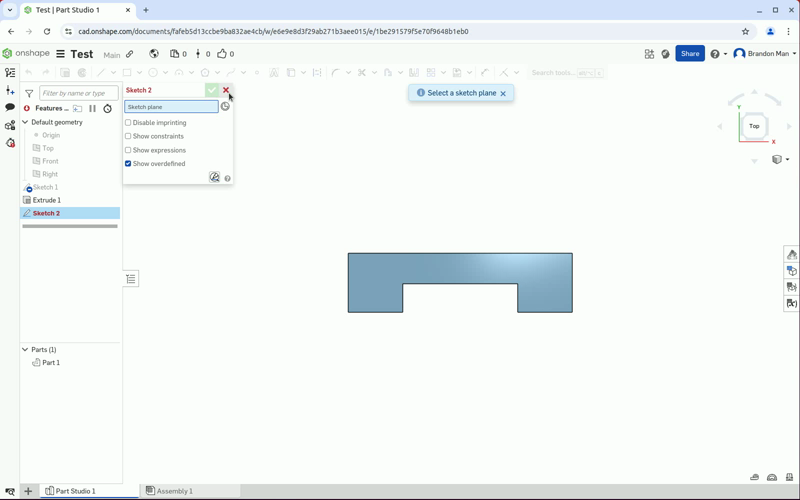
mouse_move(73, 150)
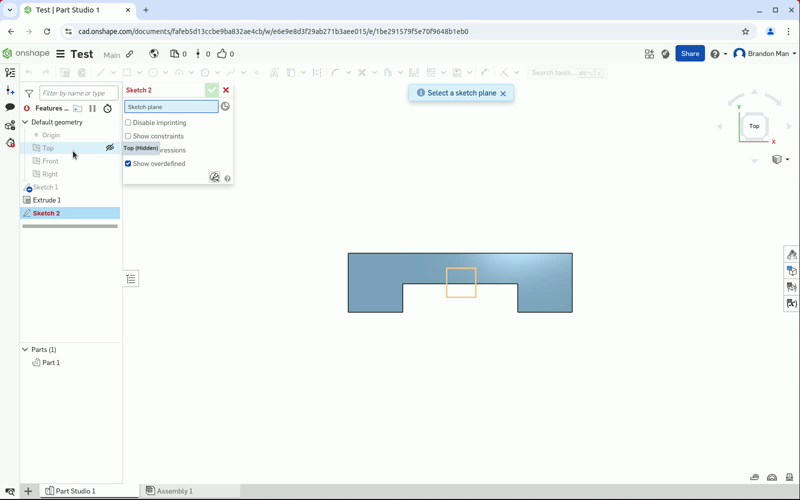
click(73, 150)
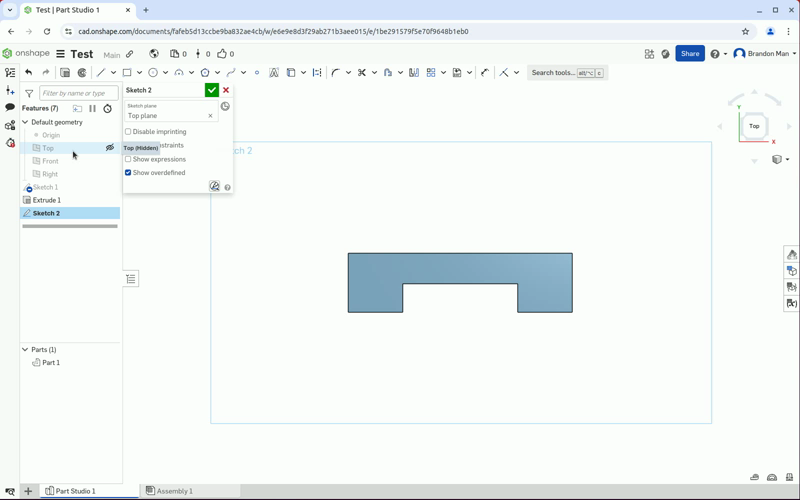
mouse_move(73, 352)
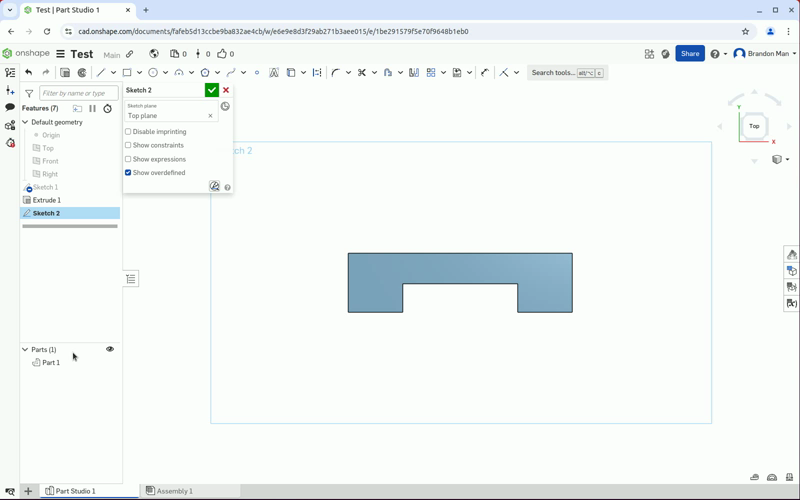
key(y)
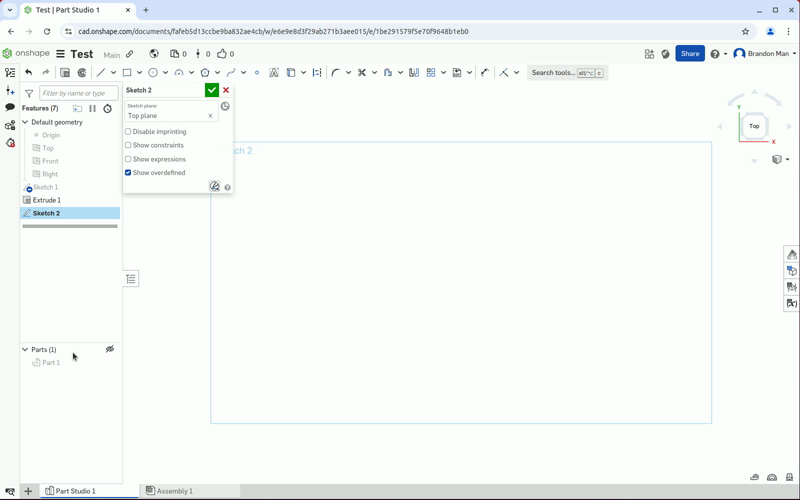
key(l)
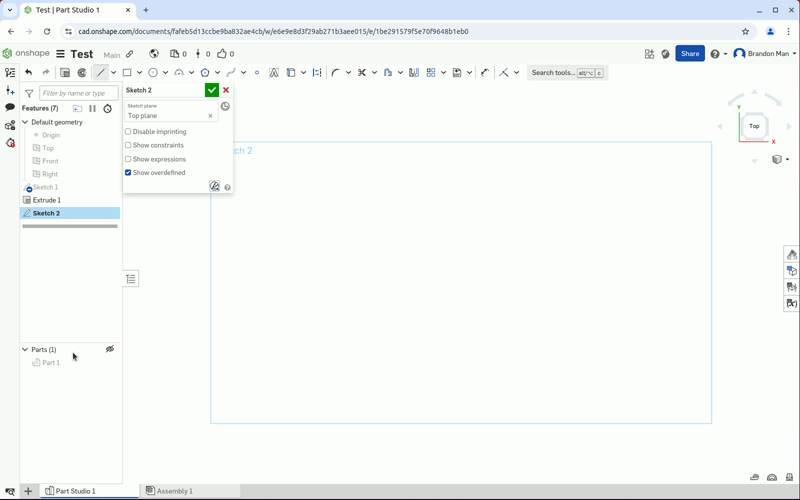
key_down(shift)
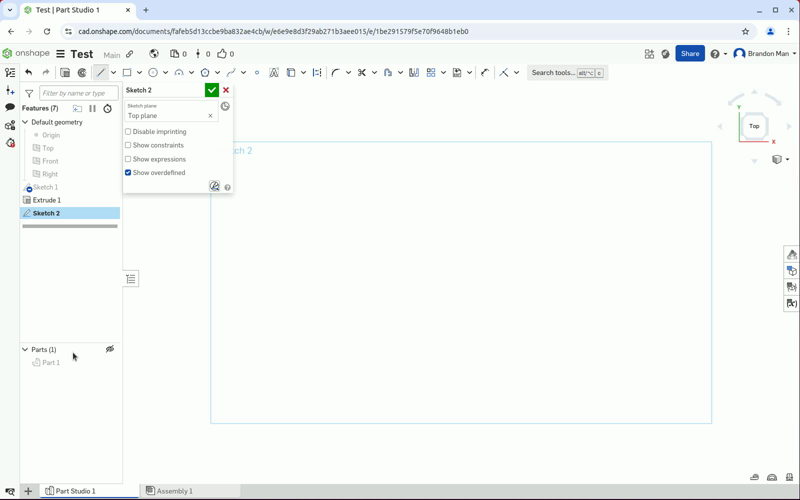
mouse_move(401, 312)
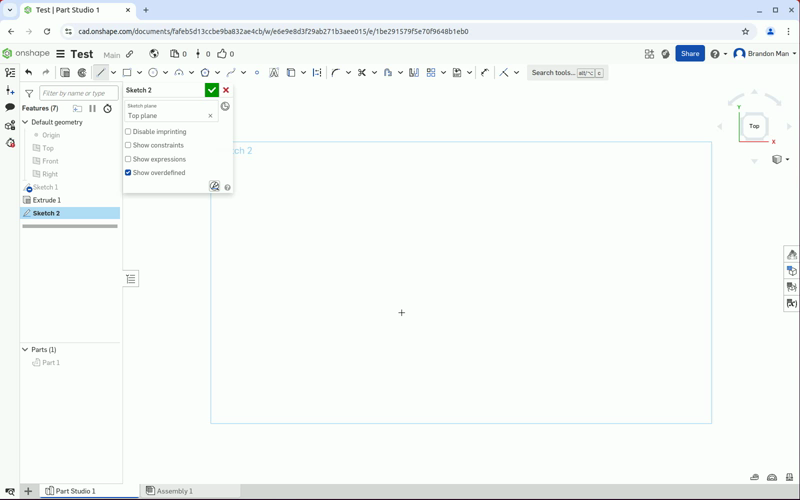
click(401, 312)
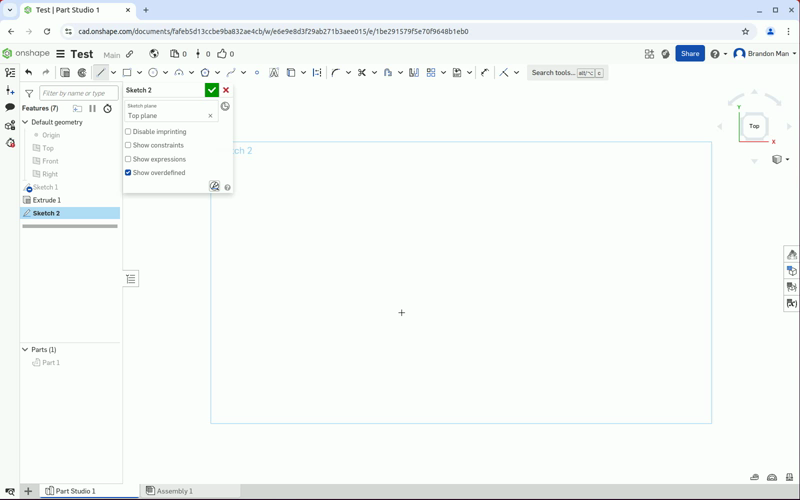
key_up(shift)
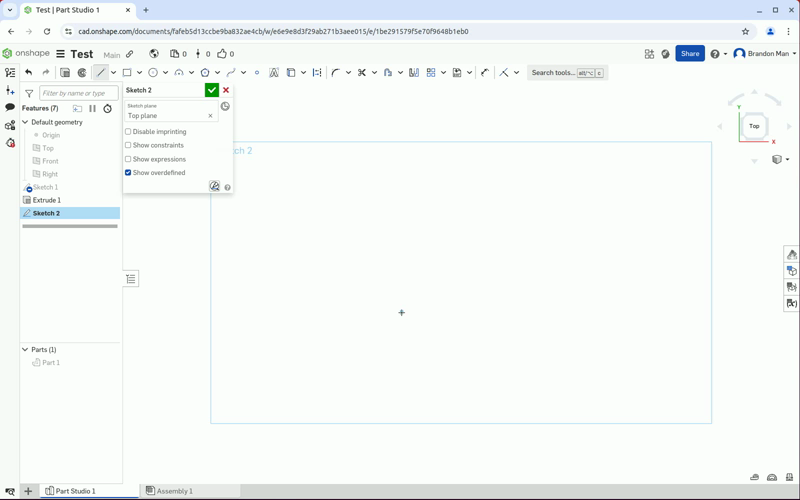
key_down(shift)
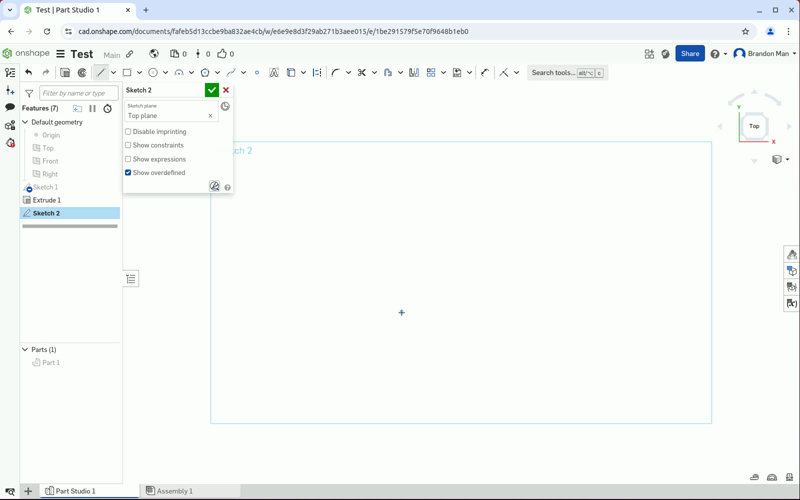
mouse_move(431, 312)
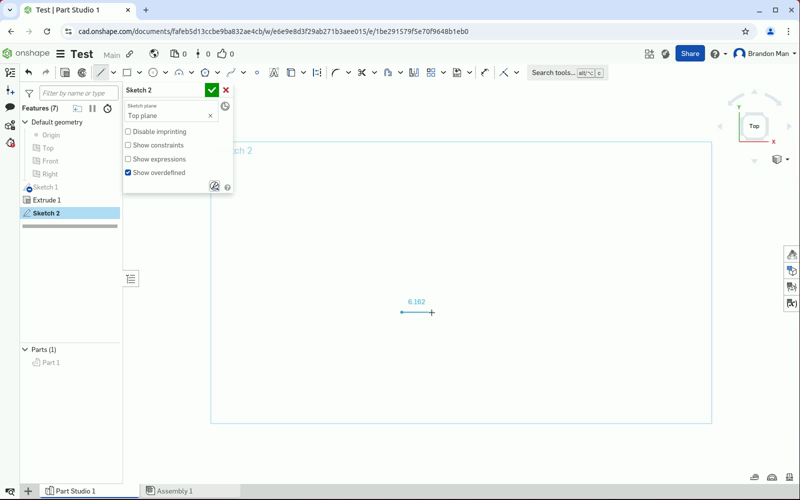
mouse_move(427, 312)
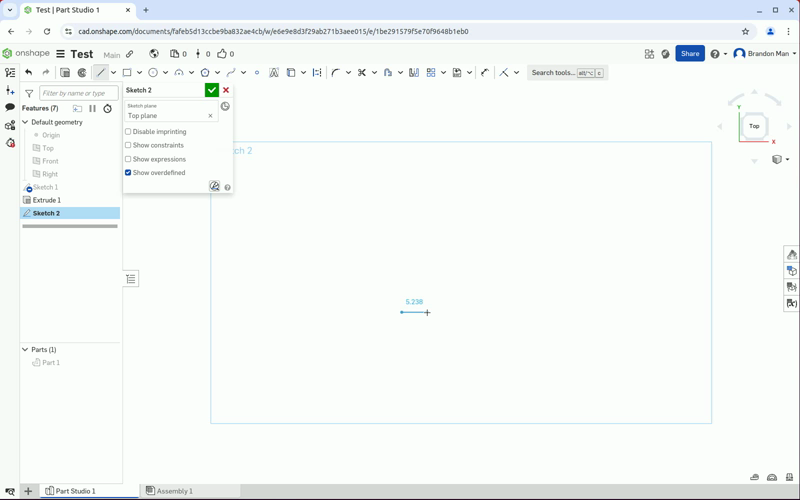
click(427, 312)
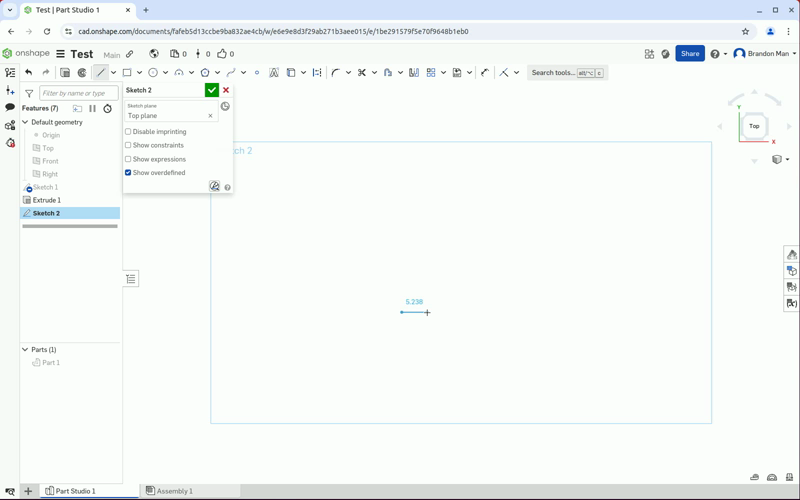
key_up(shift)
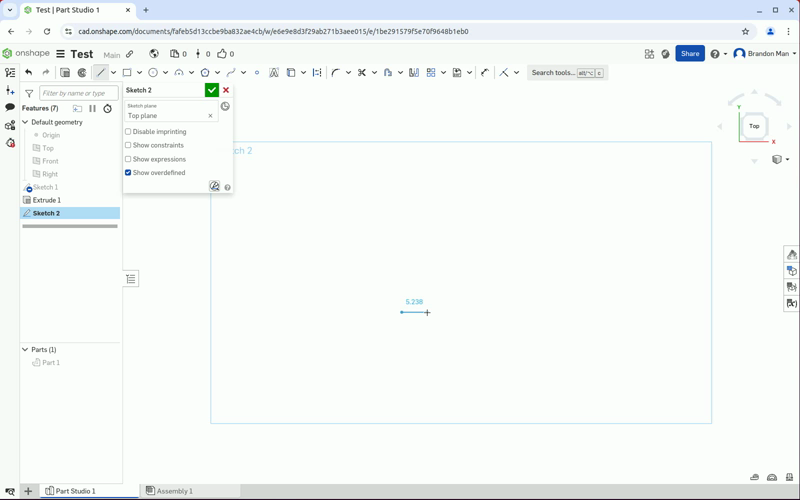
key_down(shift)
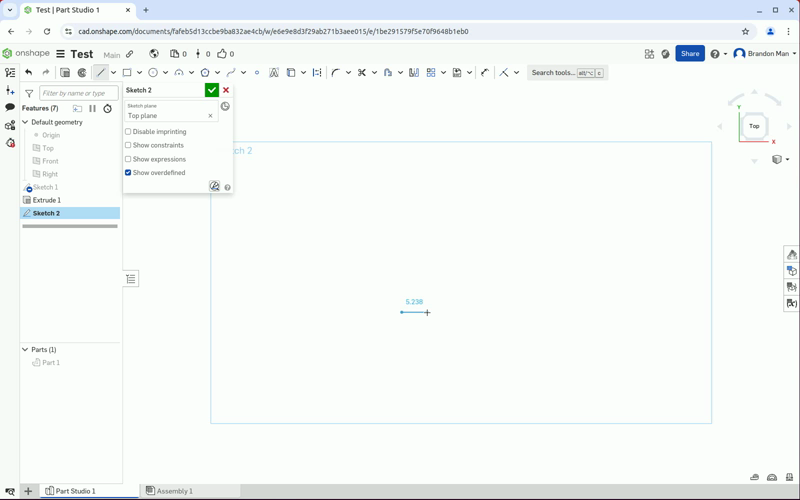
mouse_move(457, 312)
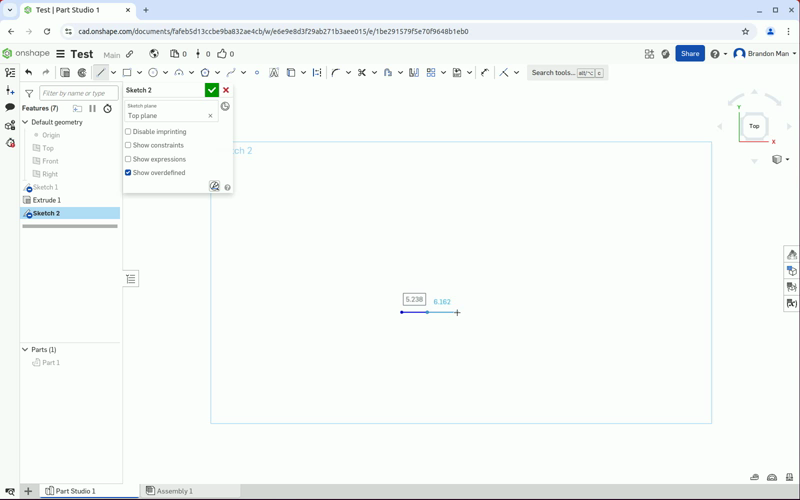
mouse_move(427, 282)
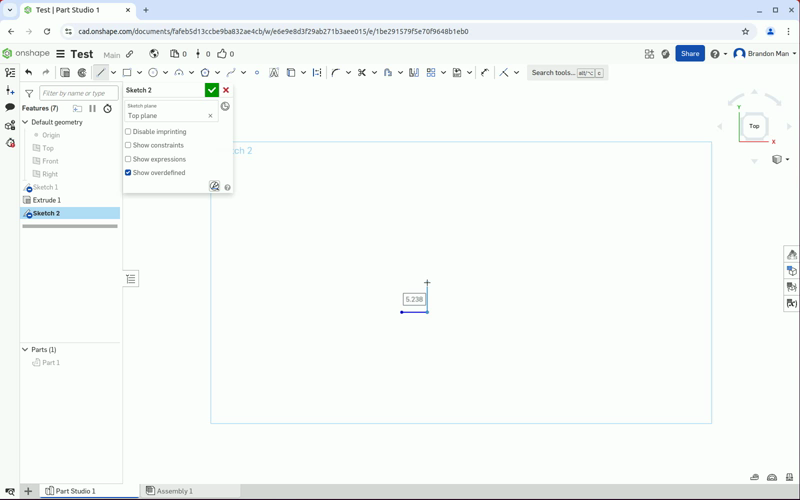
click(427, 282)
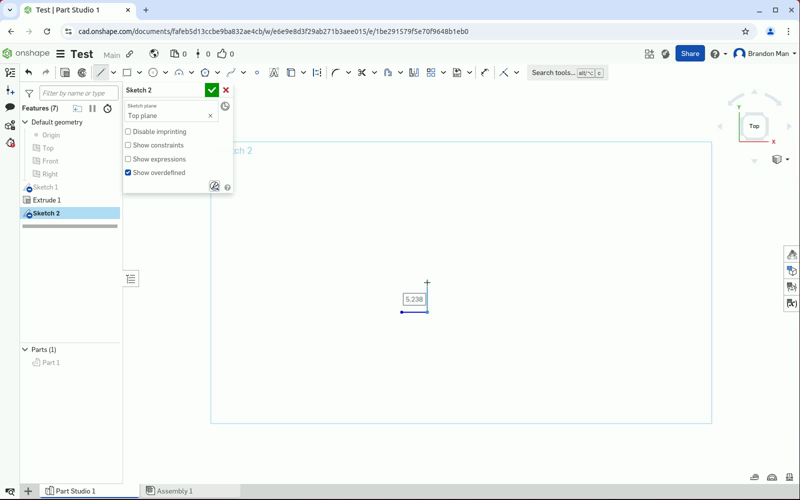
key_up(shift)
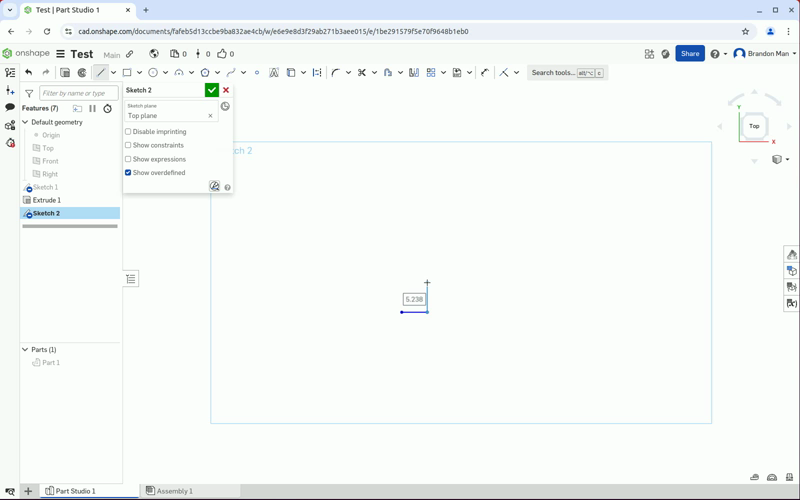
key_down(shift)
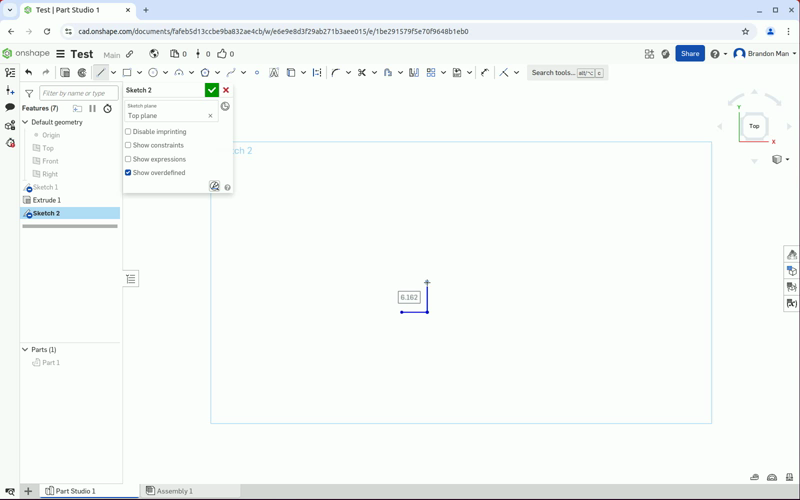
mouse_move(457, 282)
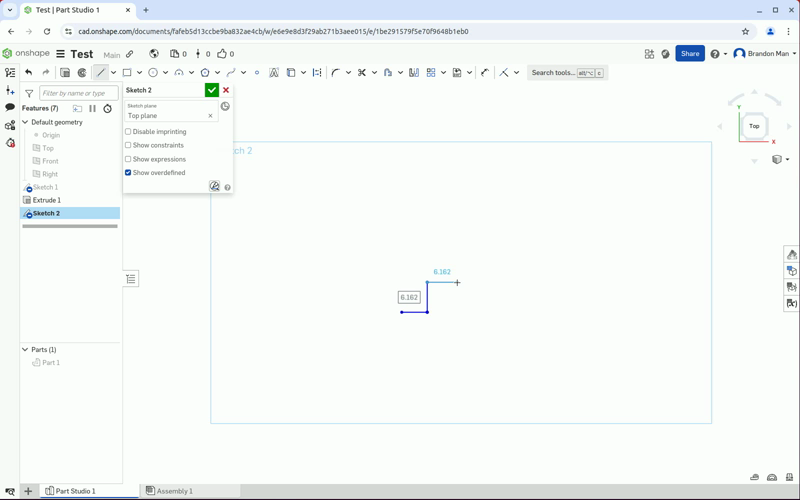
mouse_move(401, 282)
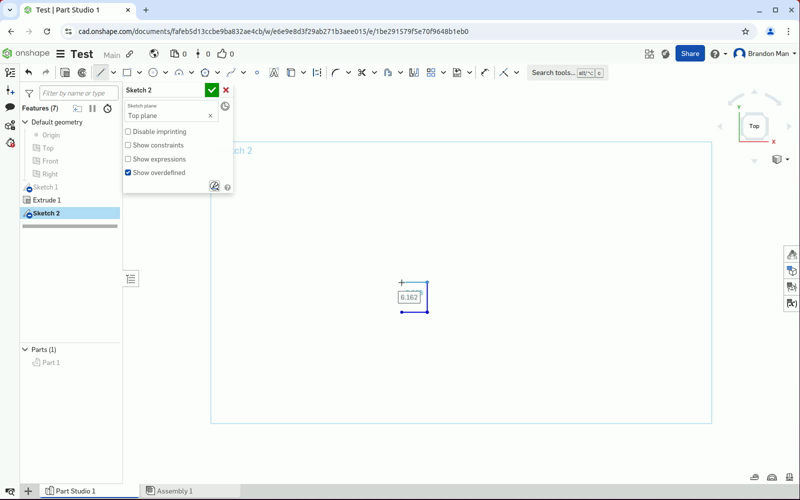
click(401, 282)
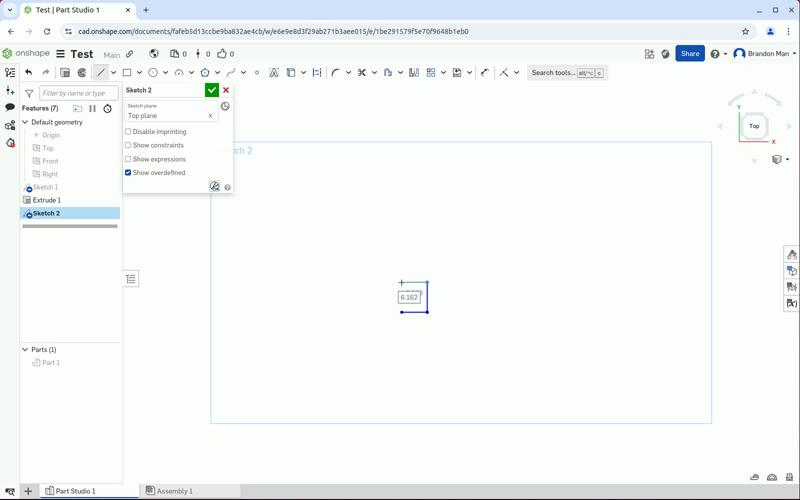
key_up(shift)
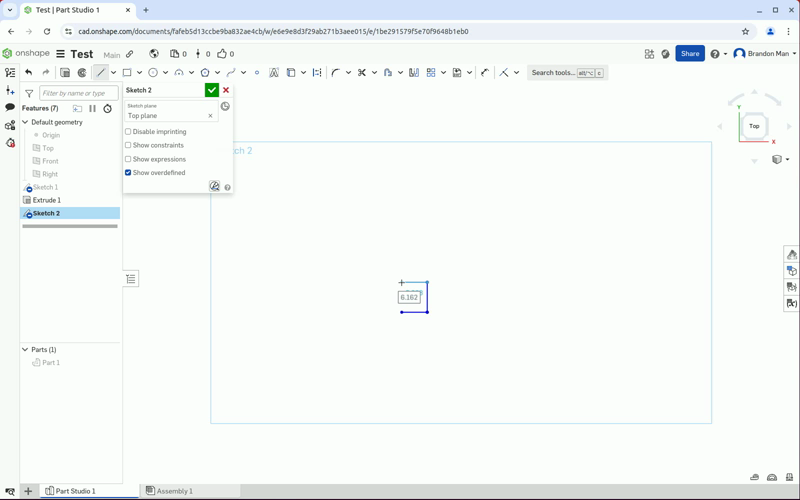
mouse_move(431, 282)
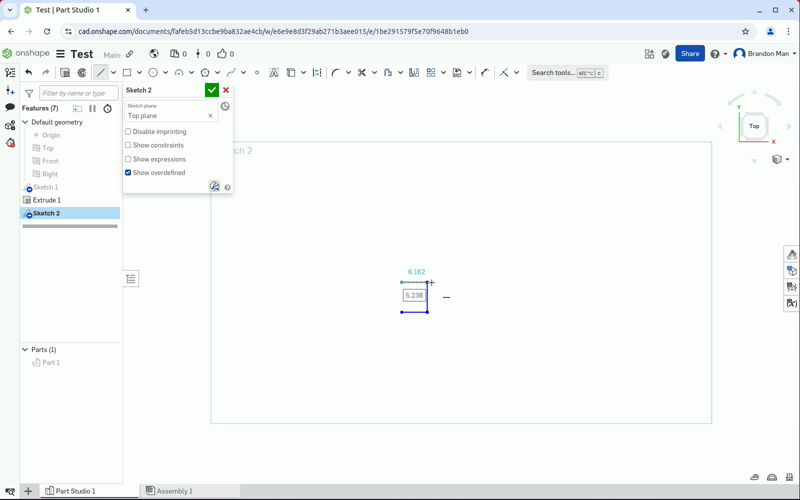
key_down(shift)
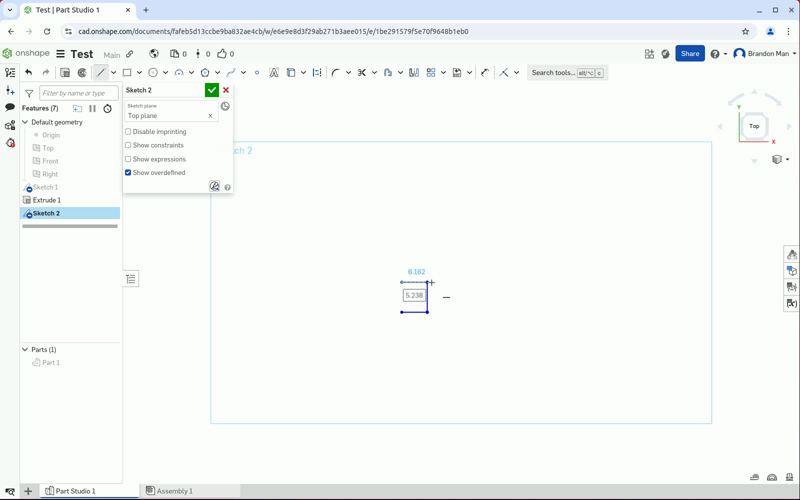
mouse_move(401, 312)
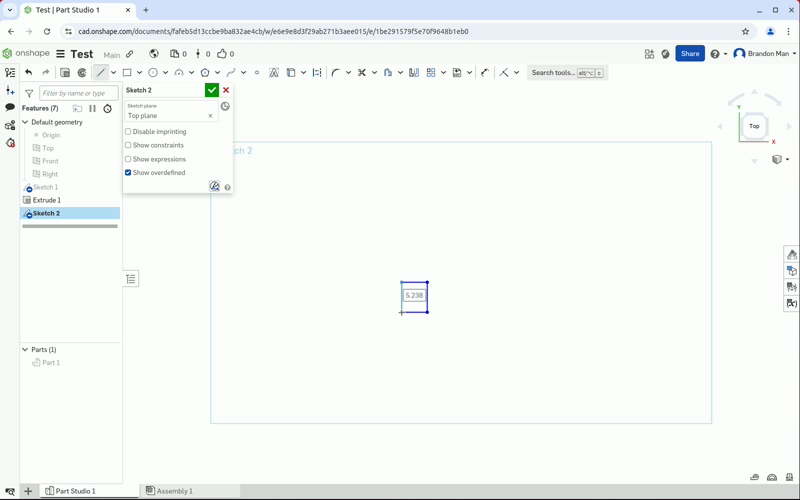
key_up(shift)
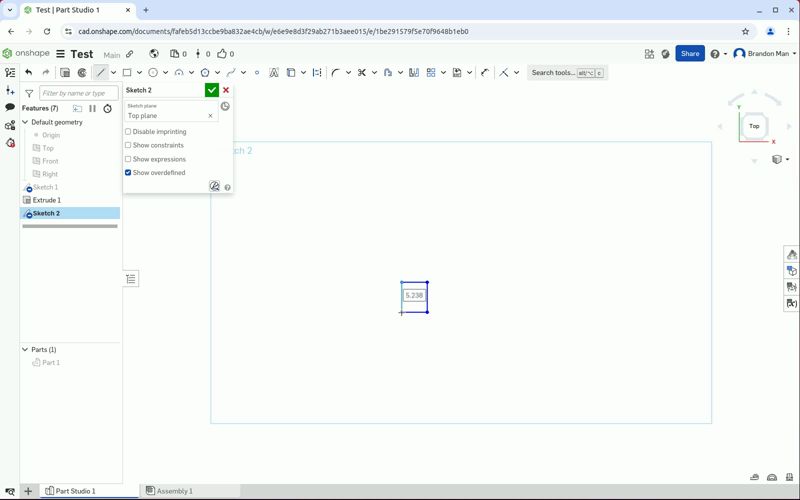
click(401, 312)
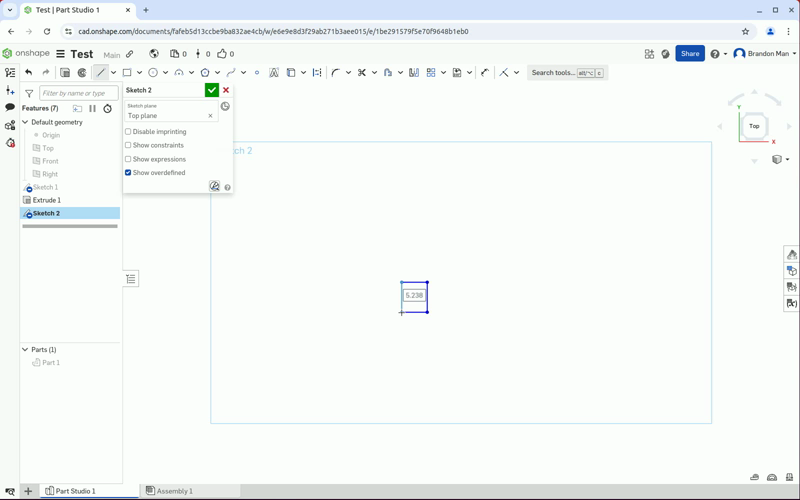
key(esc)
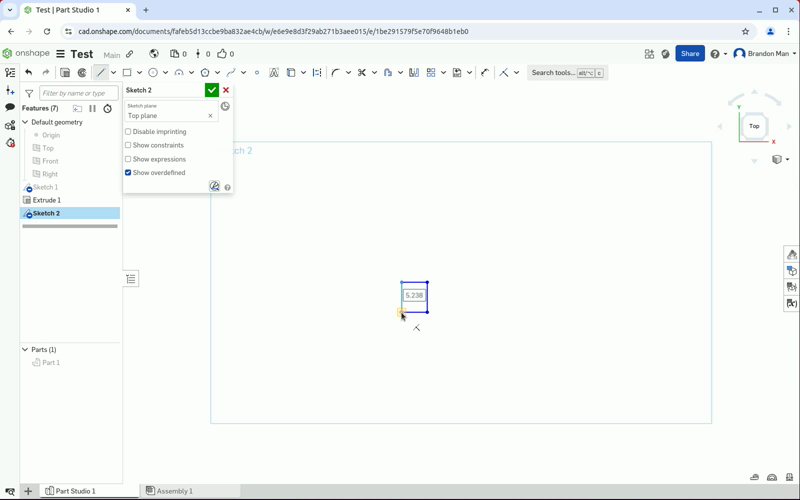
mouse_move(423, 288)
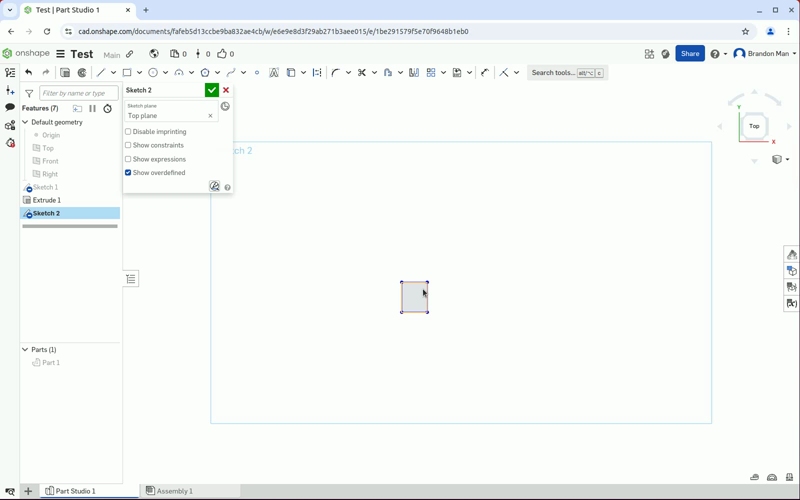
scroll(6)
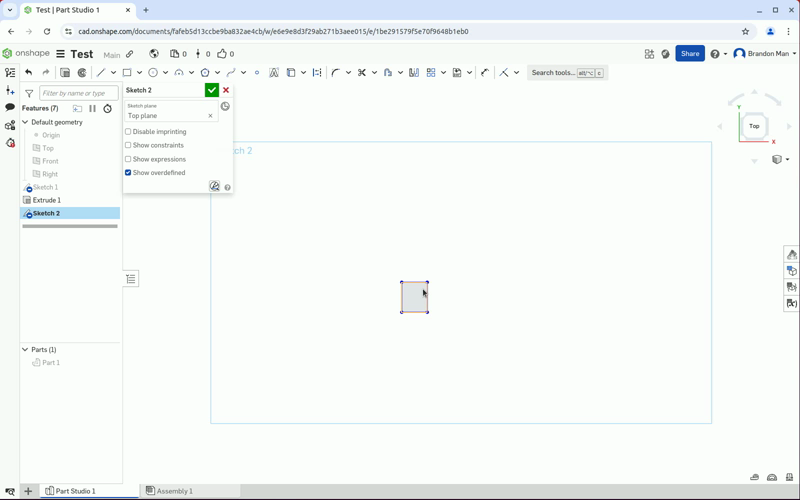
scroll(6)
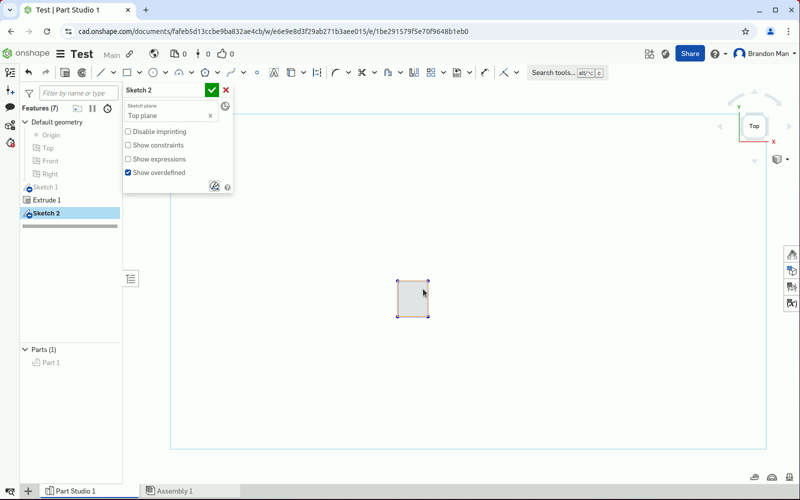
scroll(6)
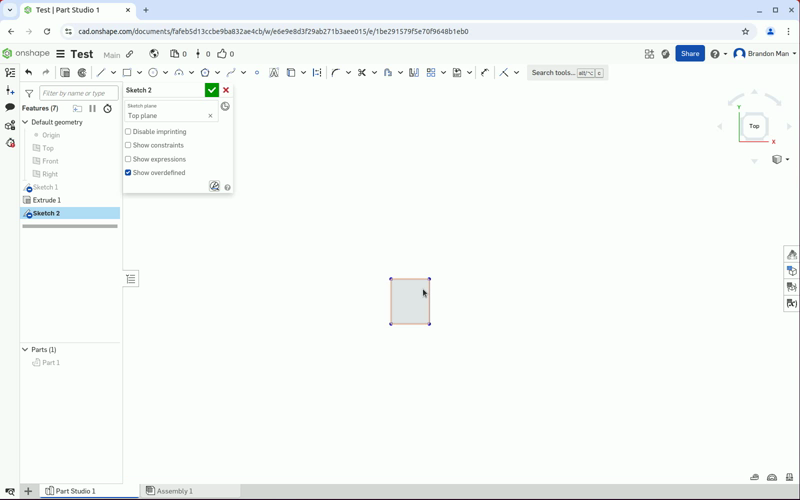
scroll(6)
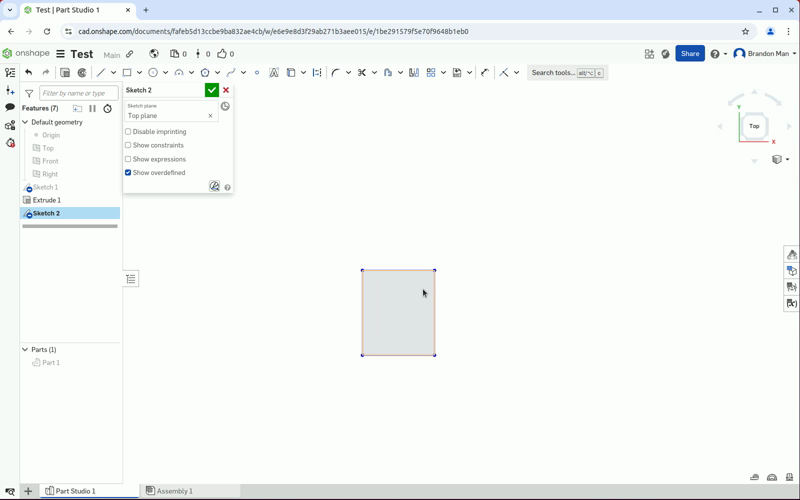
scroll(6)
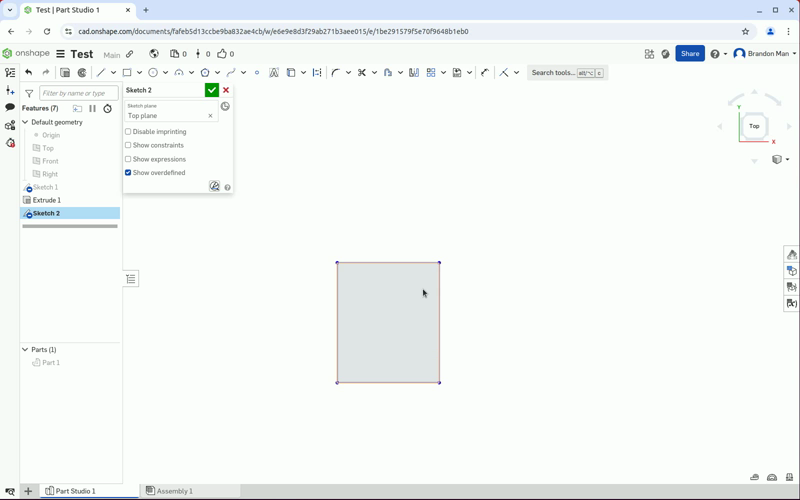
scroll(6)
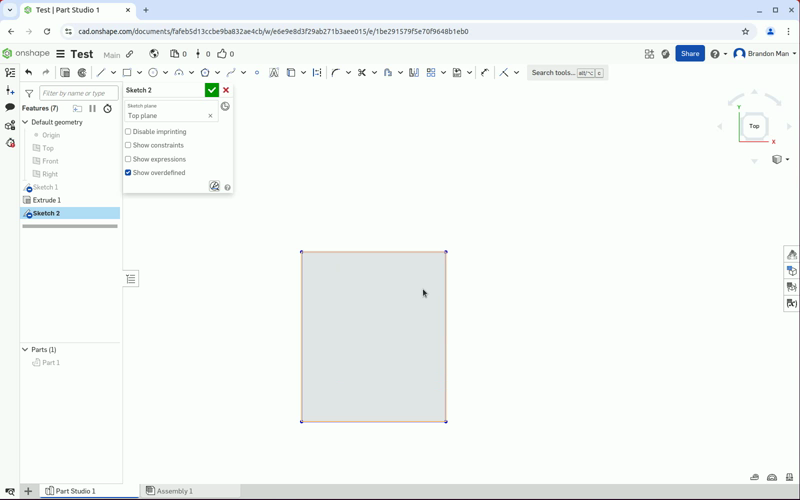
scroll(6)
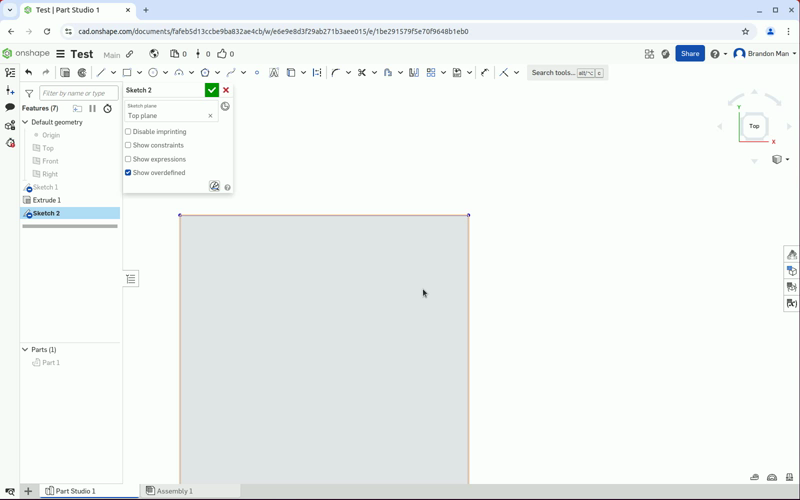
click(423, 288)
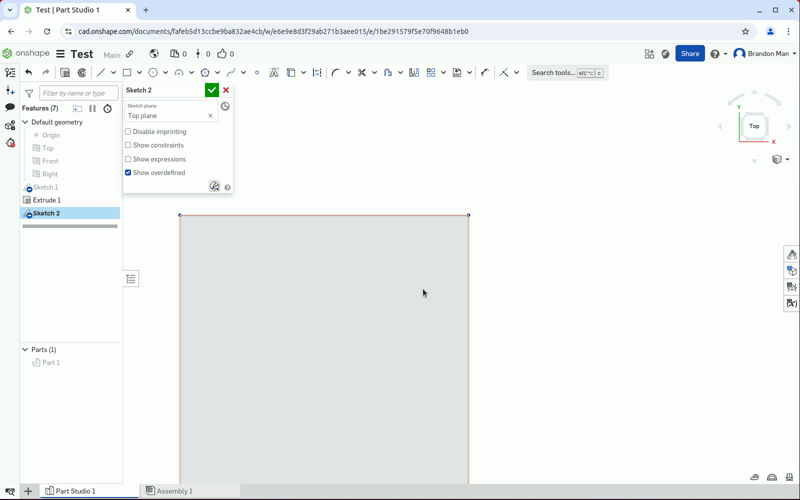
scroll(-6)
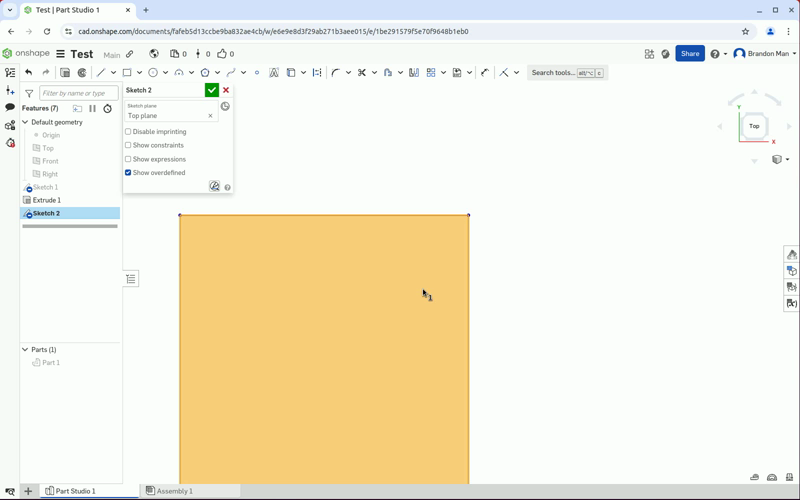
scroll(-6)
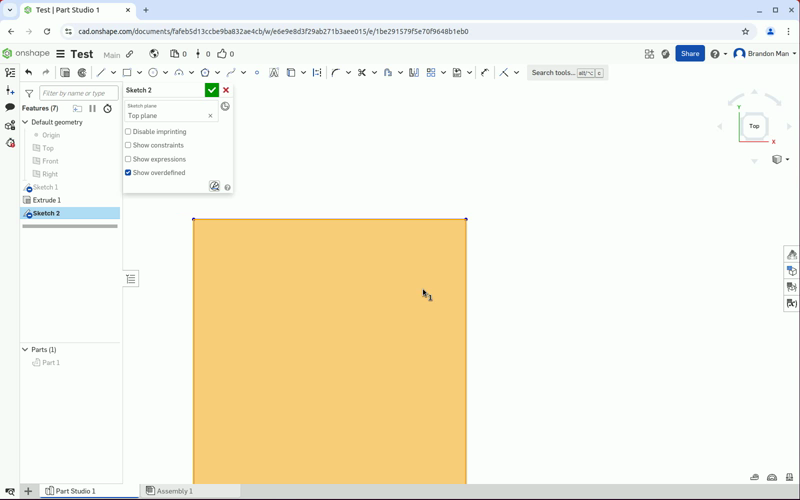
scroll(-6)
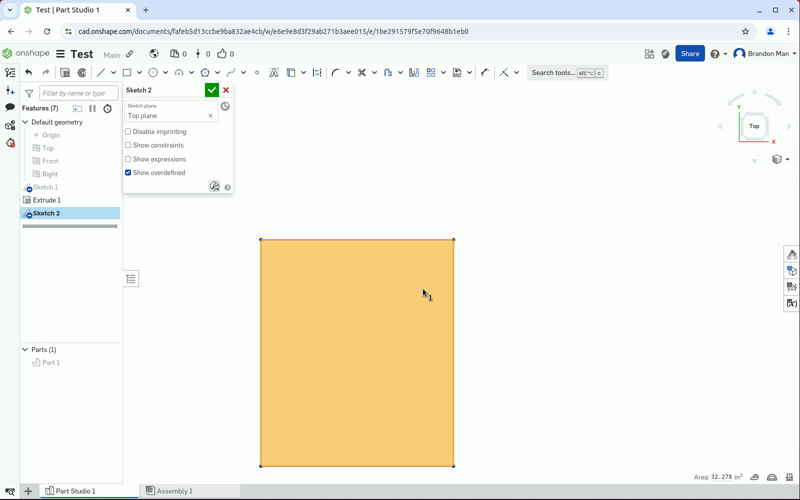
scroll(-6)
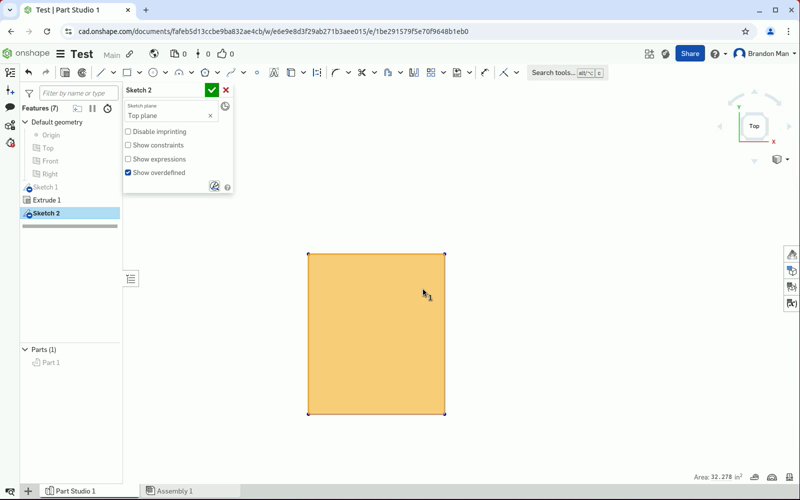
scroll(-6)
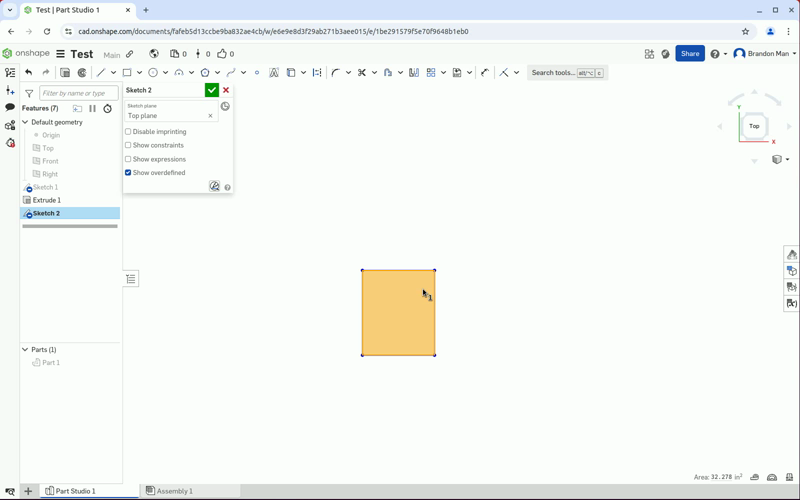
scroll(-6)
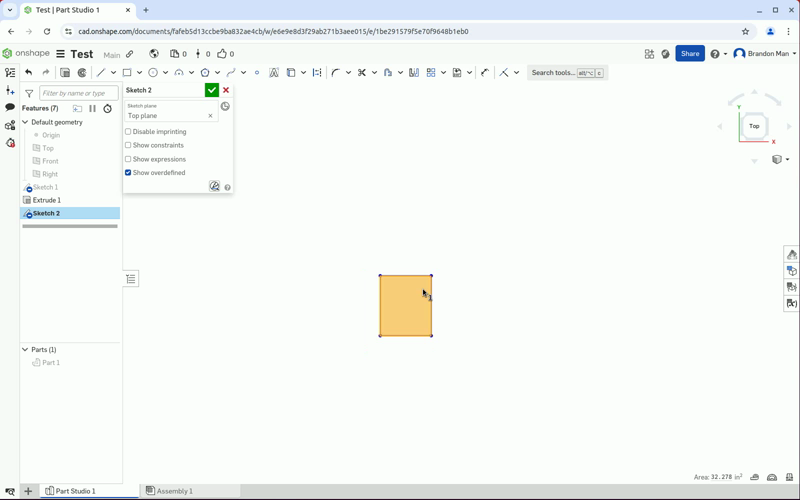
scroll(-6)
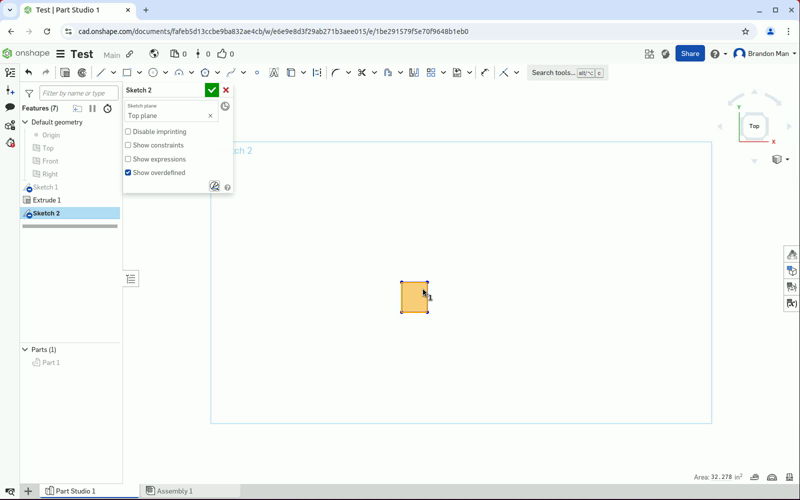
mouse_move(73, 352)
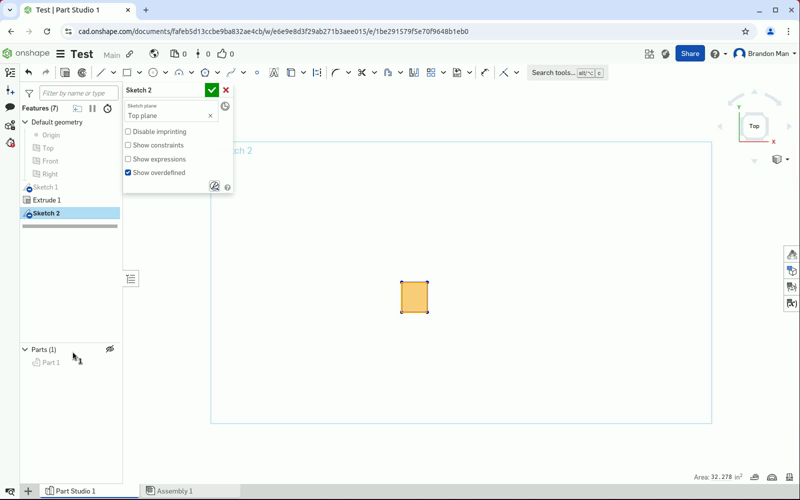
key(shift+y)
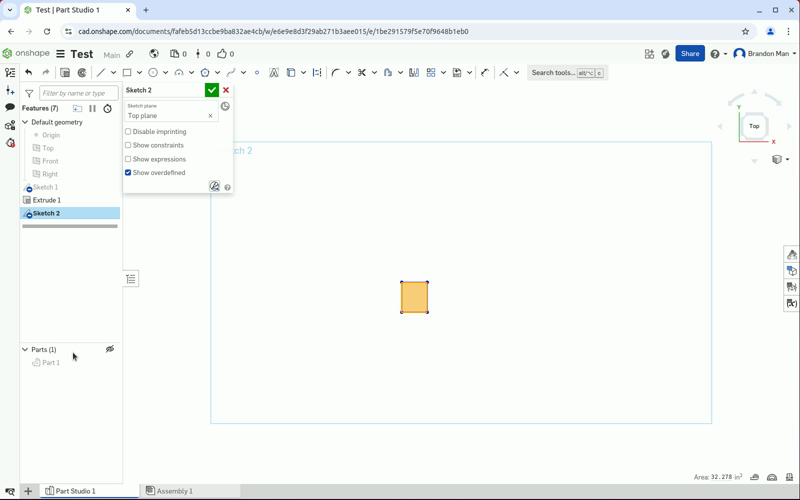
key(shift+e)
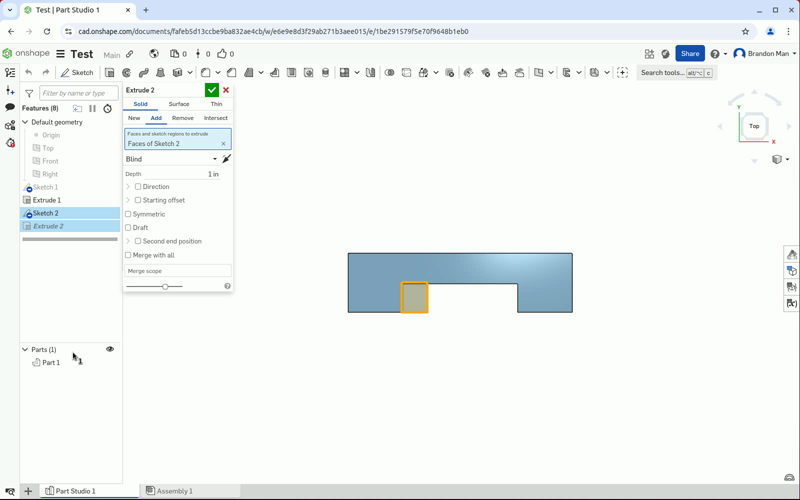
mouse_move(143, 106)
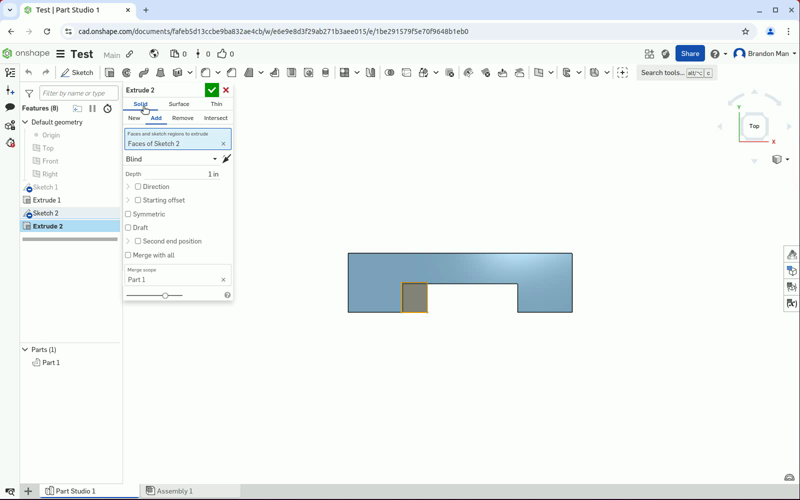
click(143, 106)
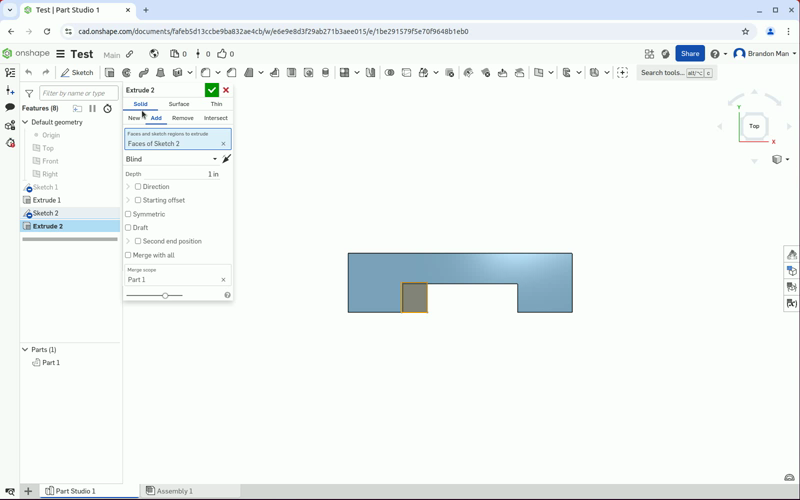
mouse_move(137, 120)
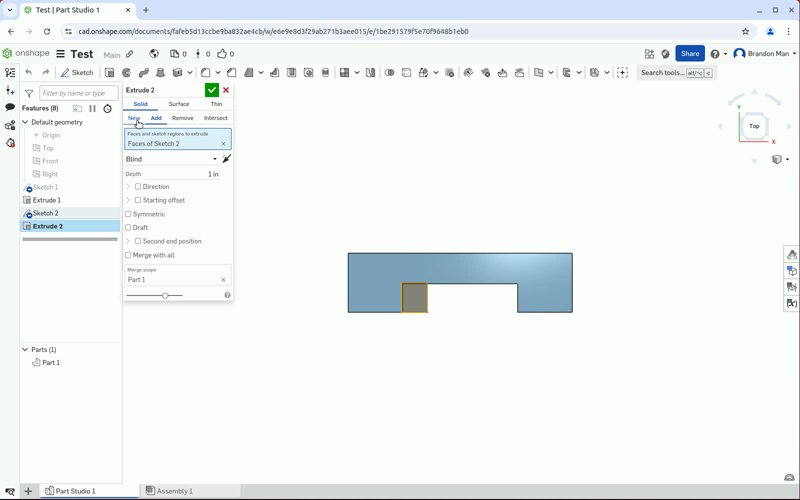
click(137, 120)
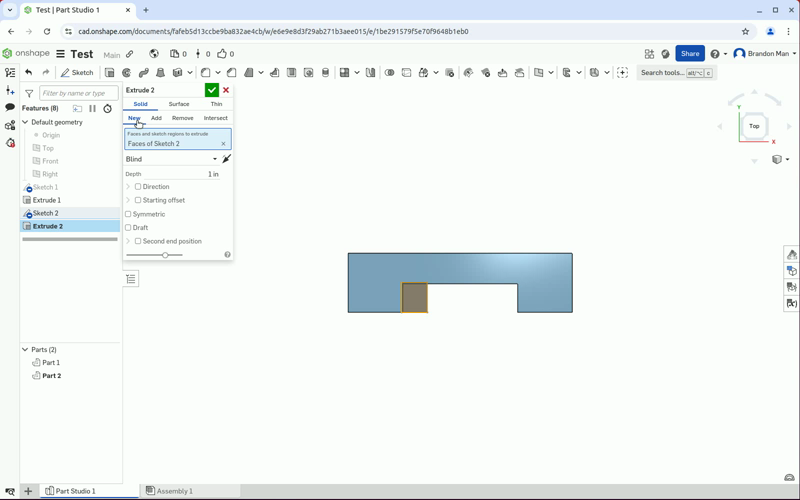
key(tab, 4)
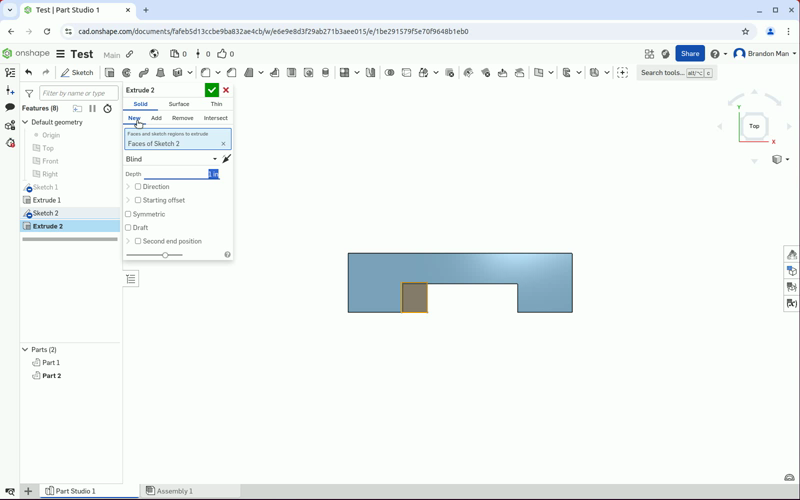
text(22.145)
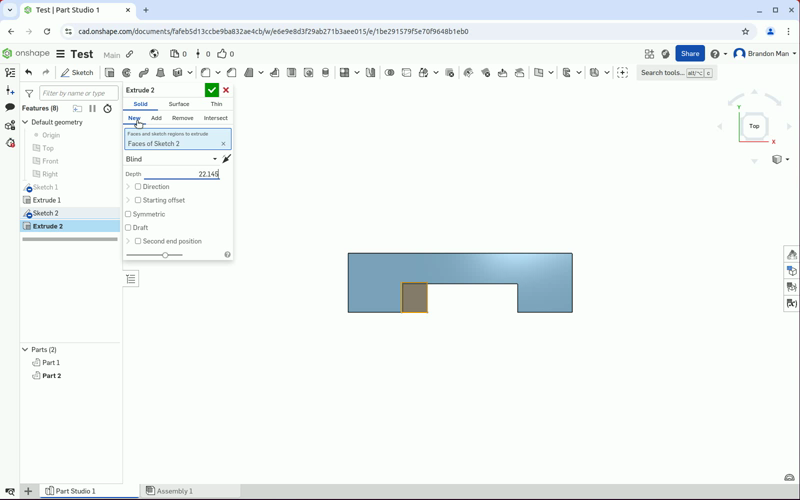
key(enter)
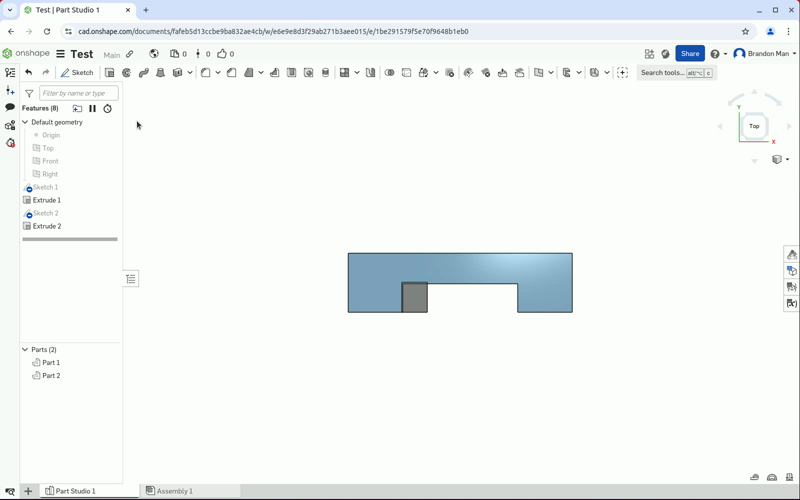
key(shift+h)
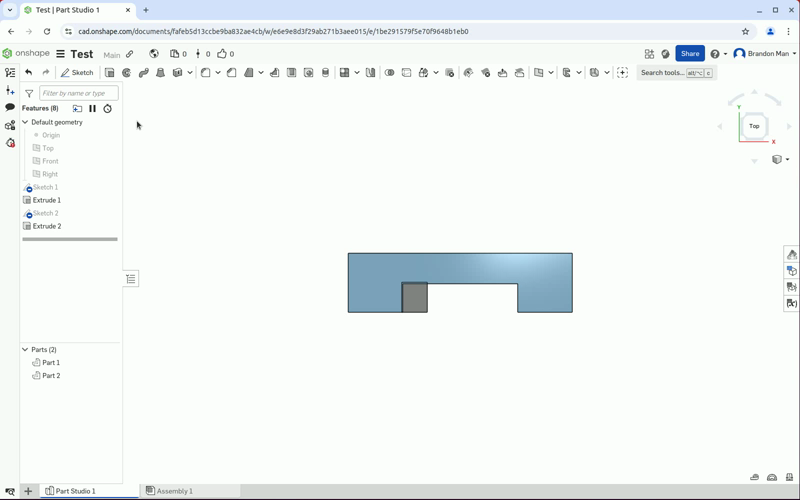
key(shift+h)
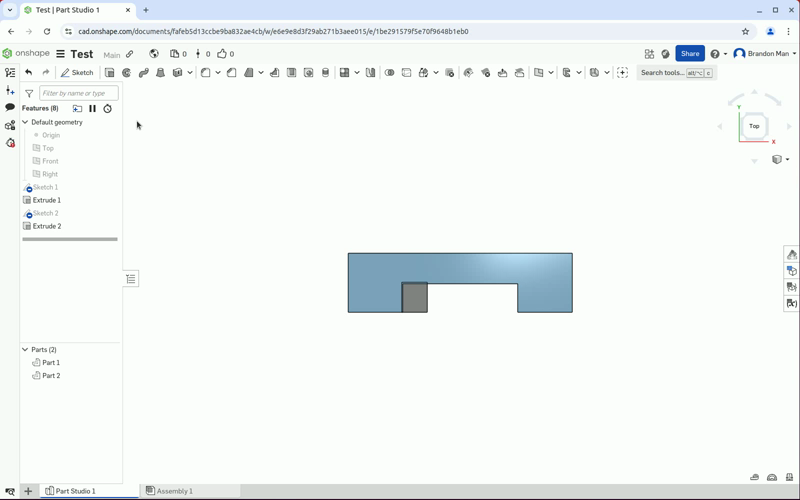
mouse_move(73, 189)
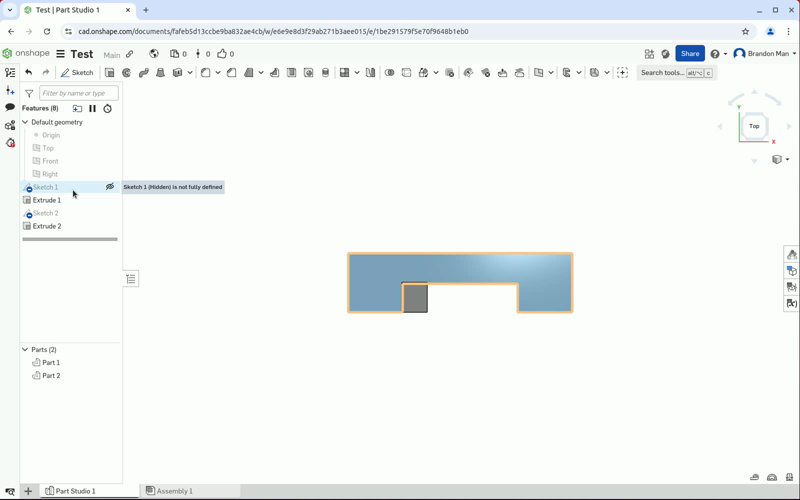
click(73, 189)
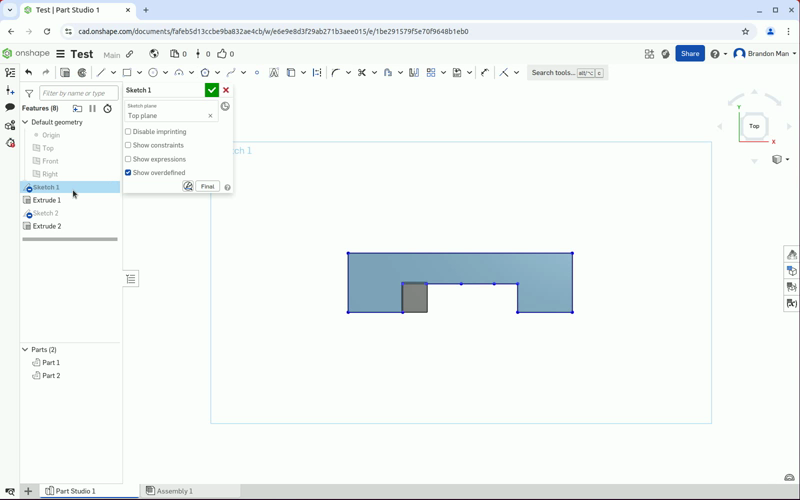
mouse_move(229, 92)
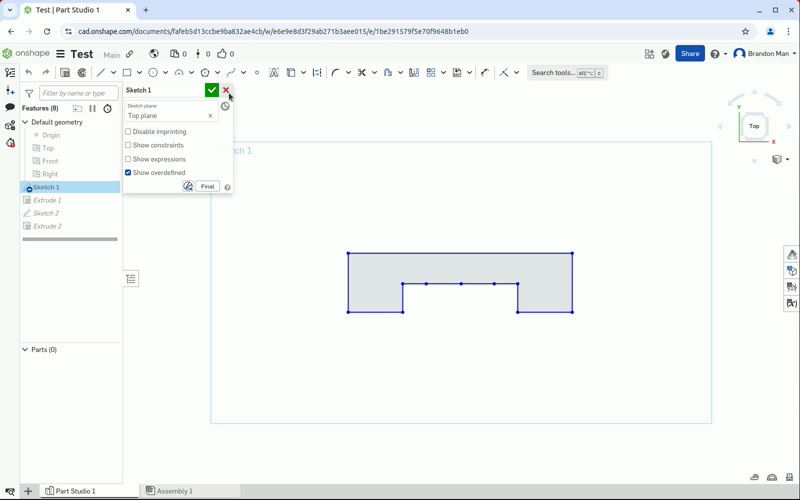
click(229, 92)
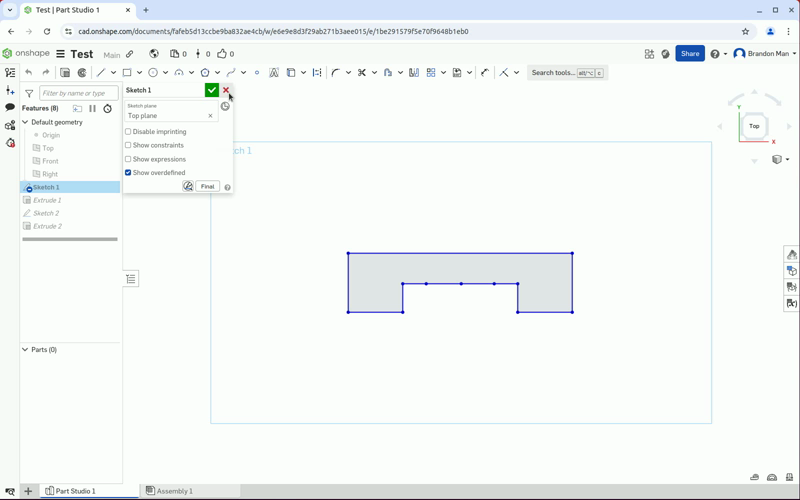
key(shift+s)
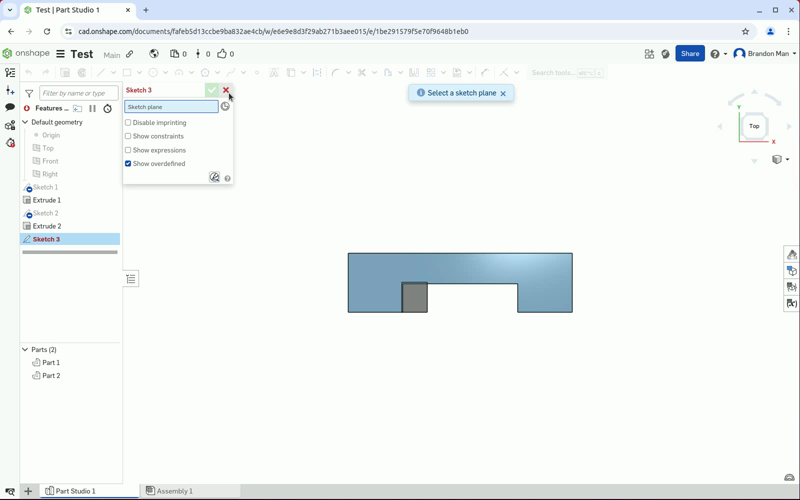
mouse_move(73, 150)
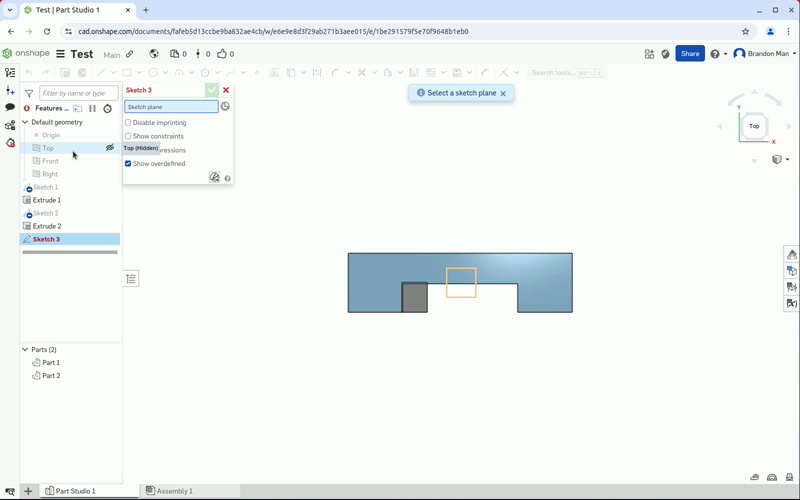
click(73, 150)
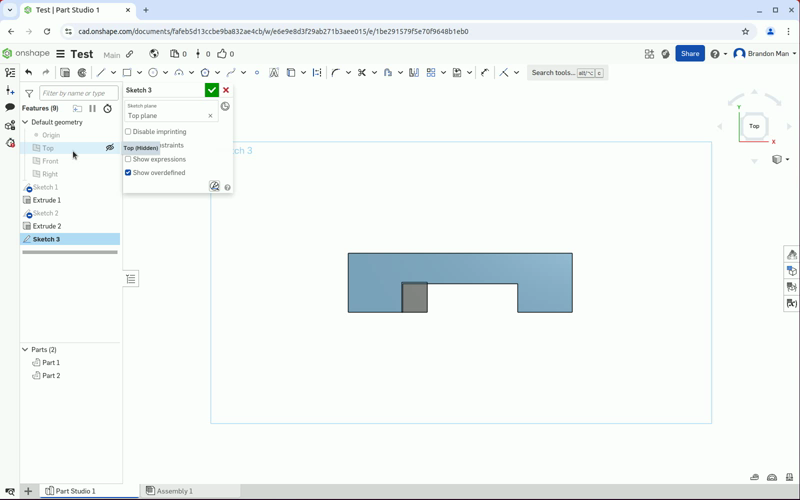
mouse_move(73, 352)
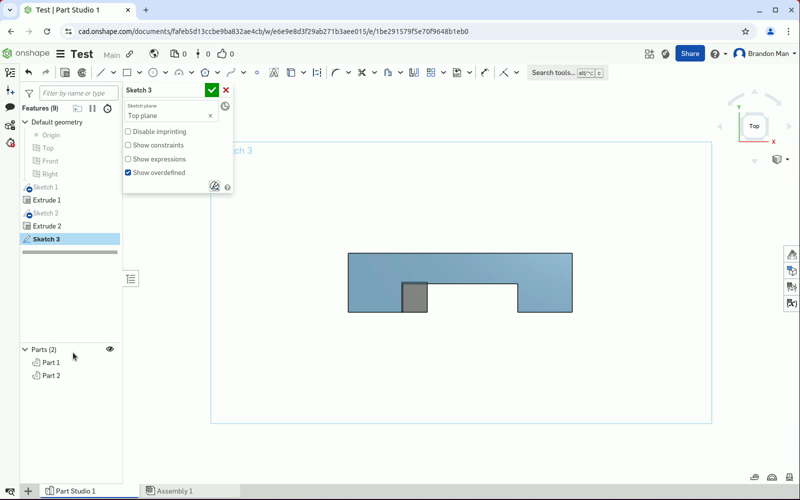
key(y)
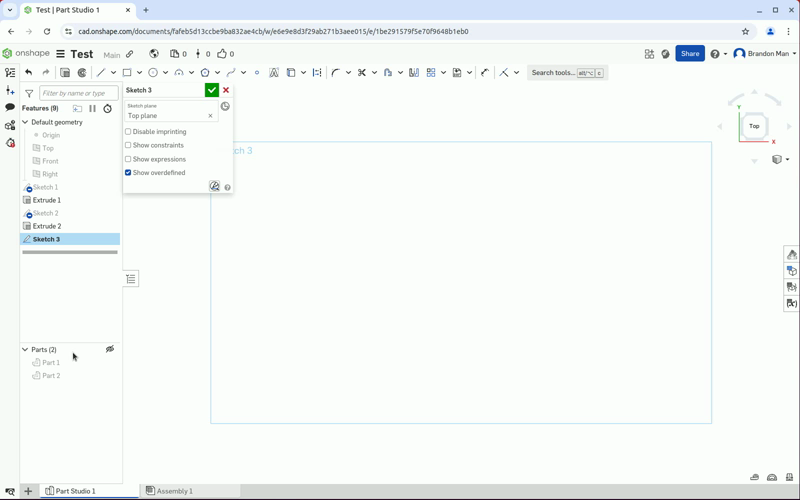
key(l)
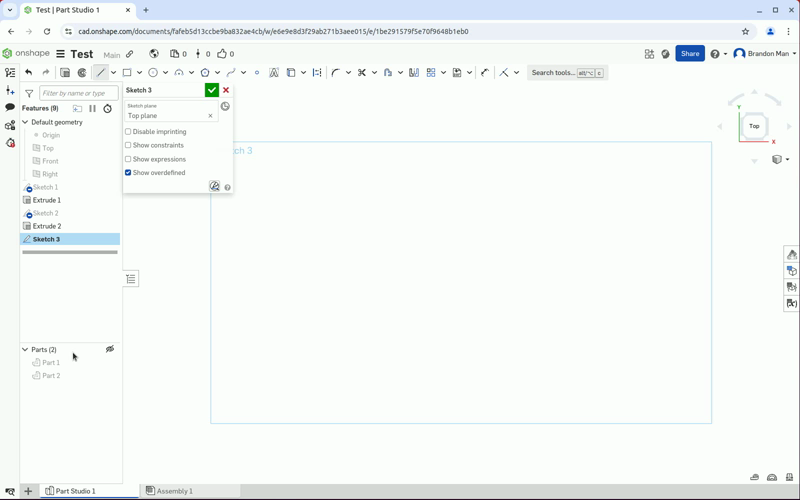
key_down(shift)
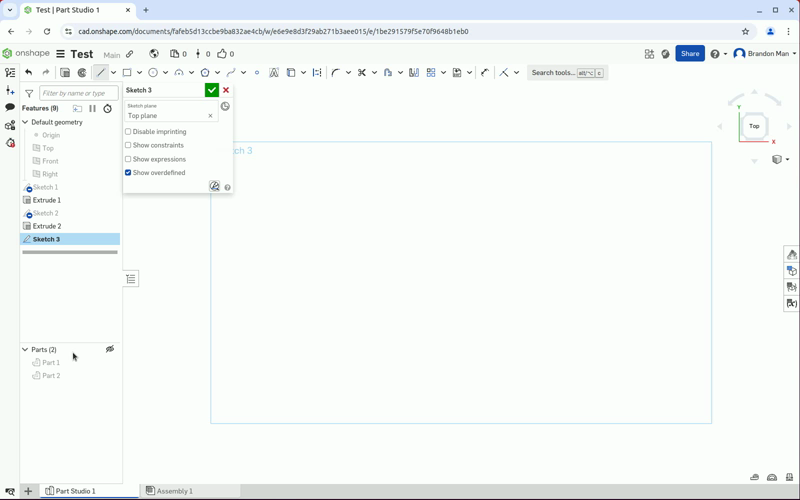
mouse_move(494, 312)
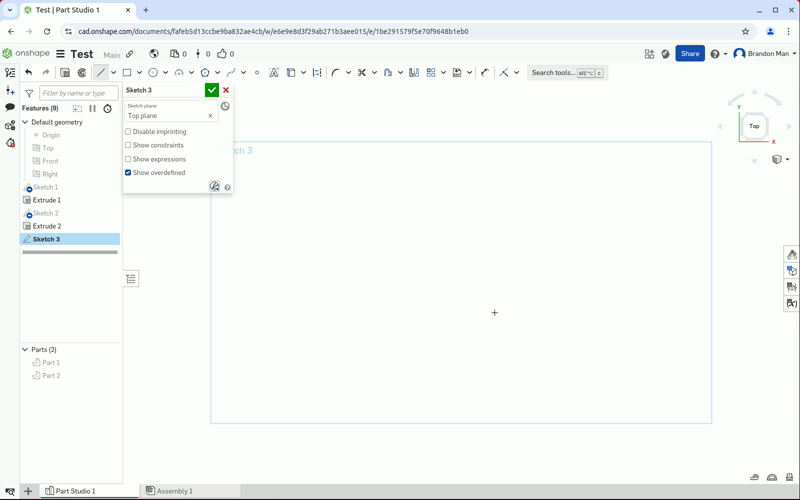
click(494, 312)
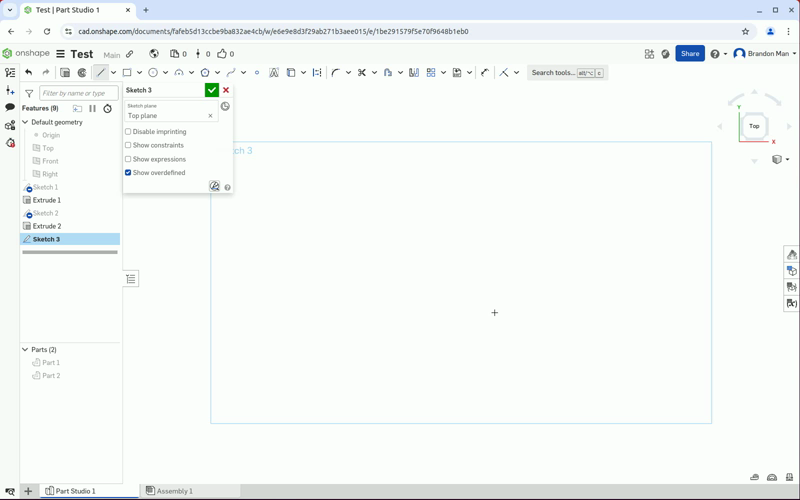
key_up(shift)
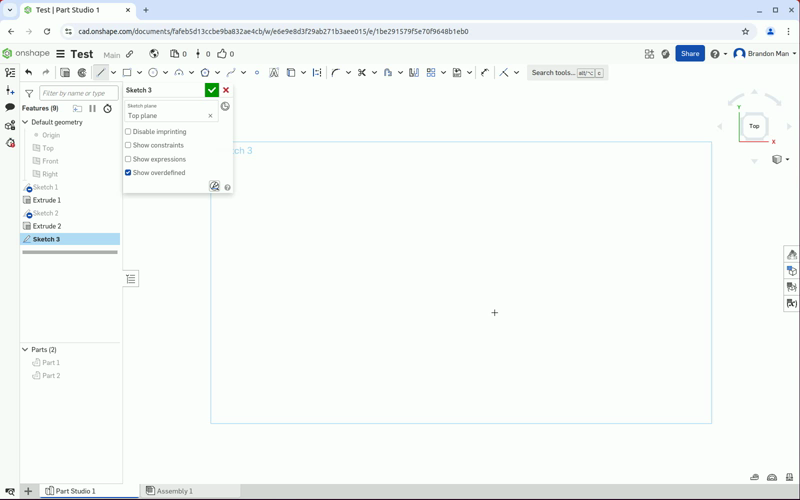
key_down(shift)
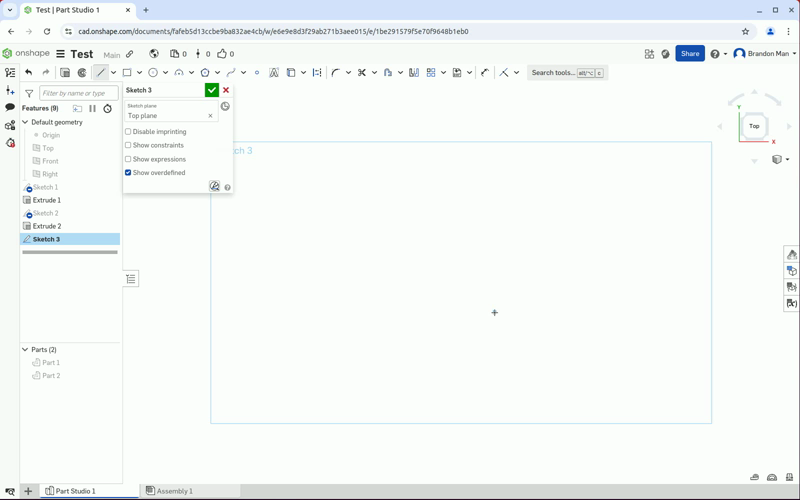
mouse_move(524, 312)
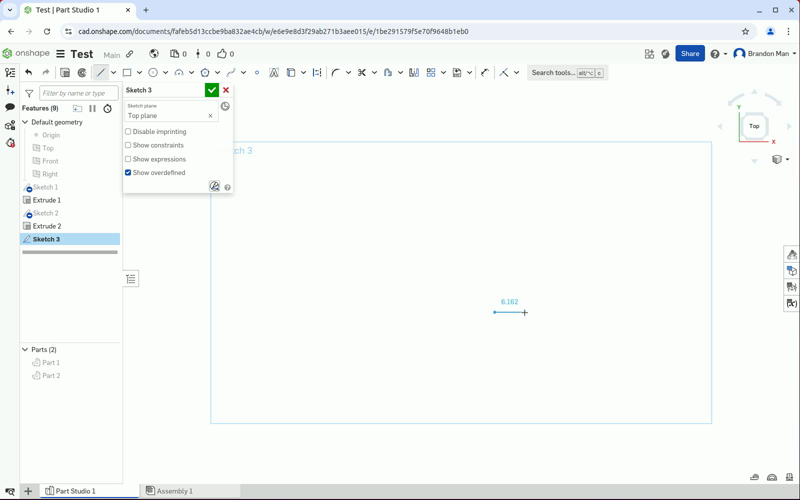
mouse_move(519, 312)
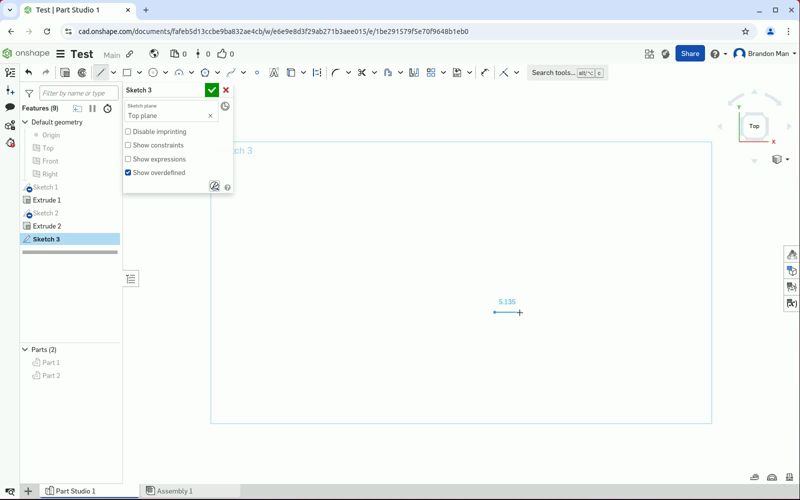
click(519, 312)
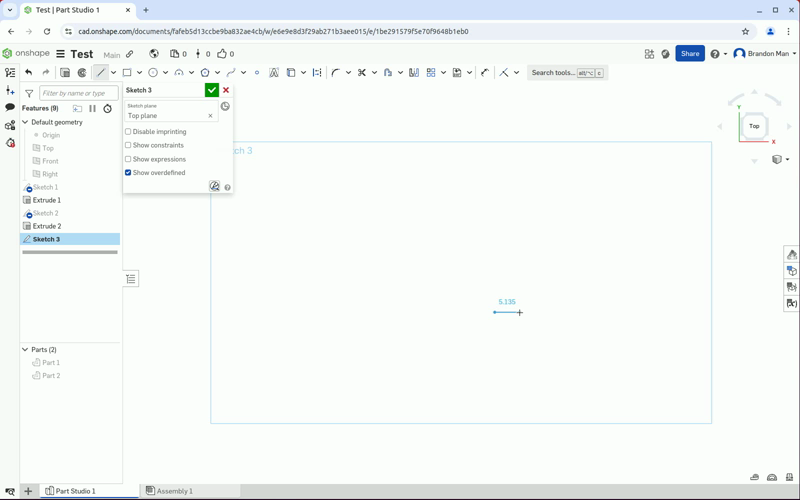
key_up(shift)
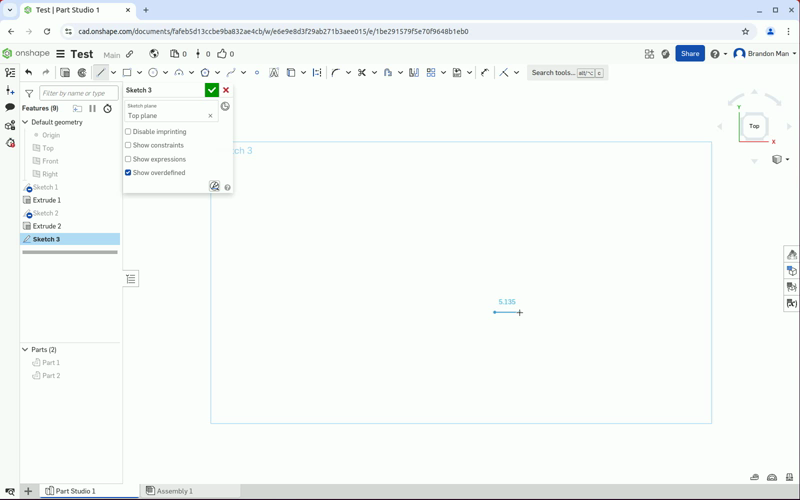
key_down(shift)
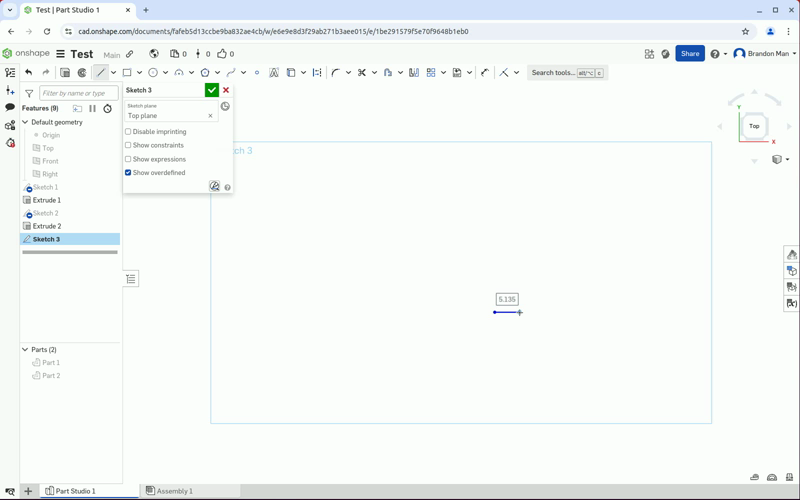
mouse_move(549, 312)
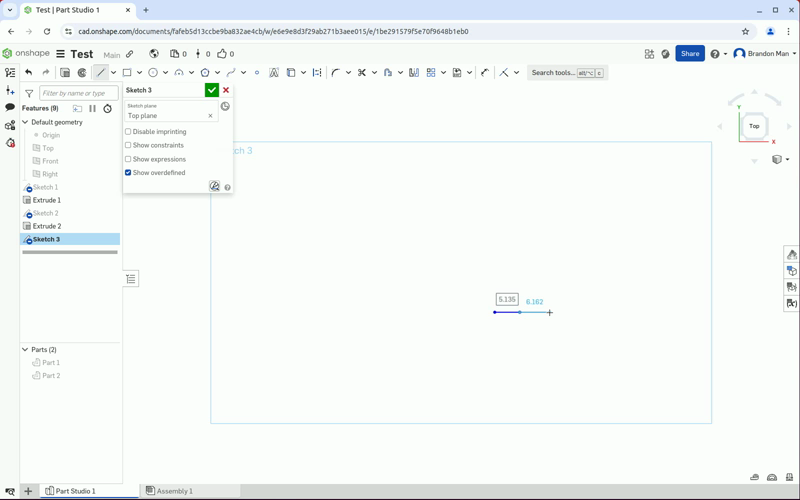
mouse_move(519, 282)
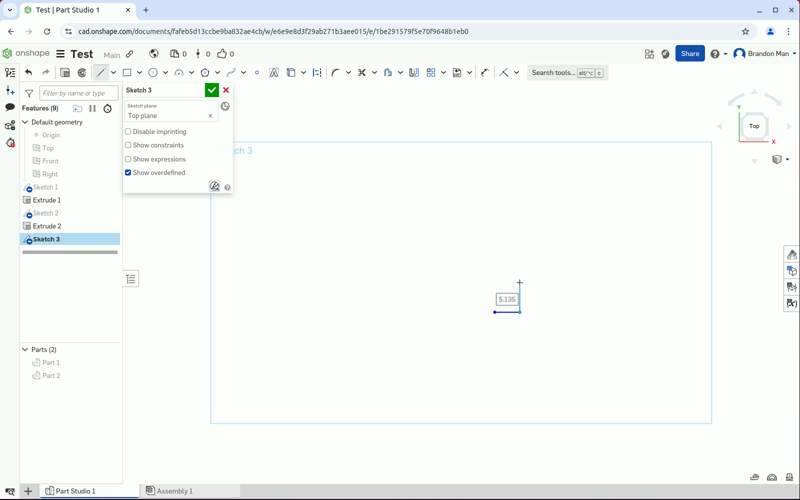
click(519, 282)
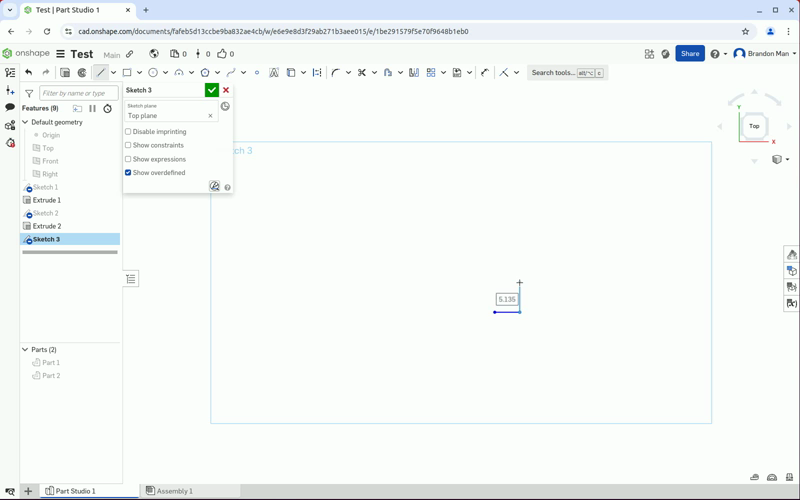
key_up(shift)
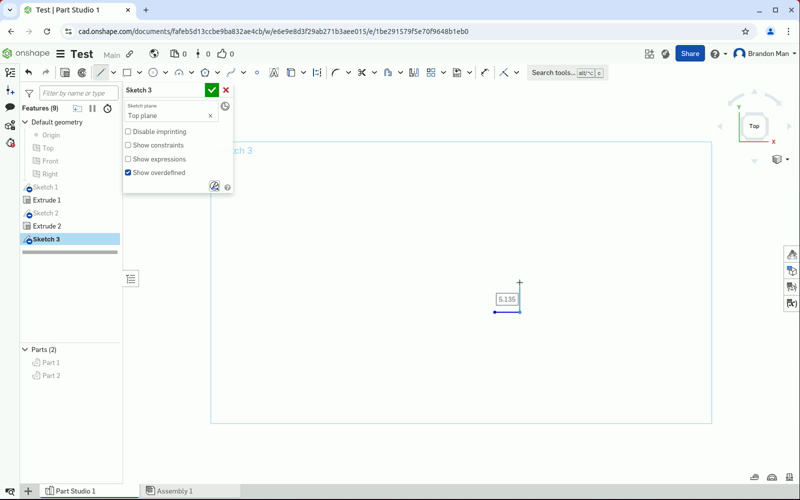
key_down(shift)
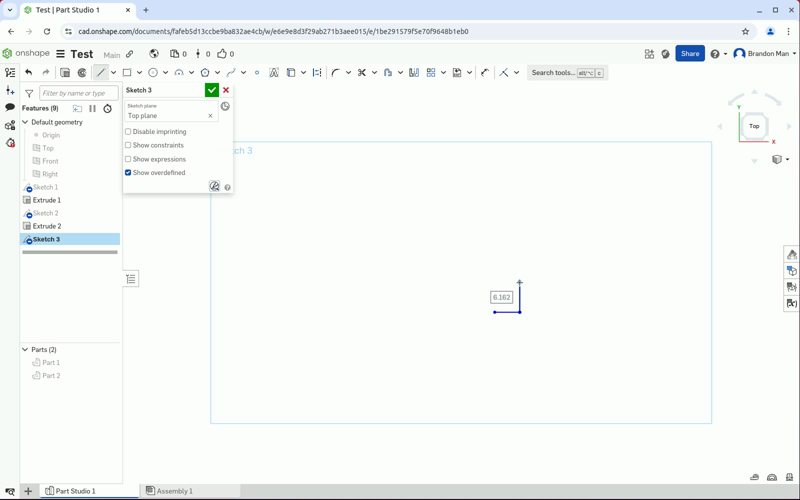
mouse_move(549, 282)
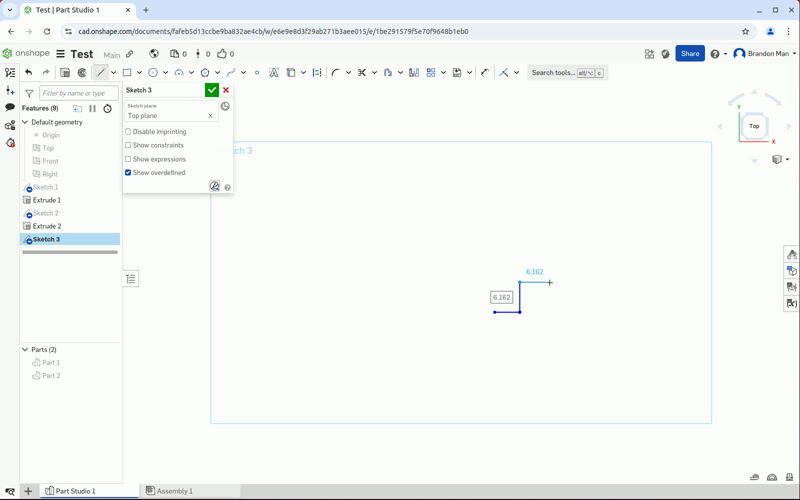
mouse_move(494, 282)
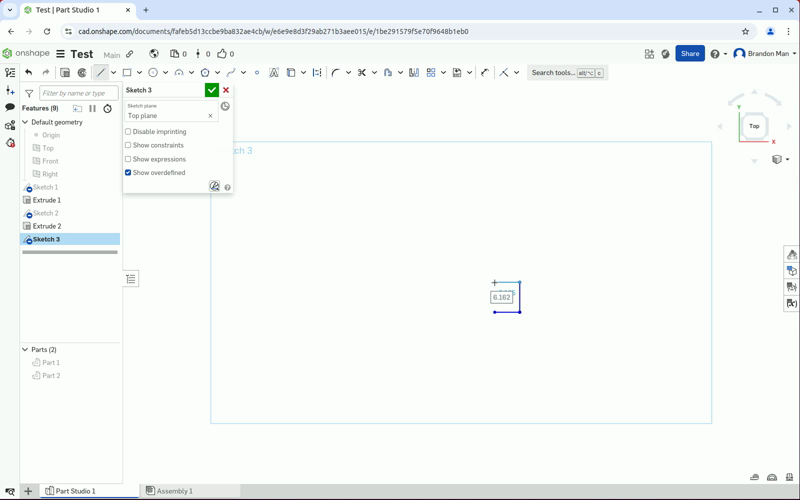
click(494, 282)
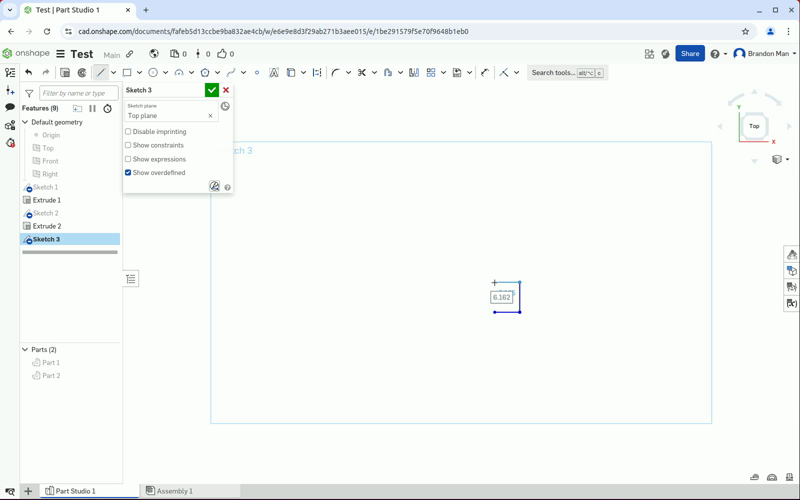
key_up(shift)
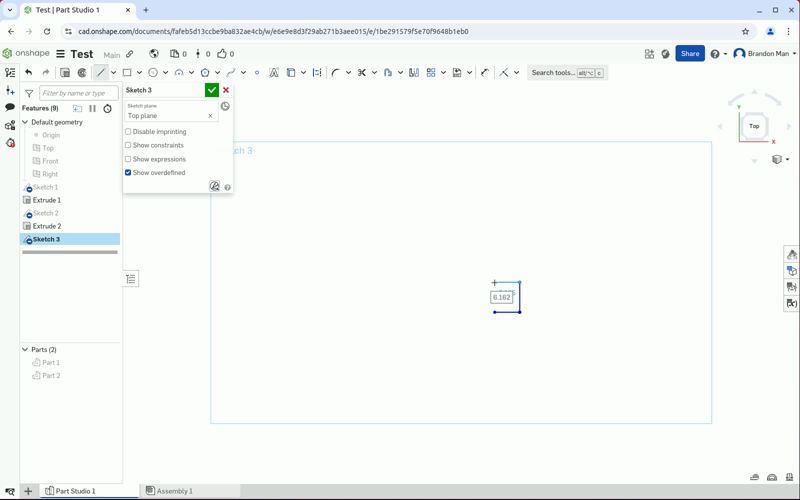
mouse_move(524, 282)
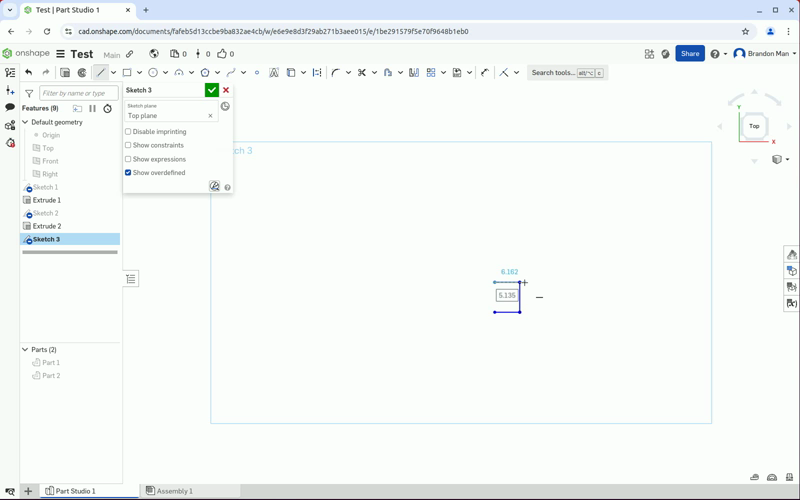
key_down(shift)
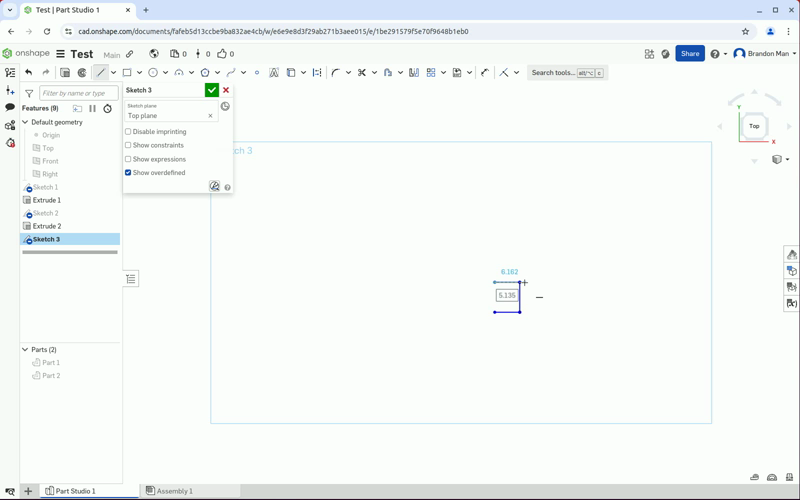
mouse_move(494, 312)
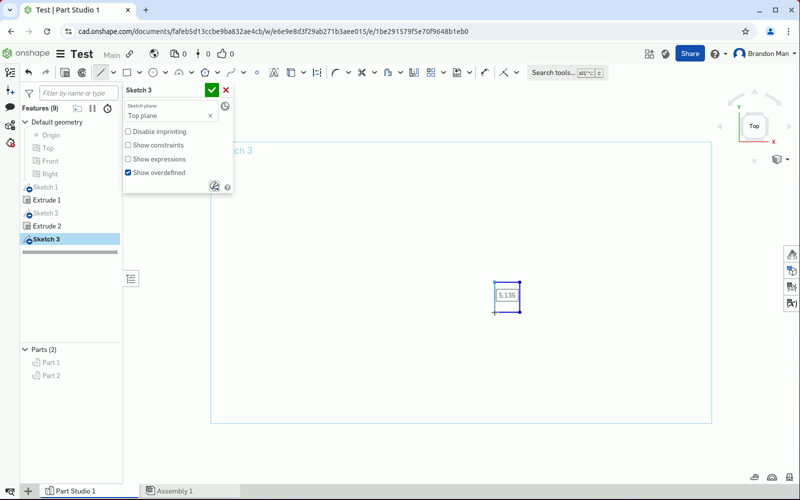
key_up(shift)
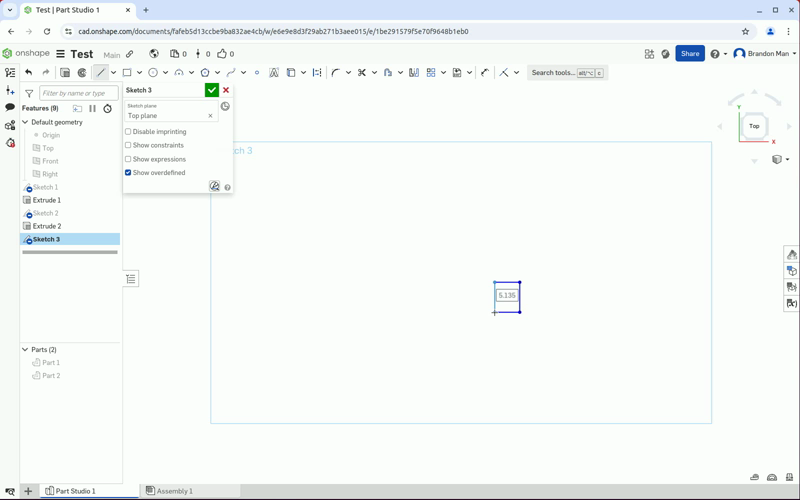
click(494, 312)
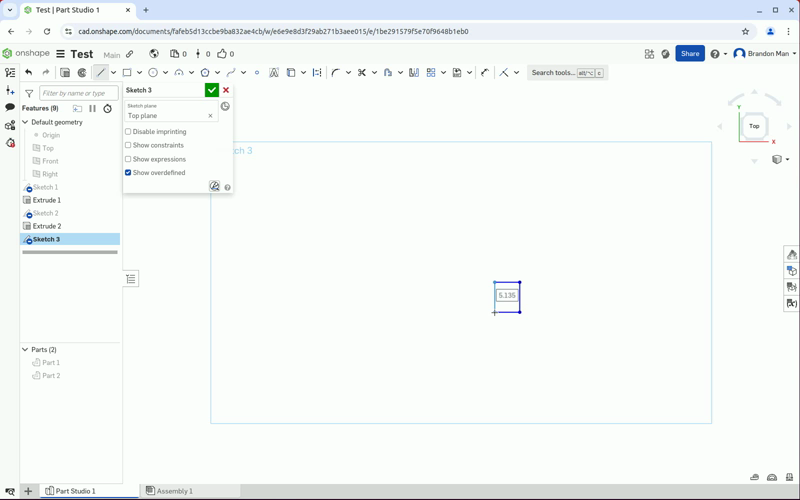
key(esc)
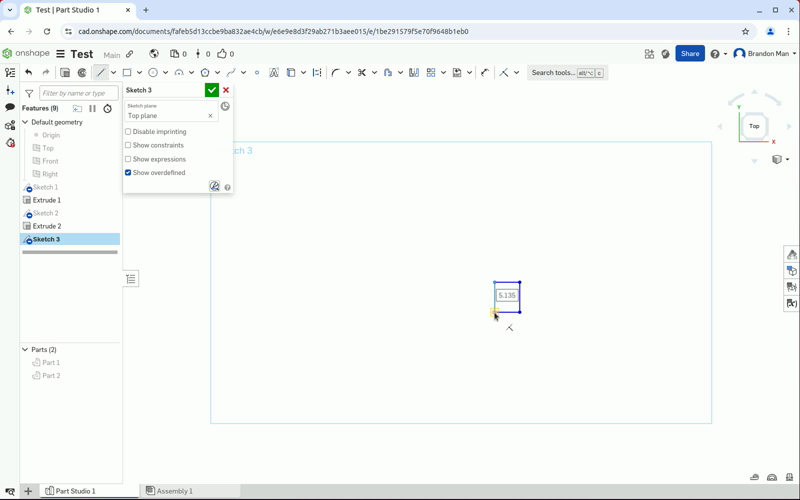
mouse_move(504, 305)
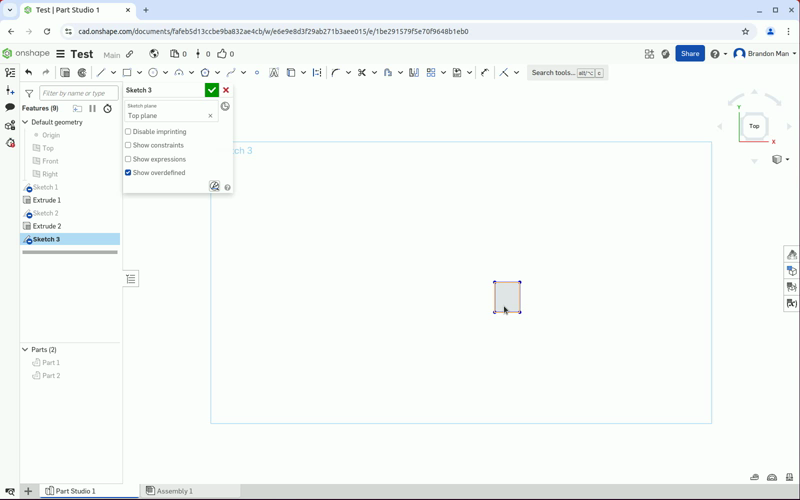
scroll(6)
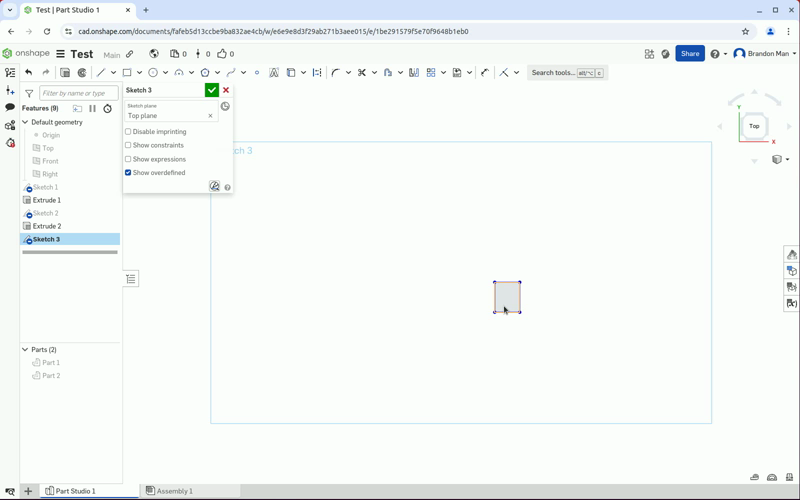
scroll(6)
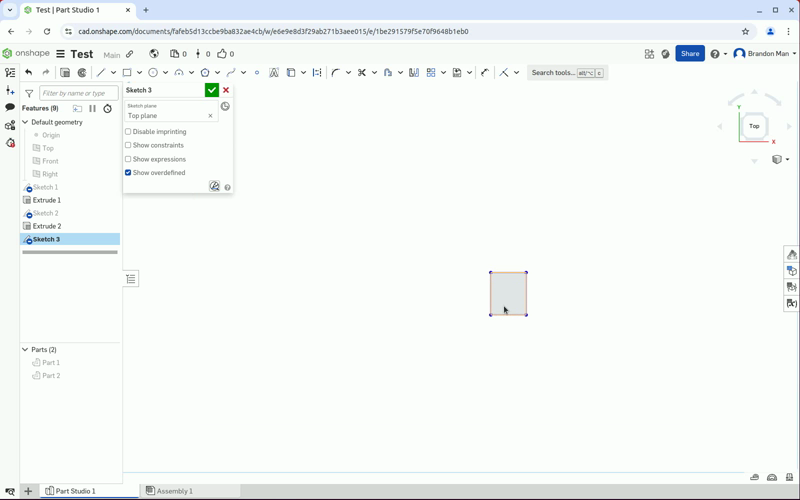
scroll(6)
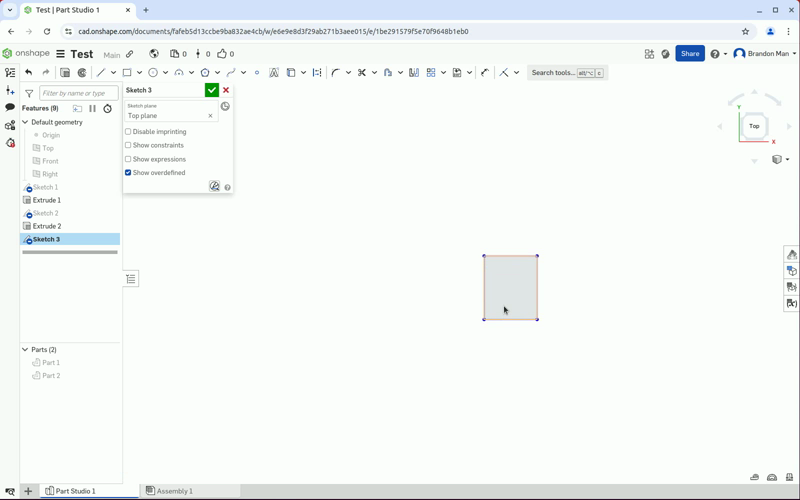
scroll(6)
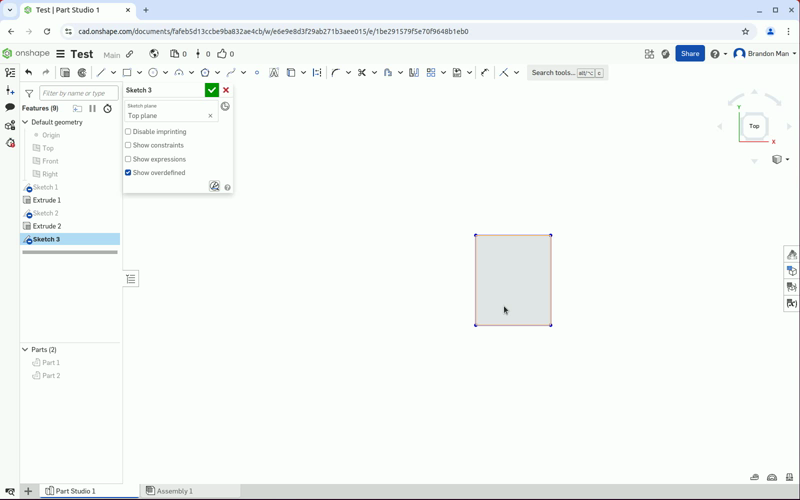
scroll(6)
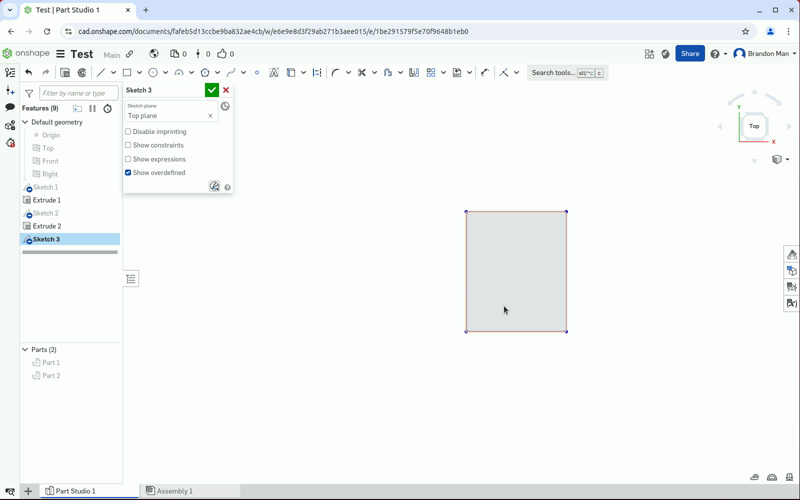
scroll(6)
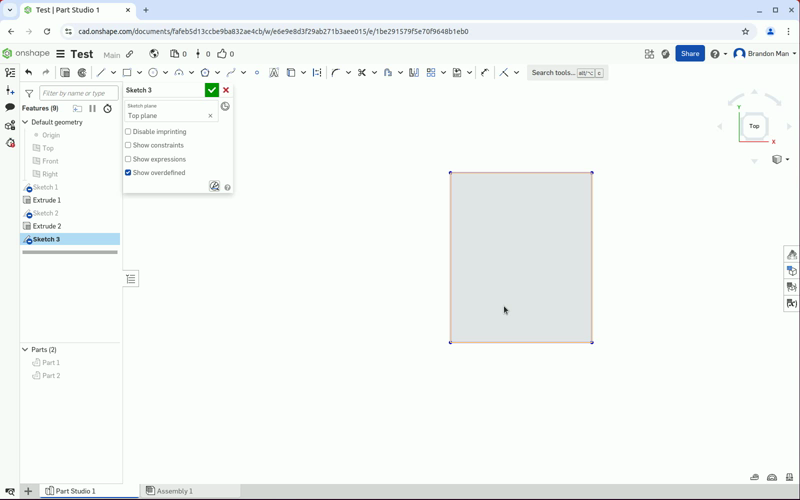
scroll(6)
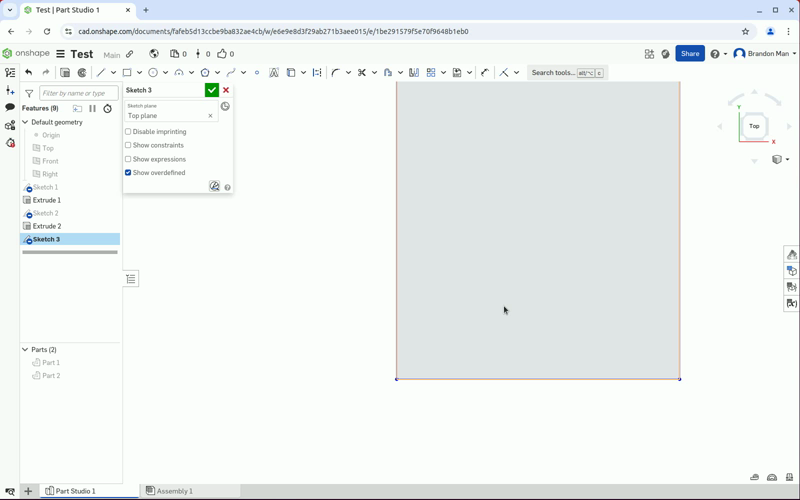
click(504, 305)
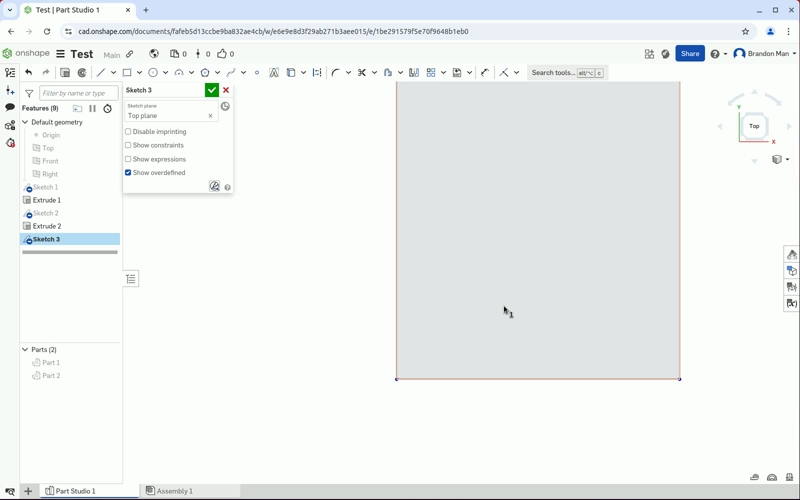
scroll(-6)
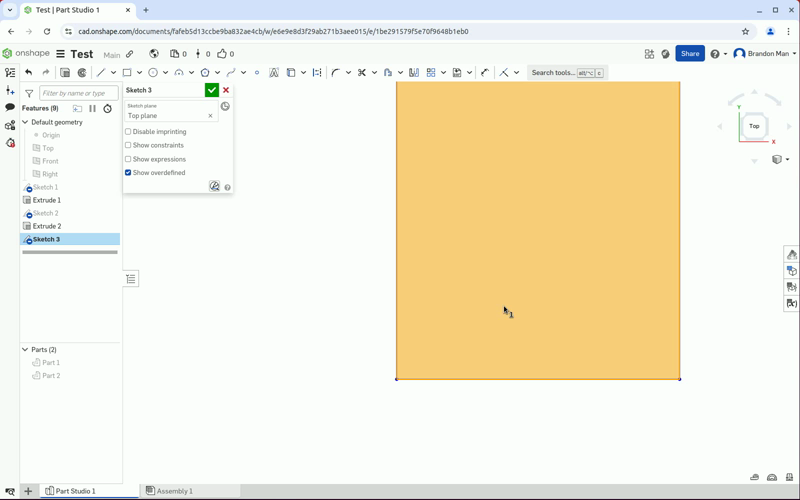
scroll(-6)
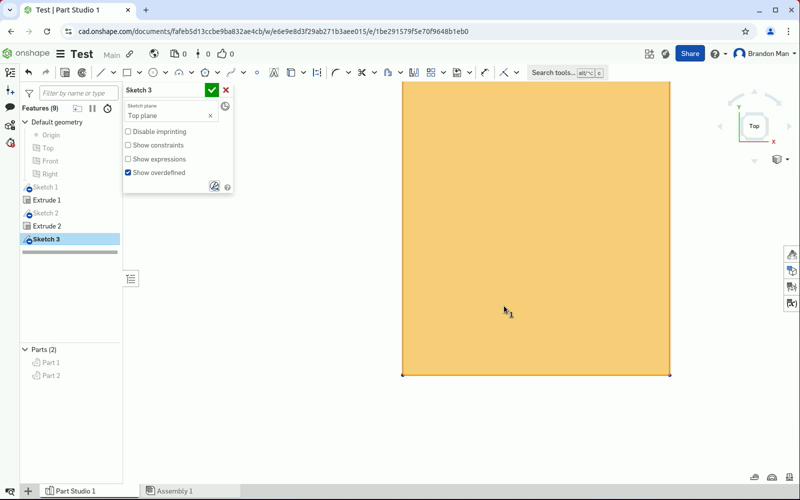
scroll(-6)
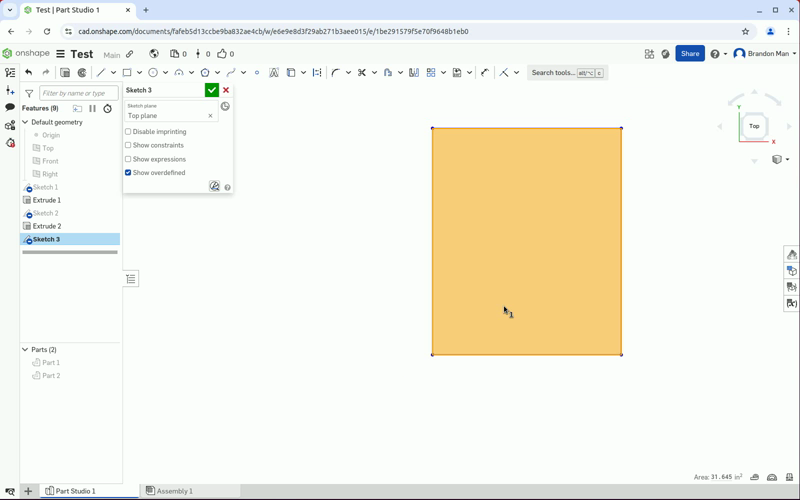
scroll(-6)
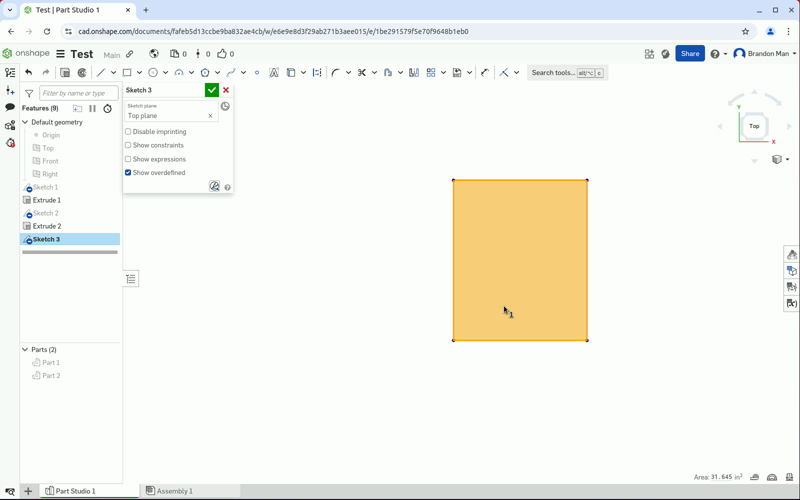
scroll(-6)
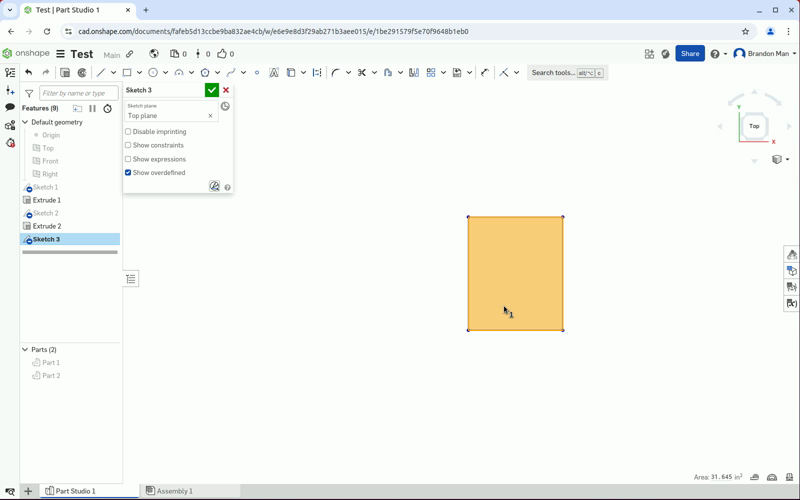
scroll(-6)
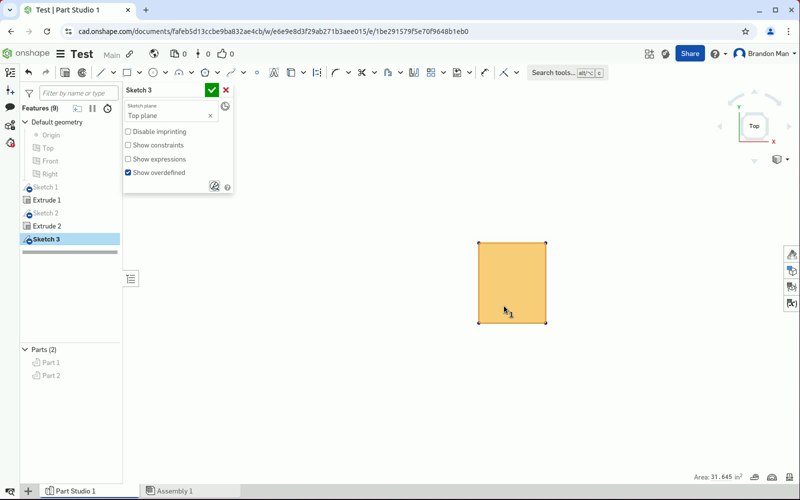
scroll(-6)
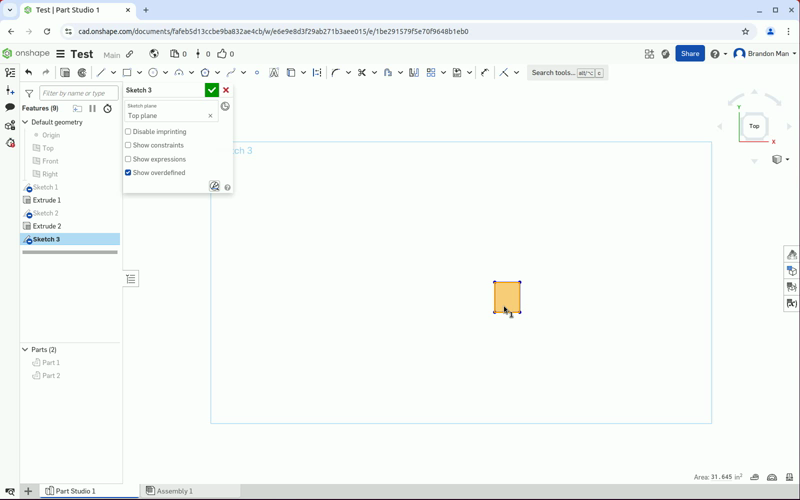
mouse_move(73, 352)
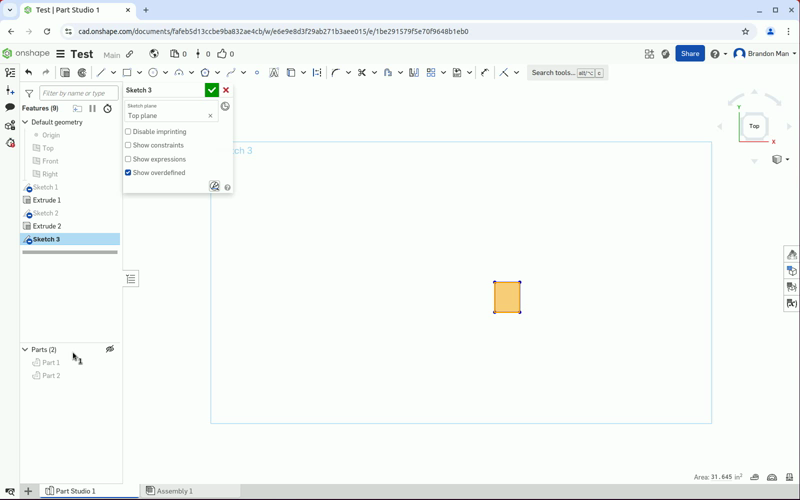
key(shift+y)
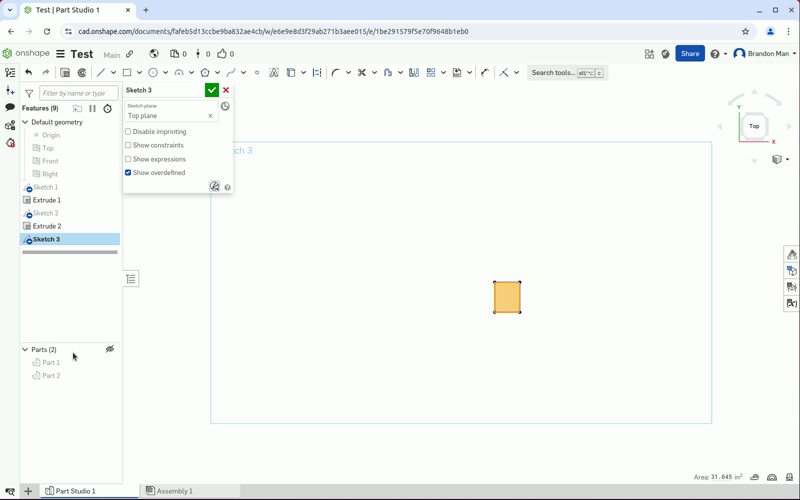
key(shift+e)
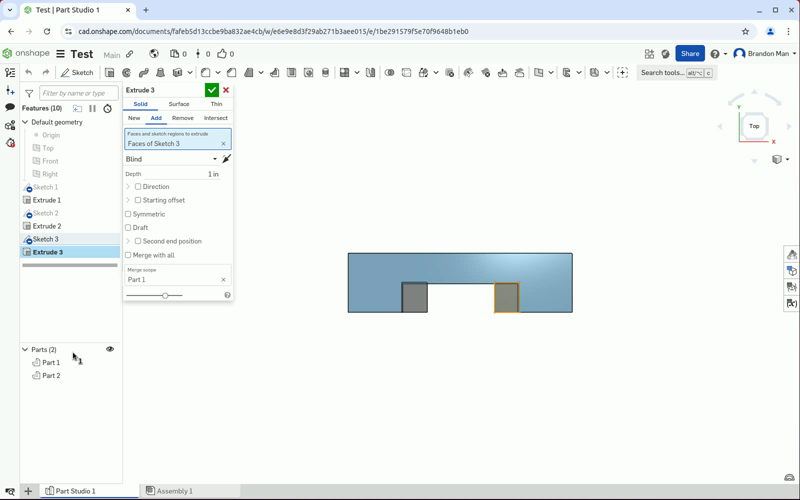
mouse_move(143, 106)
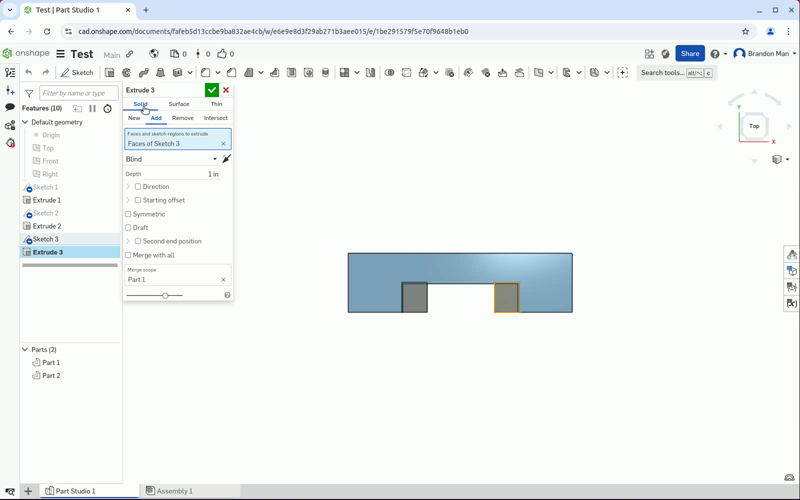
click(143, 106)
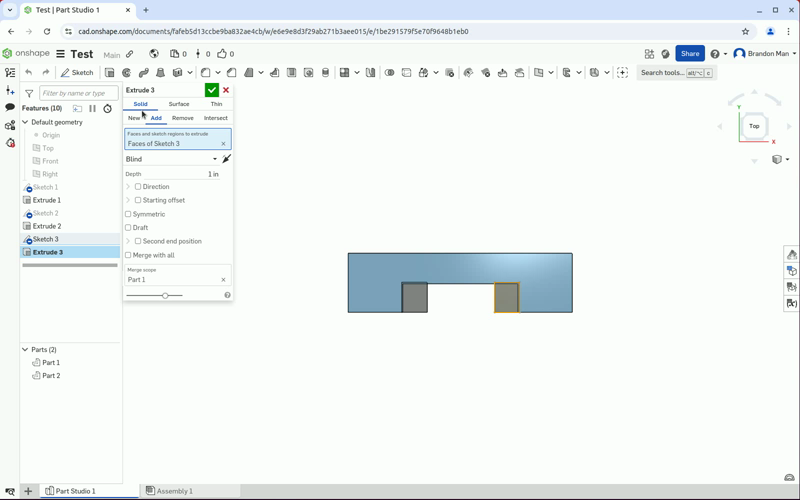
mouse_move(137, 120)
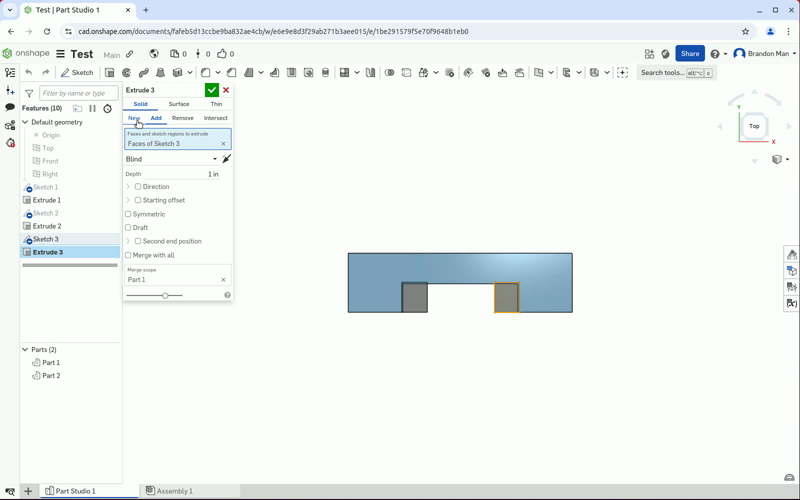
click(137, 120)
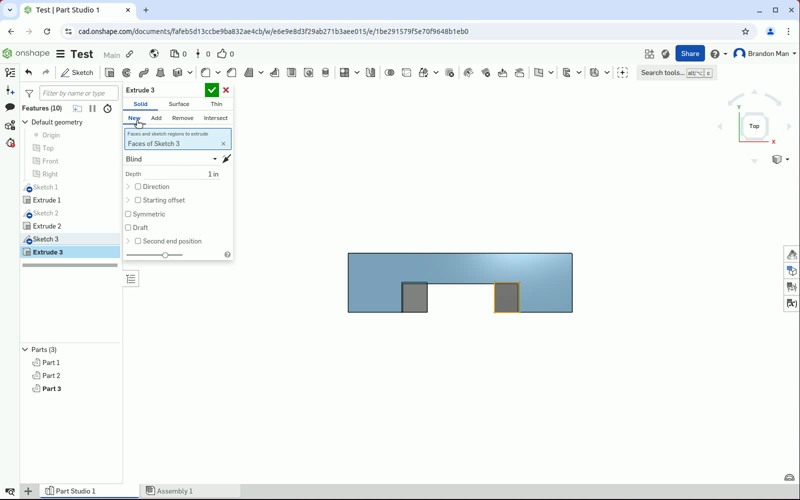
key(tab, 4)
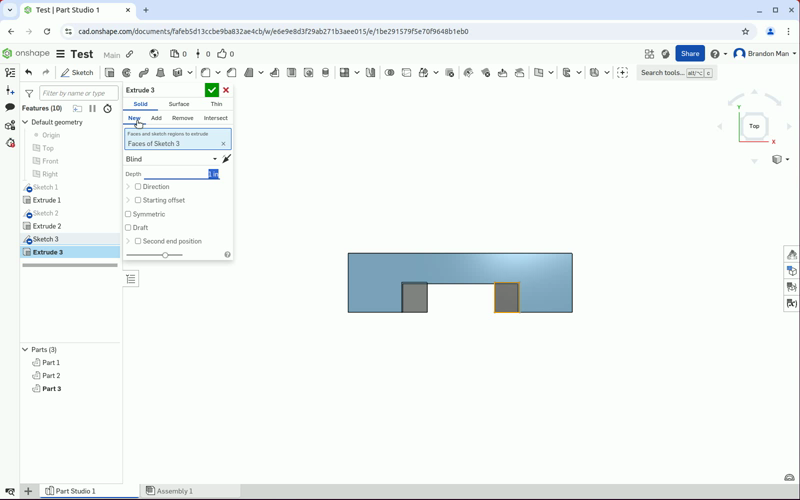
text(22.145)
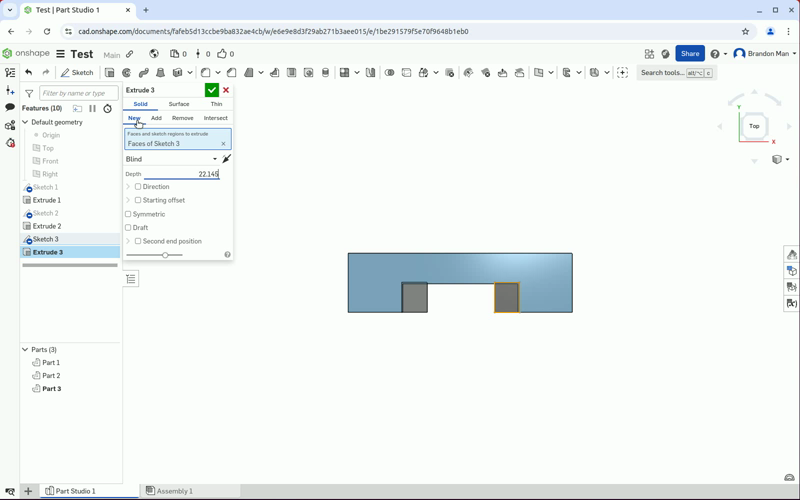
key(enter)
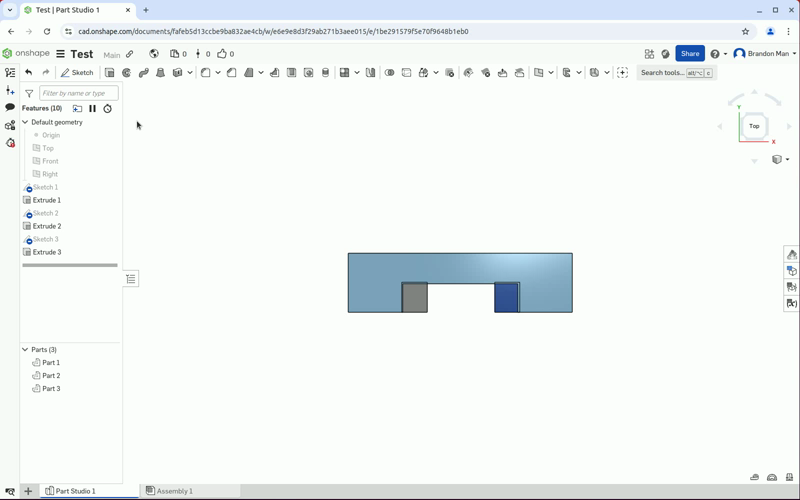
key(shift+h)
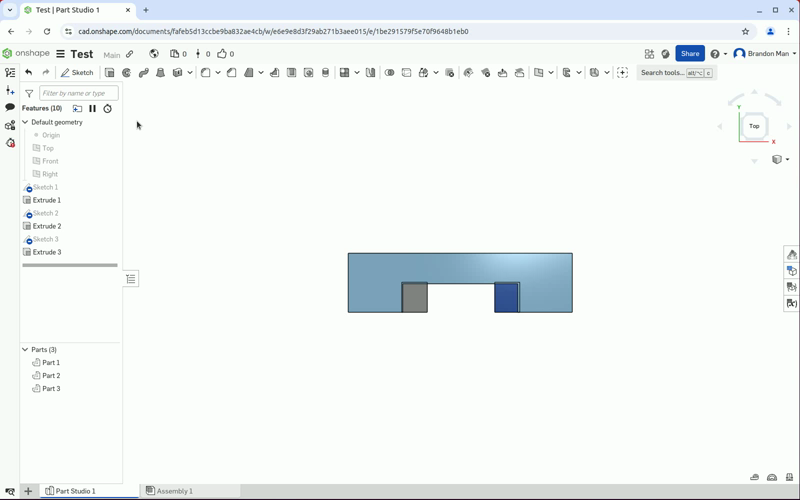
key(shift+h)
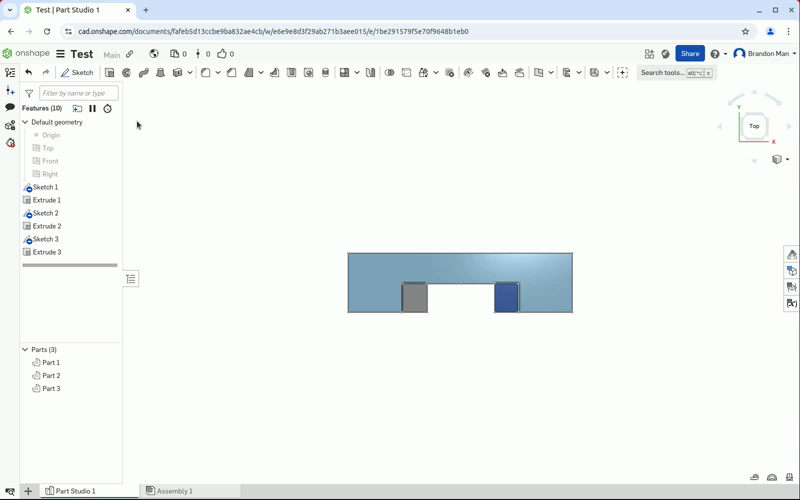
key(shift+7)
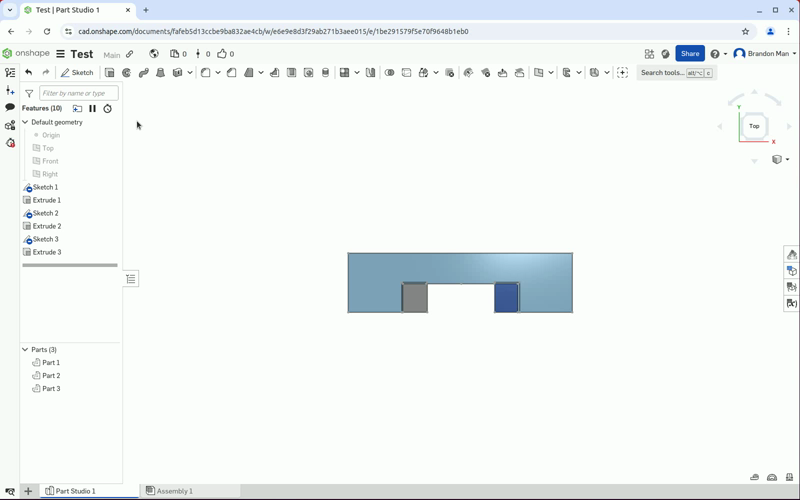
key(up, 3)
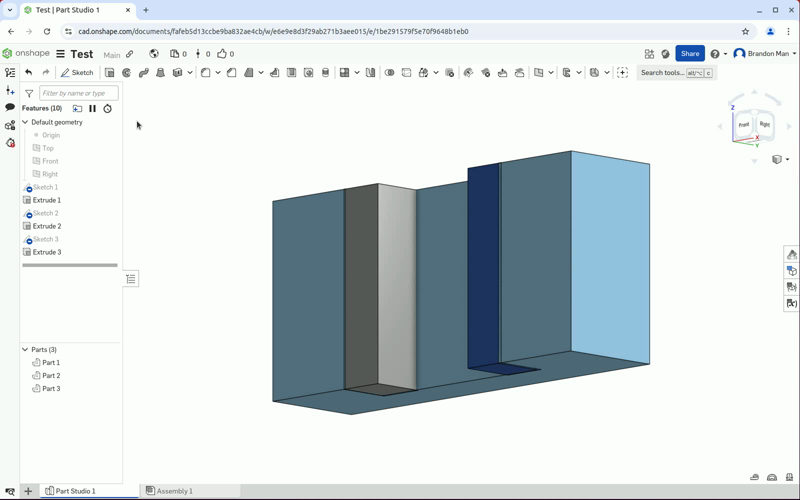
key(left, 3)
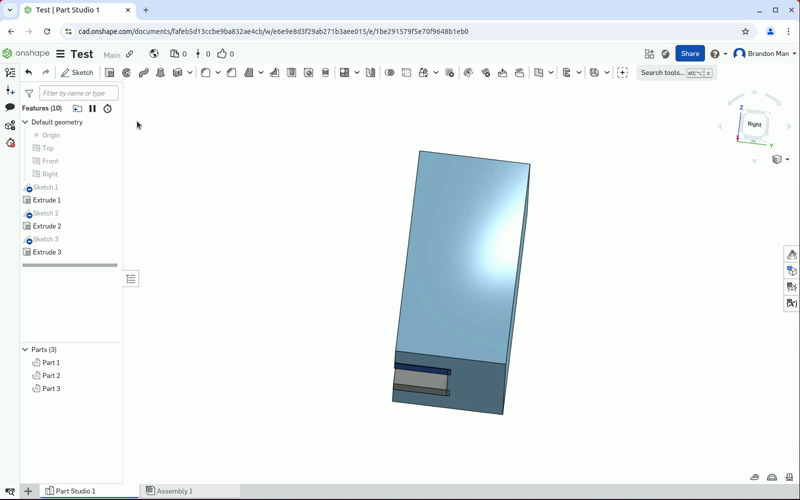
key(right, 3)
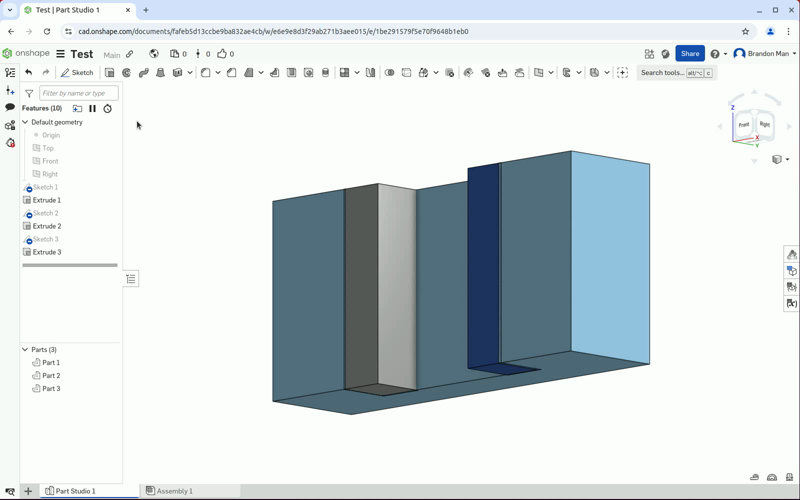
key(down, 3)
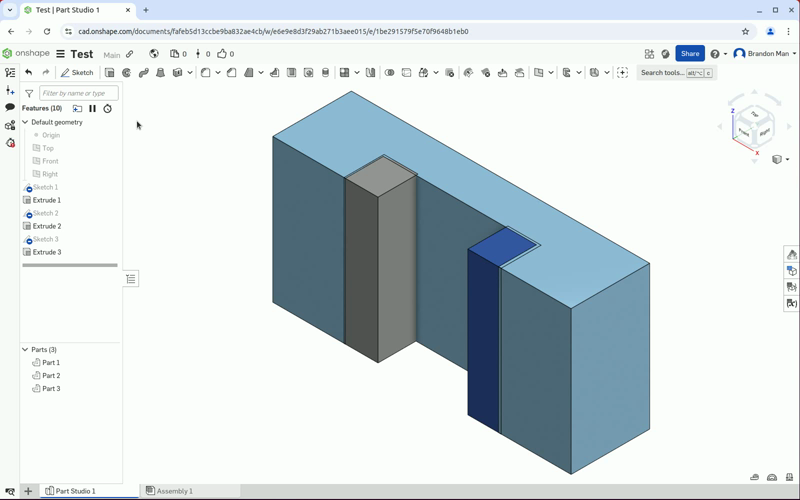
mouse_move(73, 189)
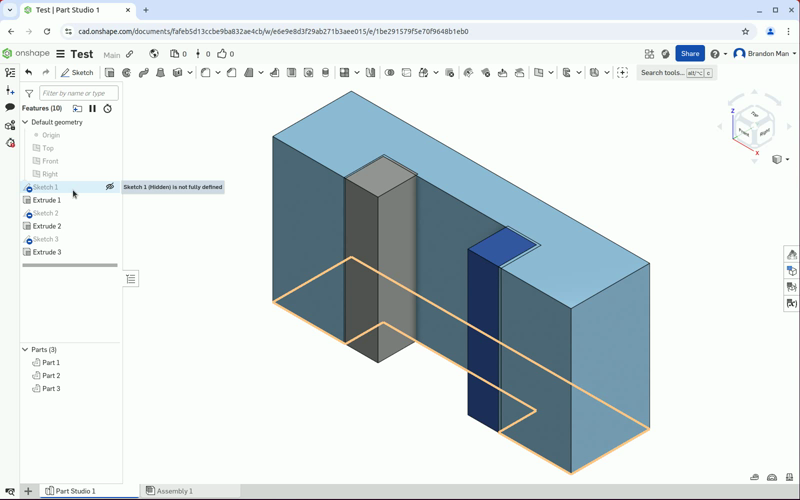
click(73, 189)